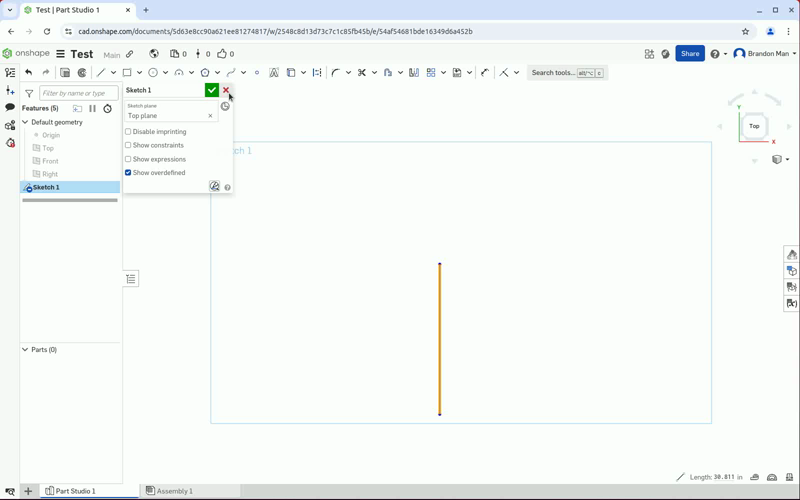
key(shift+h)
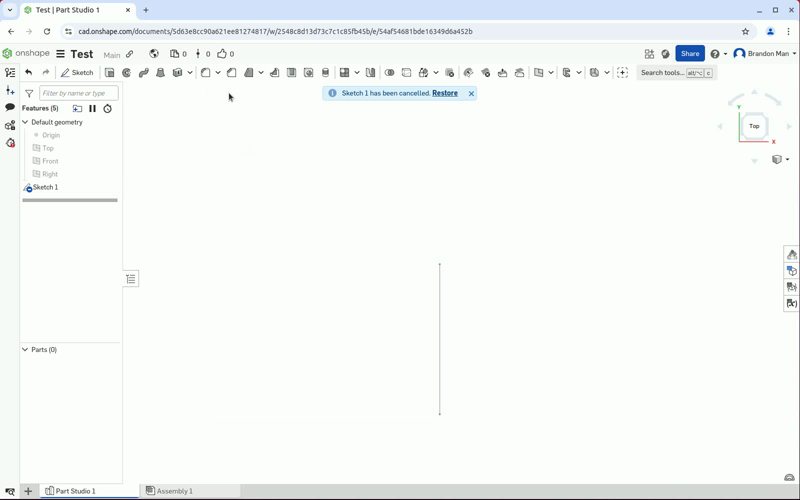
mouse_move(73, 352)
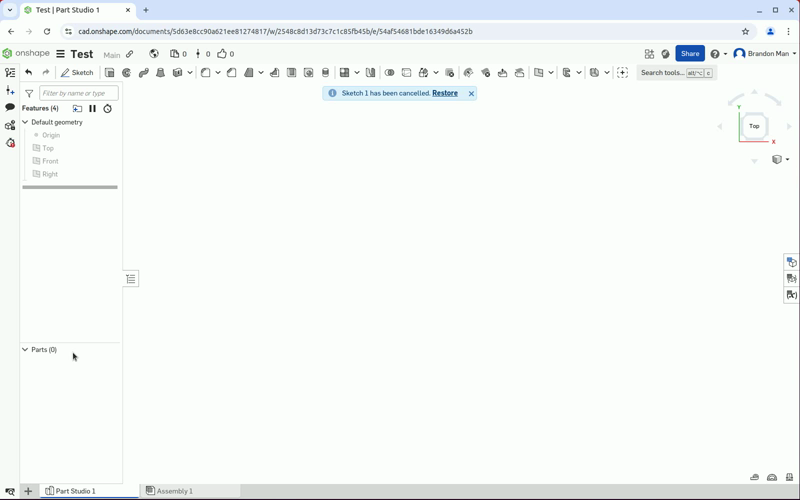
key(y)
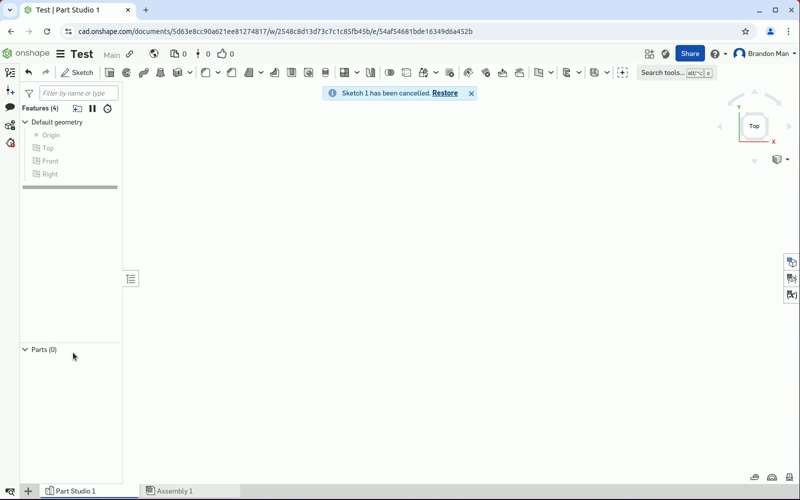
key(shift+p)
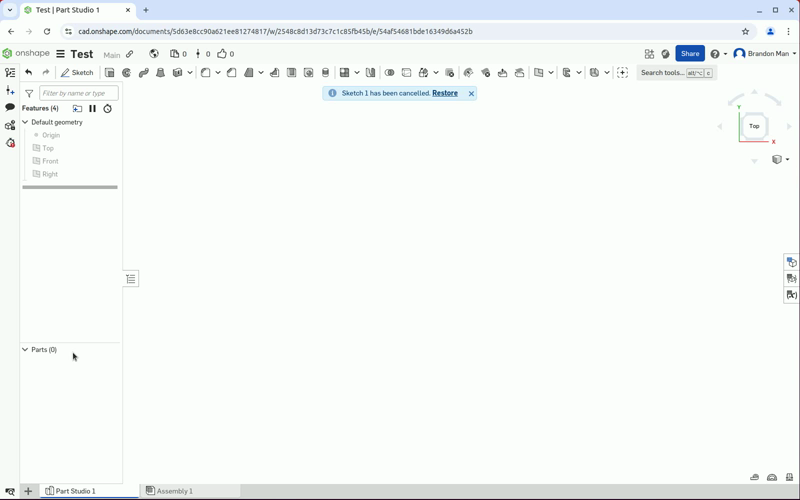
key(space)
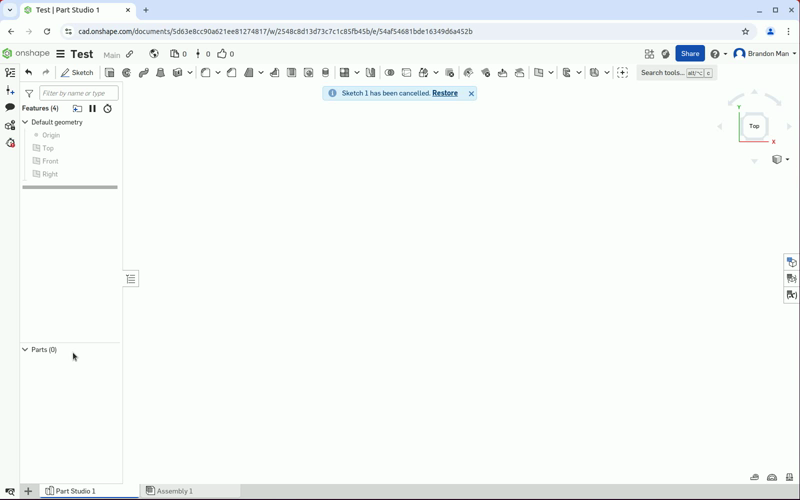
key_down(shift)
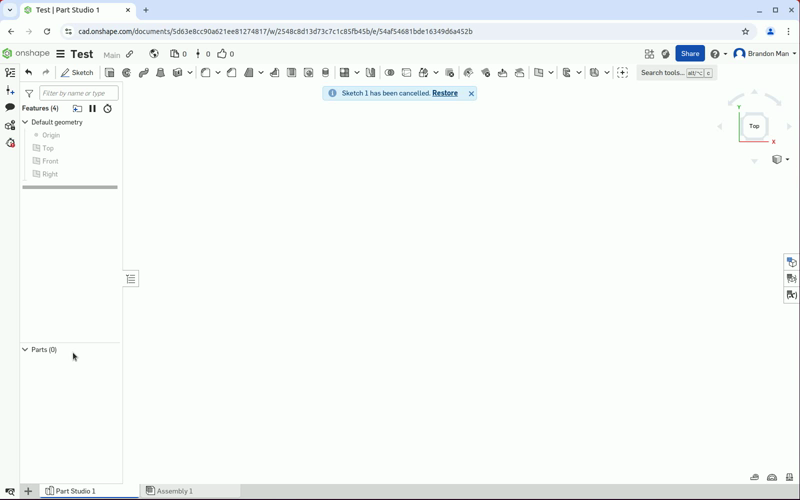
key(up)
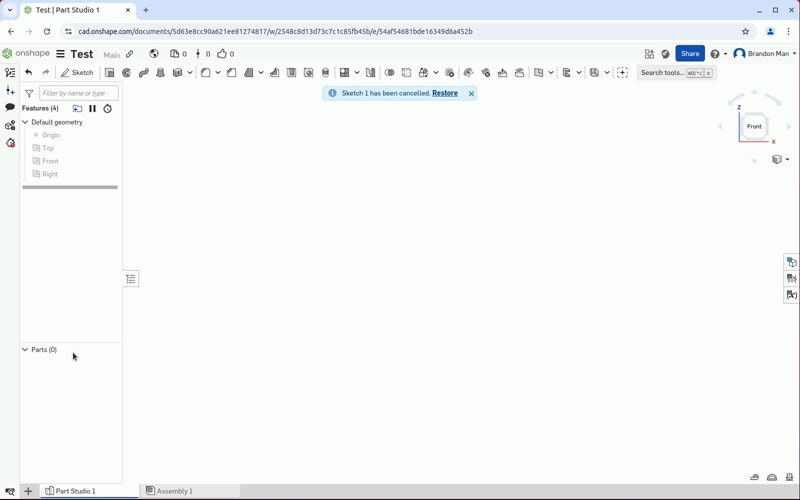
key_up(shift)
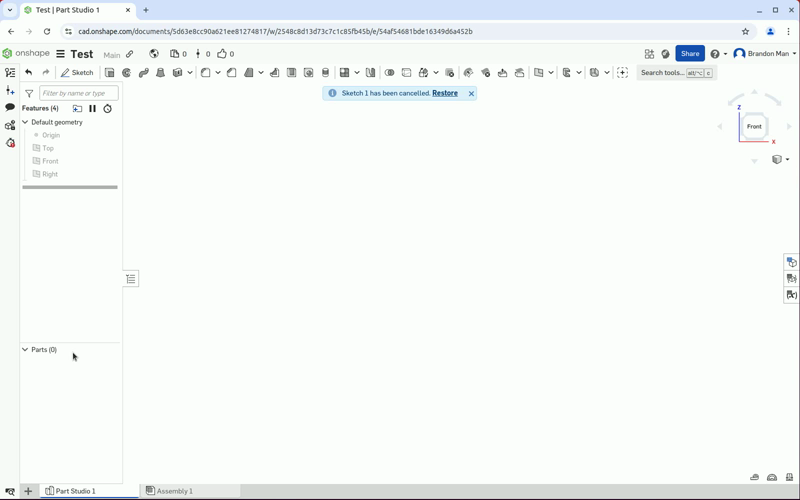
mouse_move(73, 352)
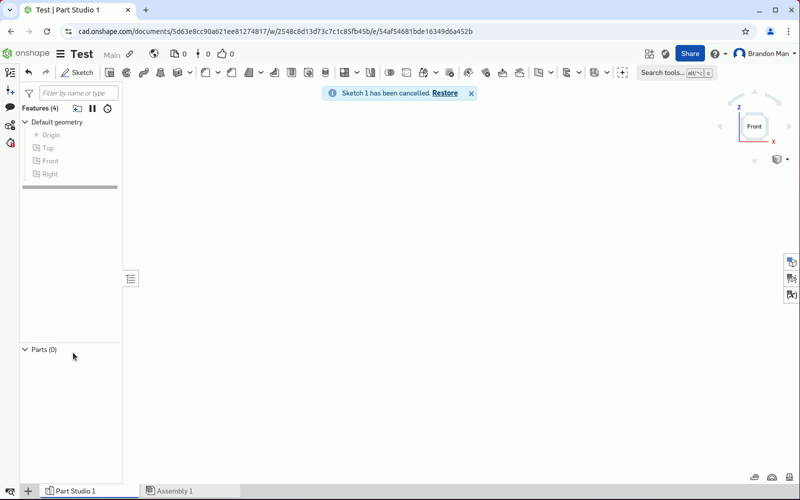
key(shift+y)
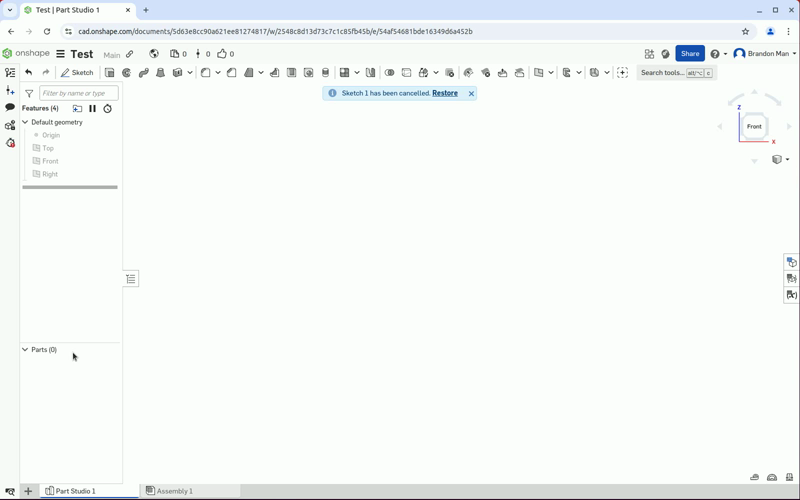
key(shift+s)
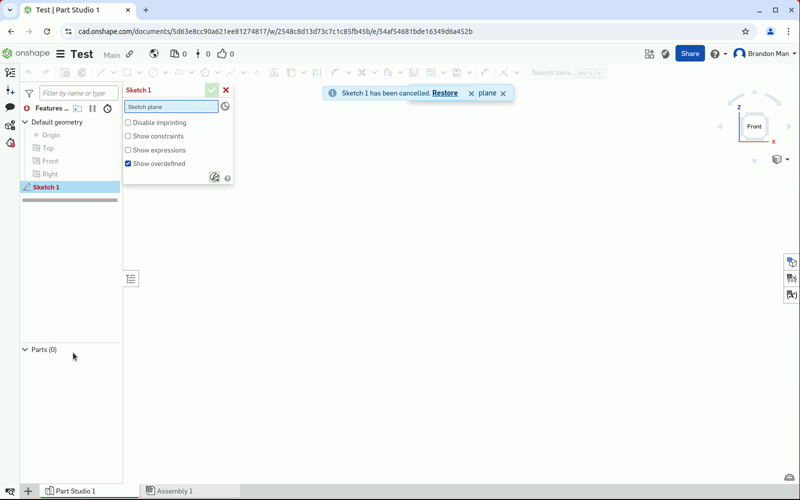
mouse_move(73, 163)
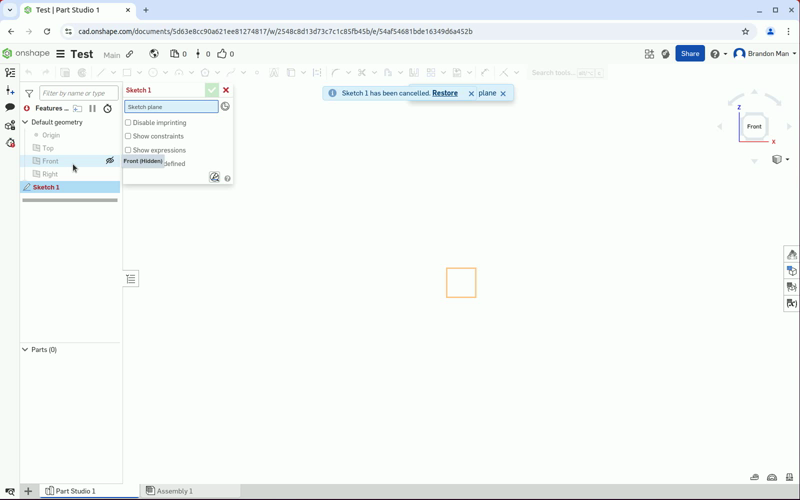
click(73, 163)
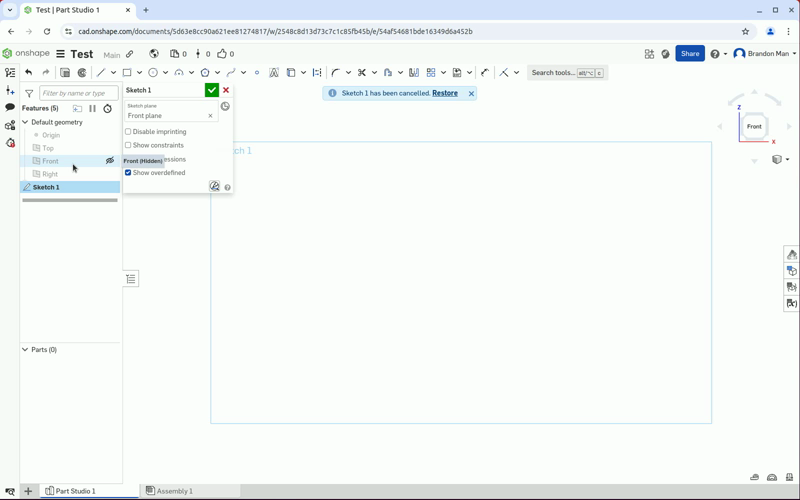
mouse_move(73, 352)
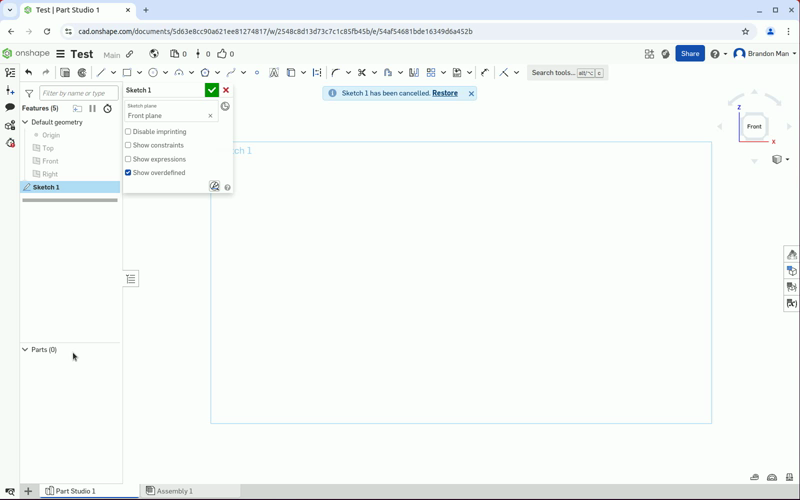
key(y)
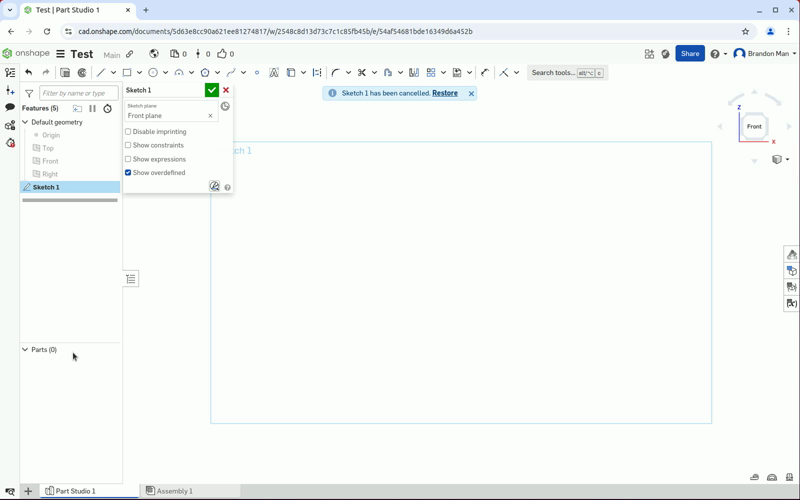
key(l)
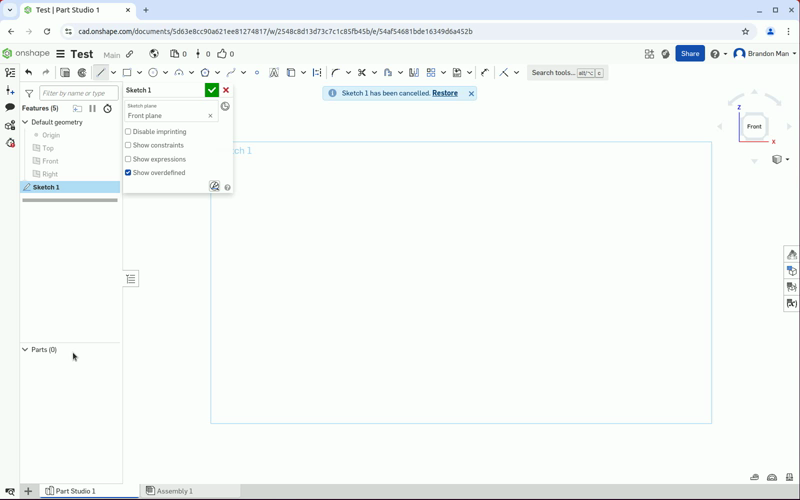
key_down(shift)
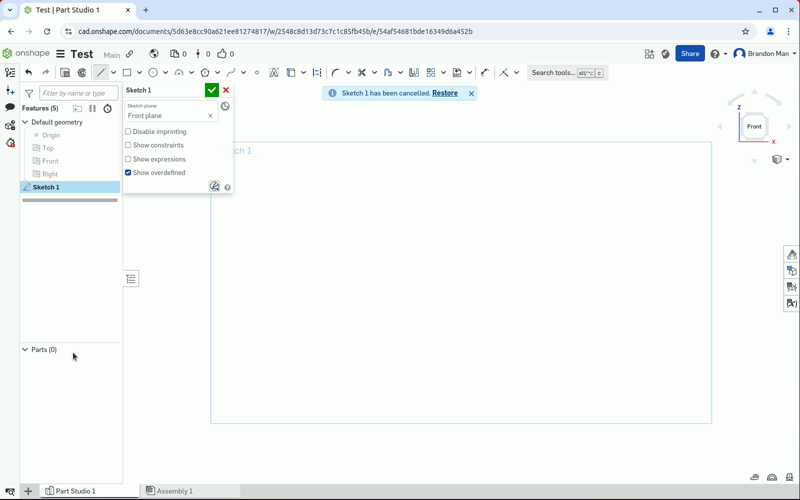
mouse_move(348, 282)
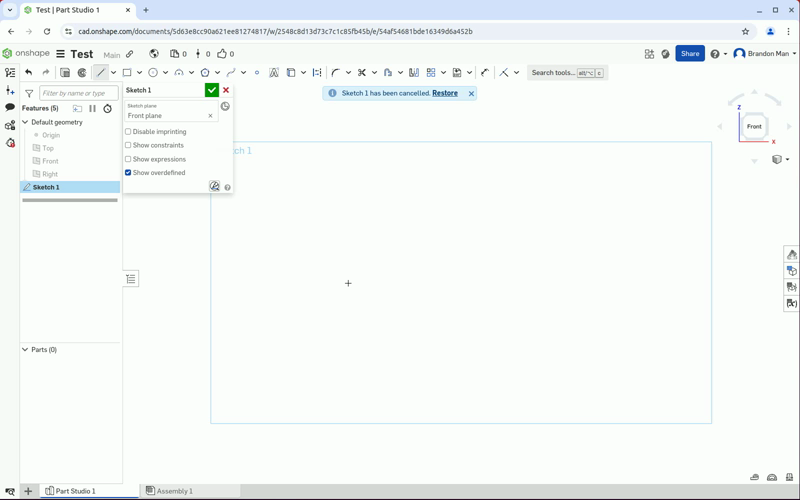
click(348, 282)
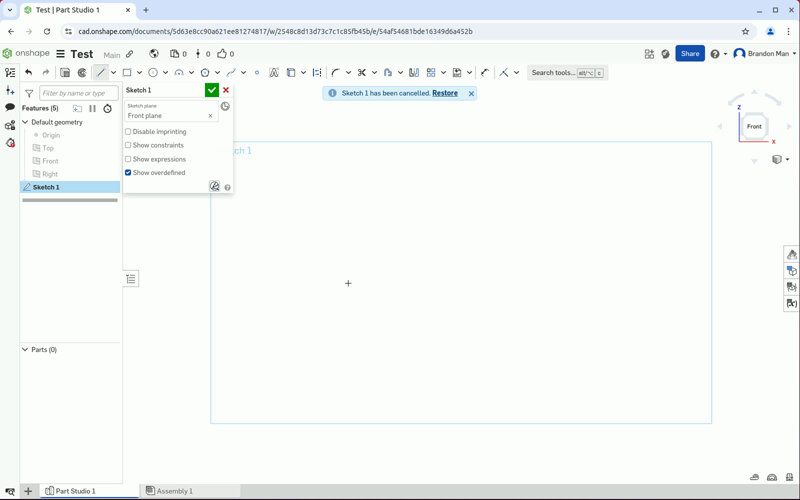
key_up(shift)
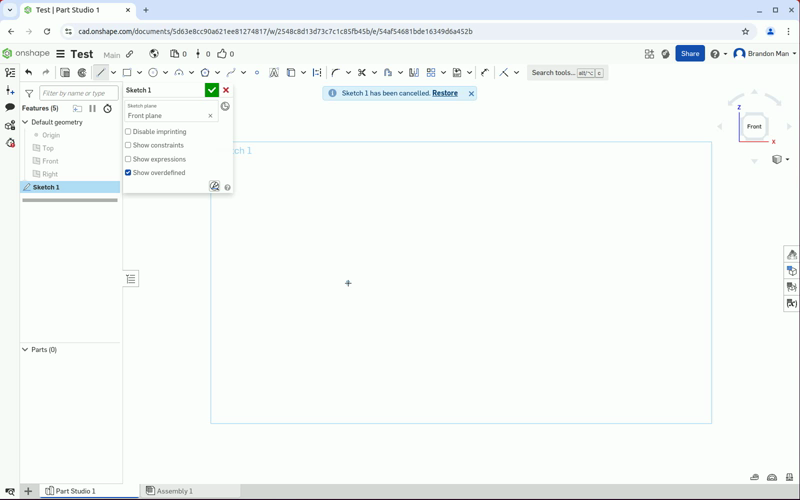
key_down(shift)
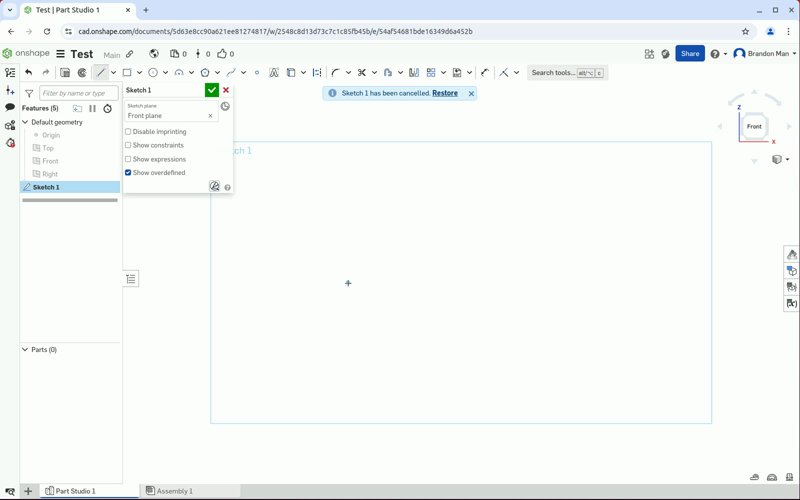
mouse_move(437, 282)
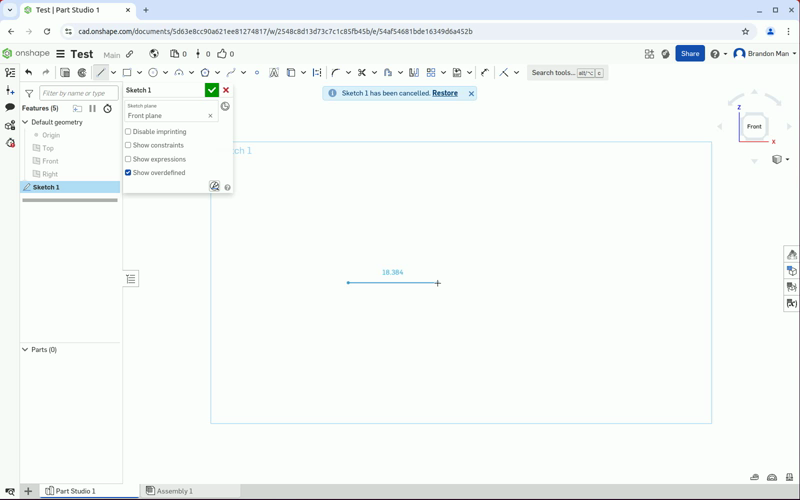
click(437, 282)
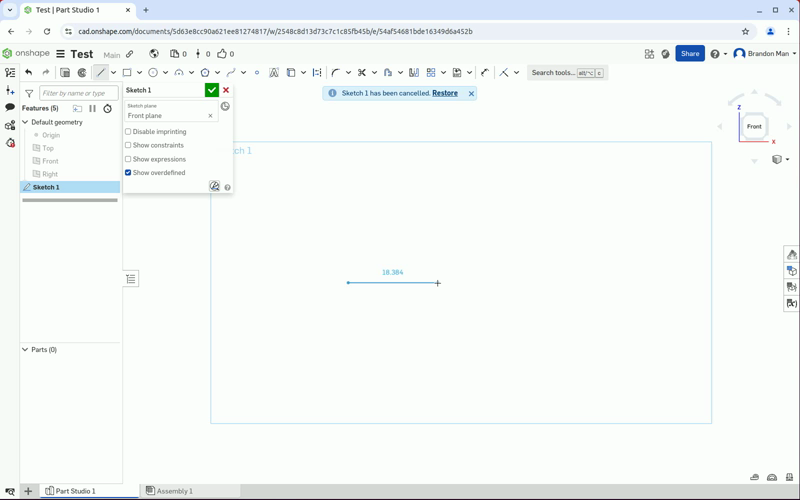
key_up(shift)
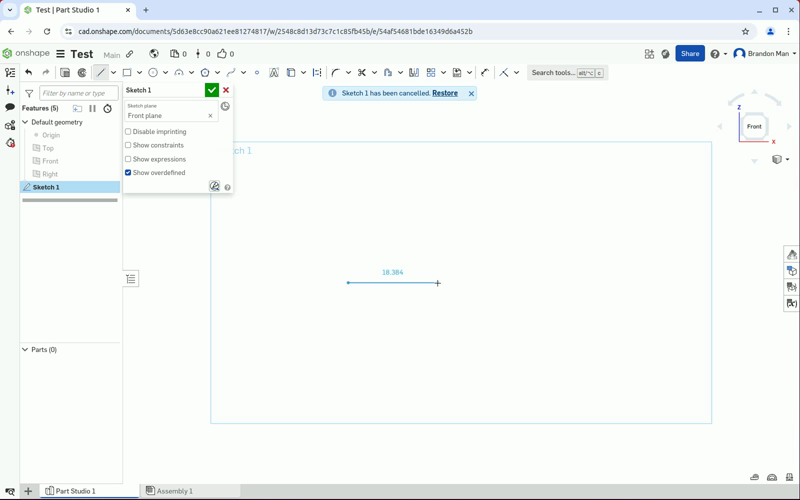
key_down(shift)
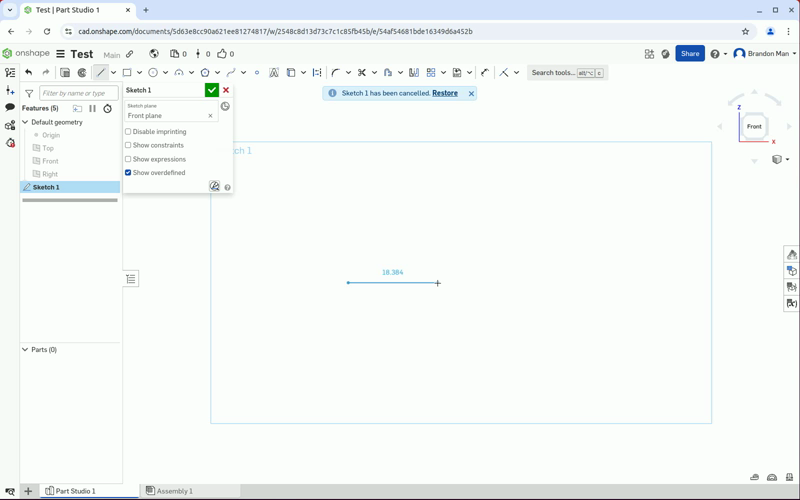
mouse_move(467, 282)
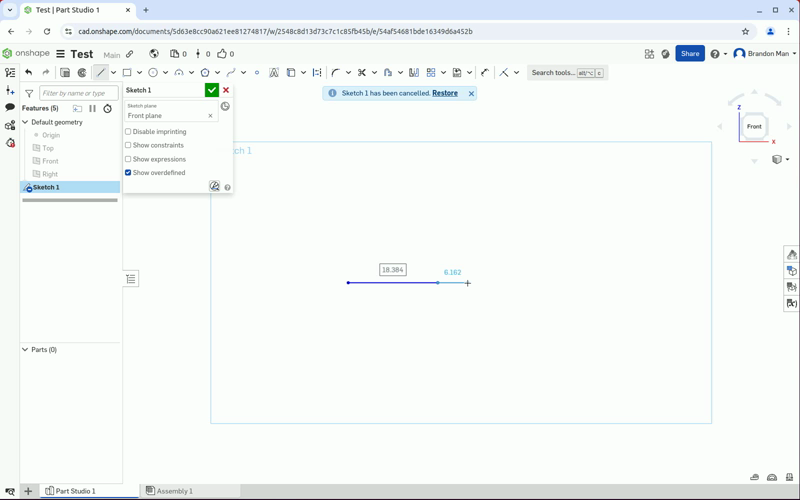
mouse_move(437, 299)
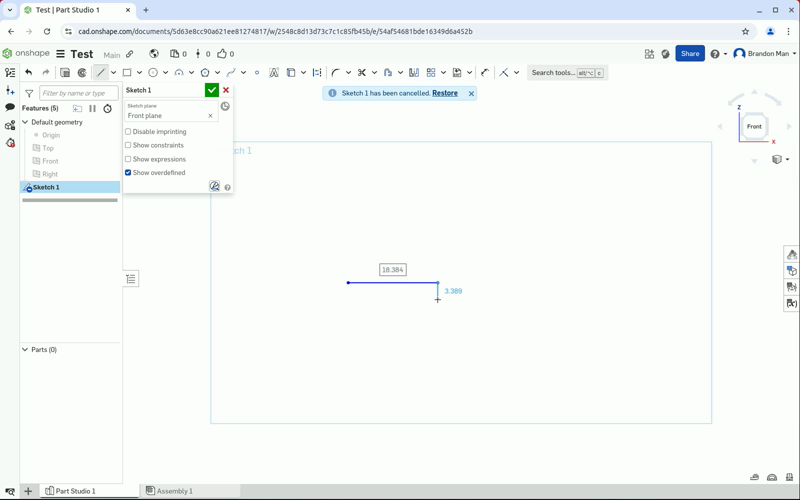
click(437, 299)
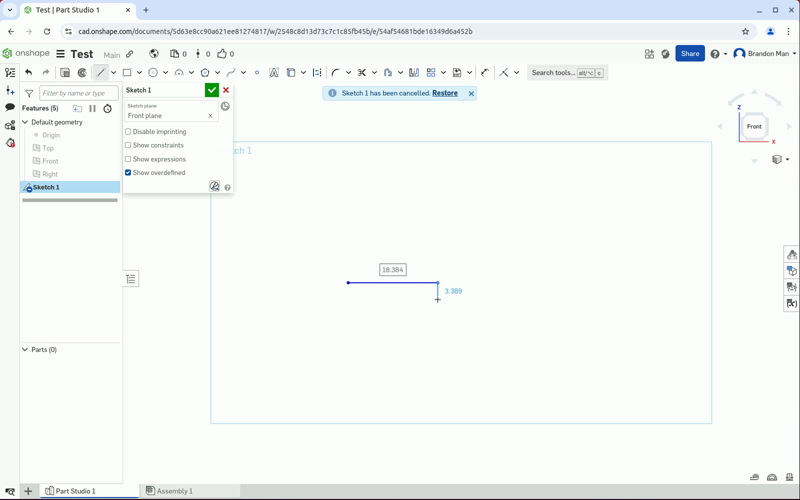
key_up(shift)
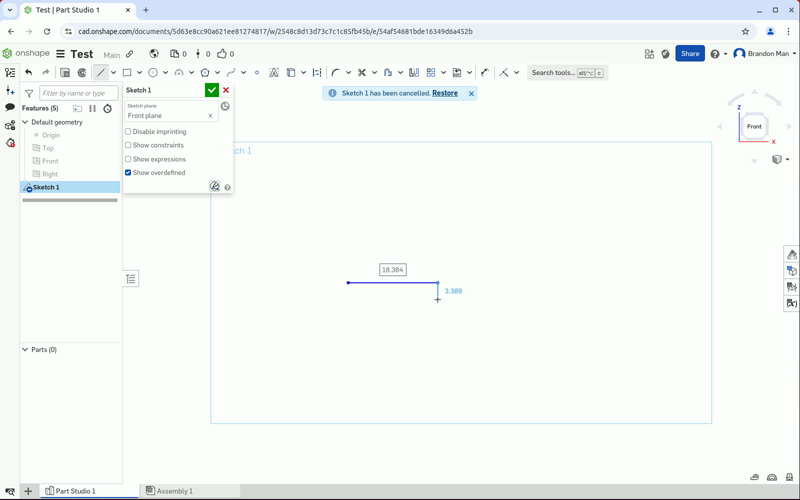
key_down(shift)
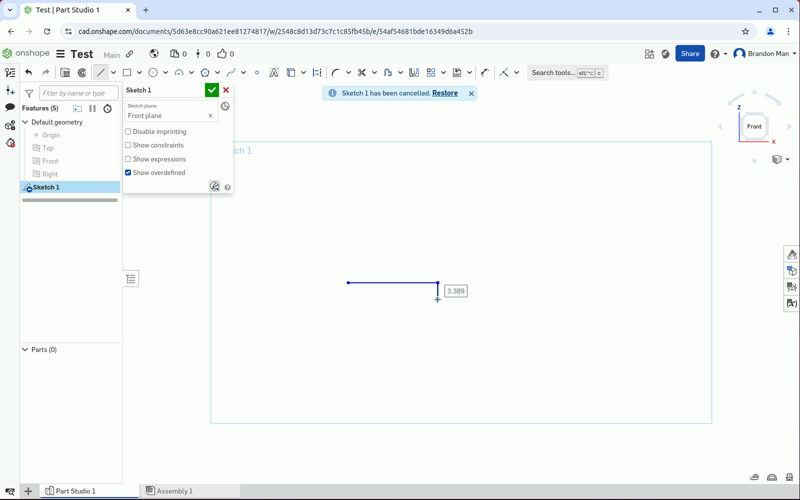
mouse_move(467, 299)
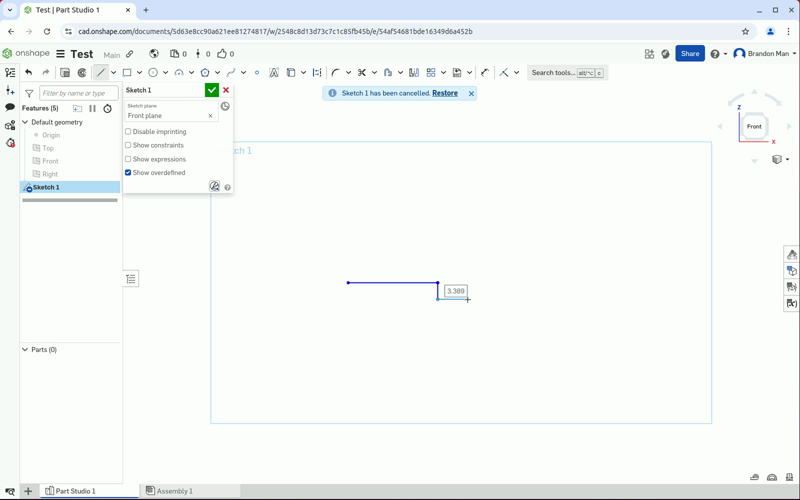
mouse_move(404, 299)
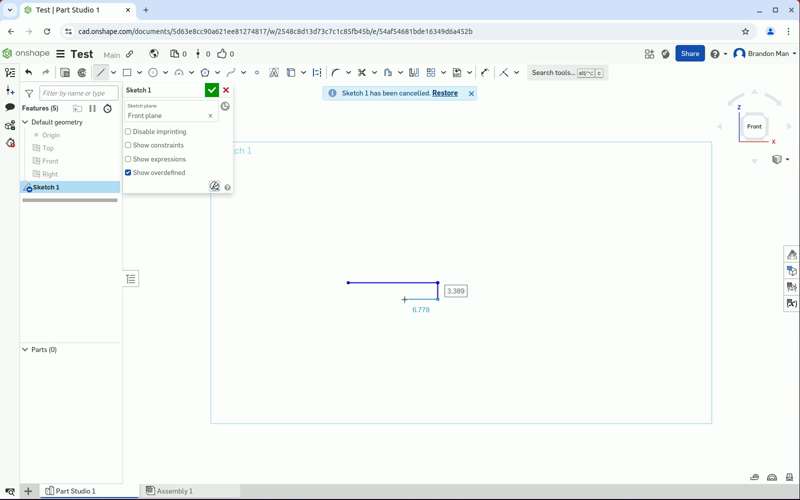
click(404, 299)
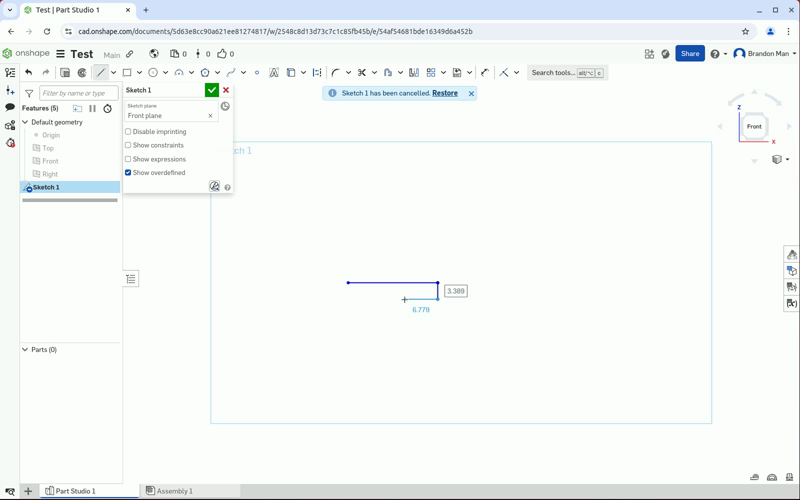
key_up(shift)
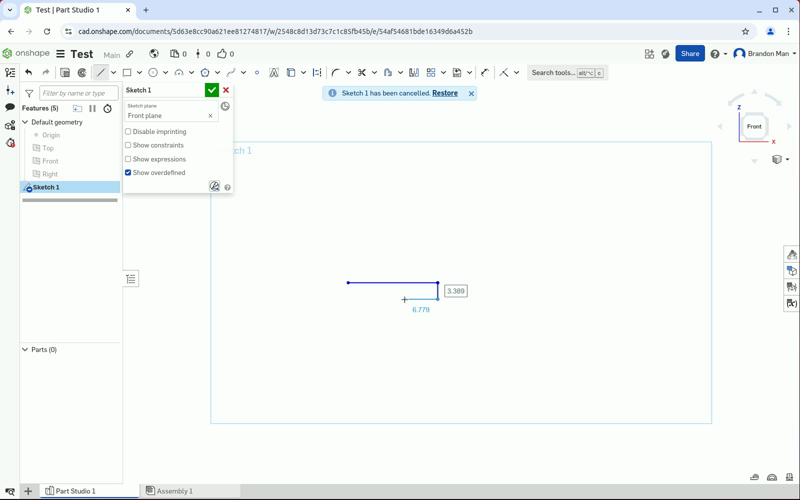
key_down(shift)
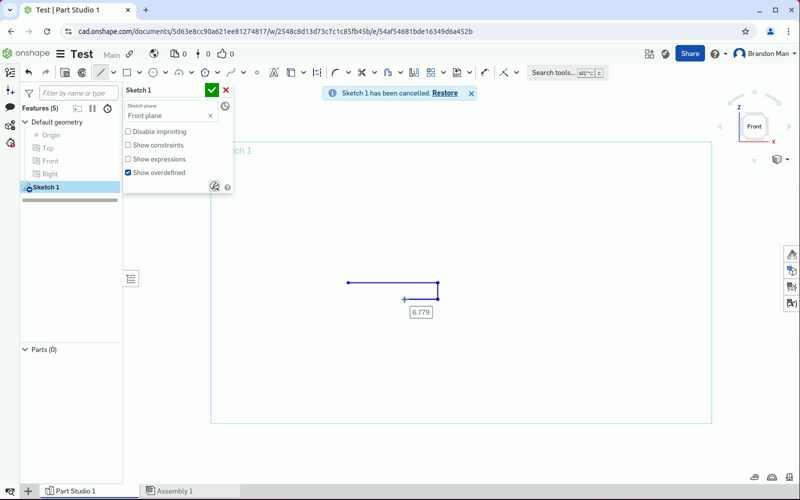
mouse_move(434, 299)
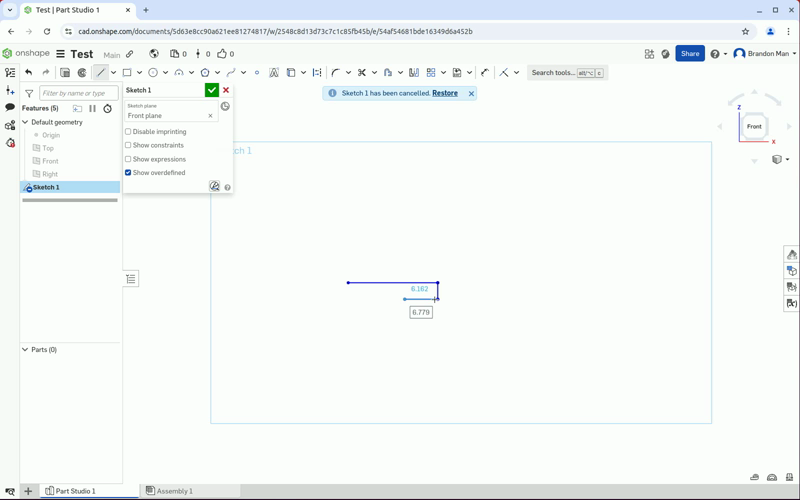
mouse_move(404, 320)
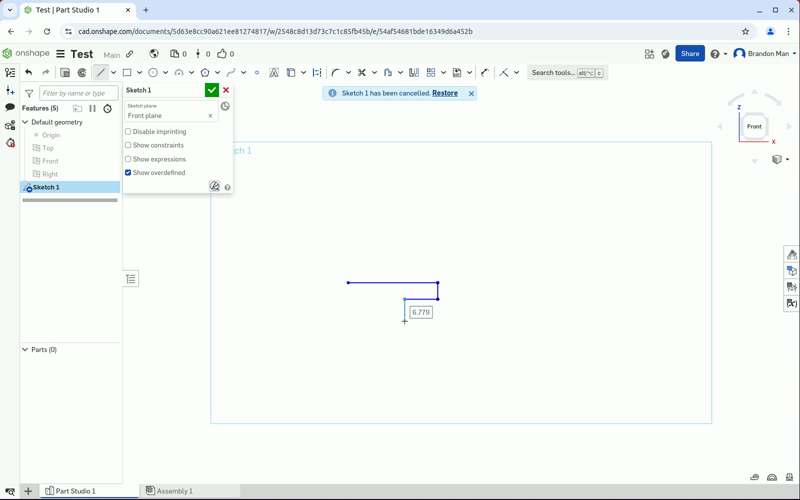
click(404, 320)
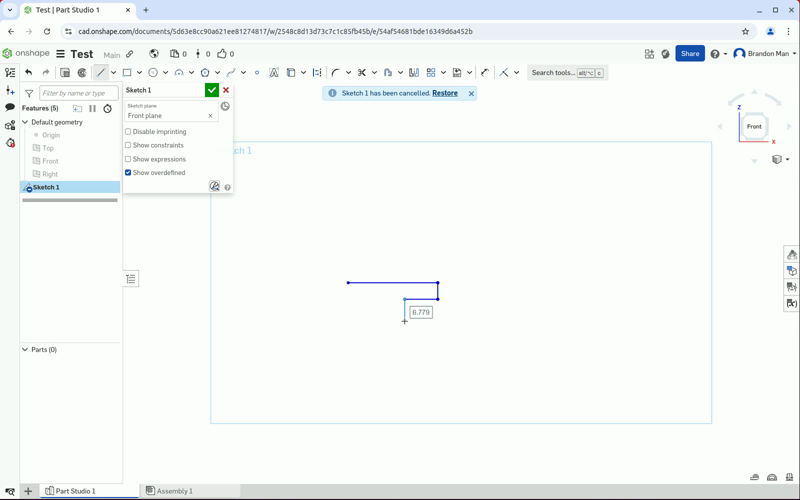
key_up(shift)
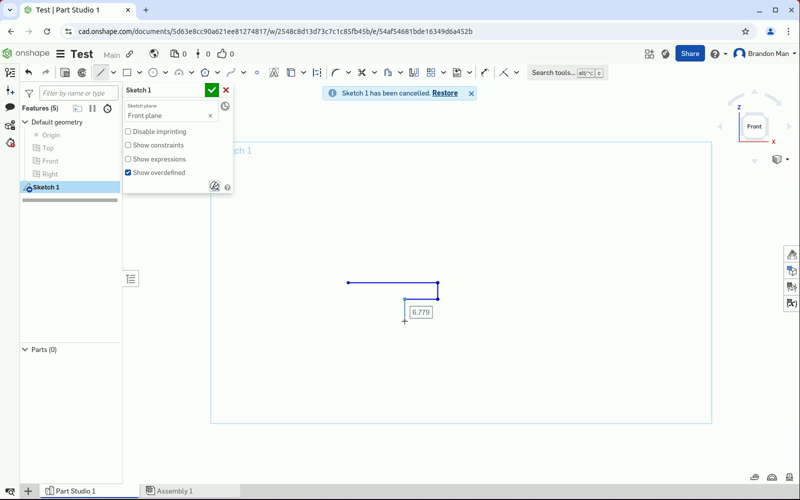
key_down(shift)
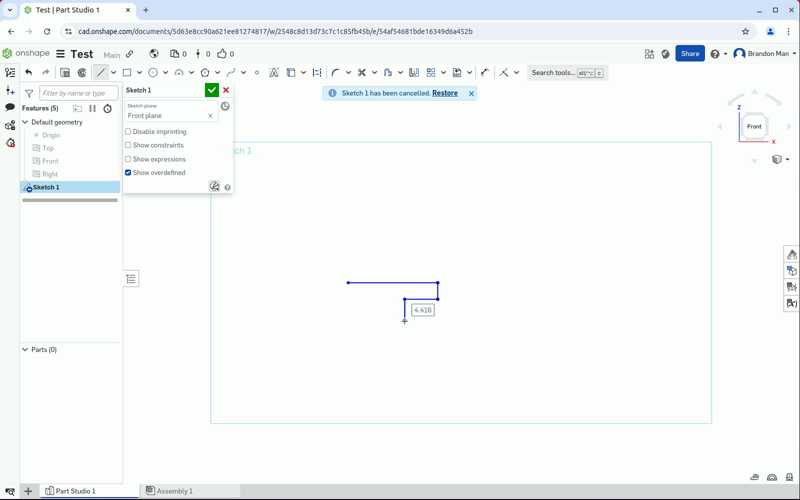
mouse_move(515, 320)
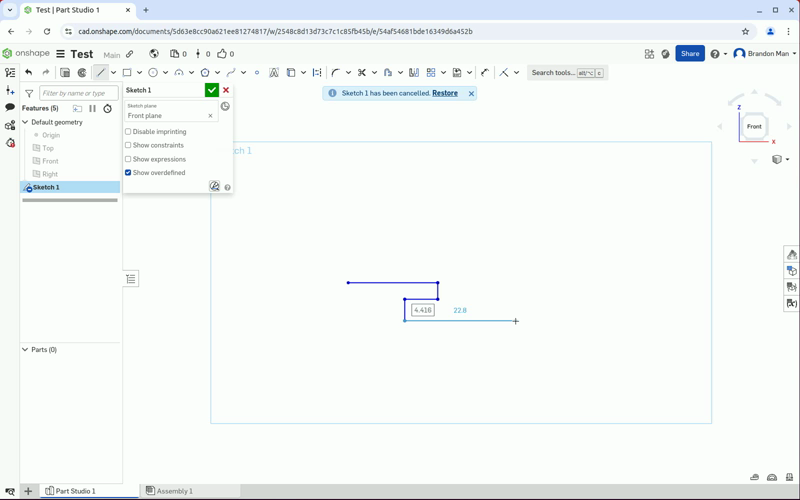
click(515, 320)
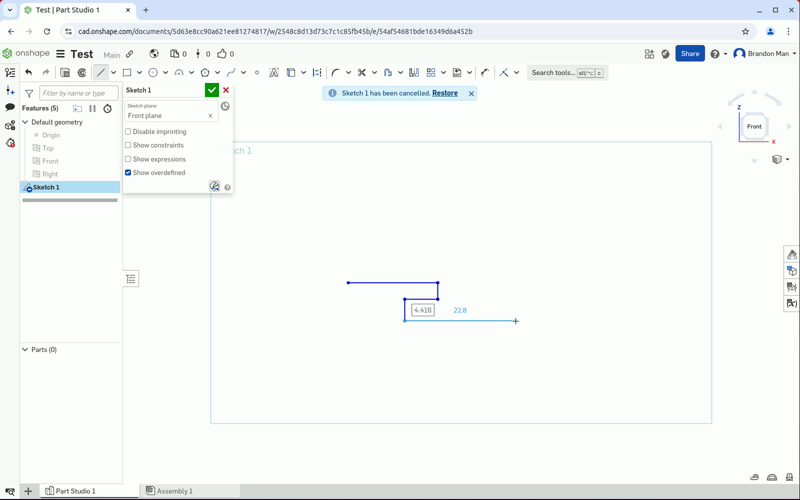
key_up(shift)
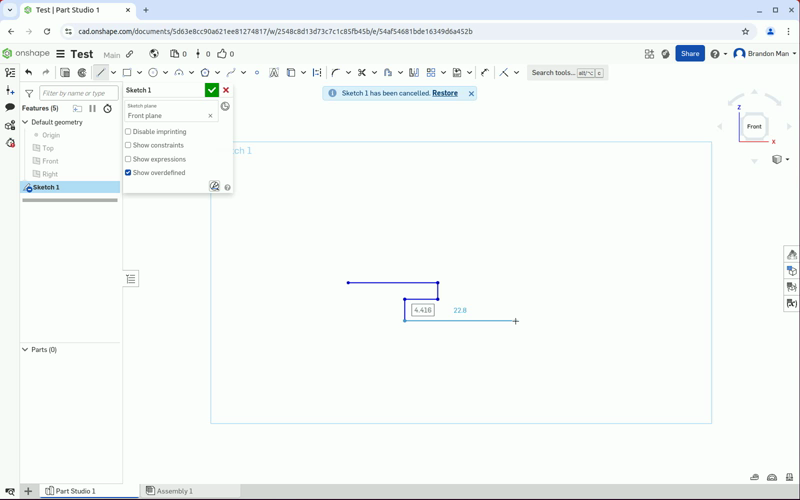
key_down(shift)
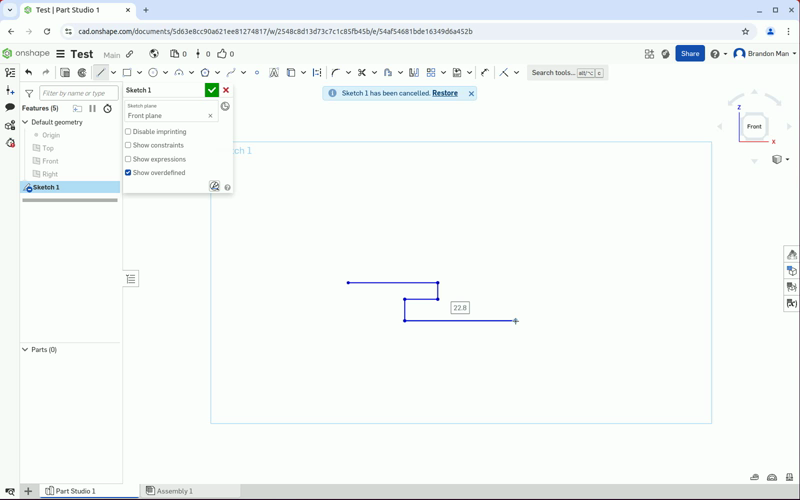
mouse_move(545, 320)
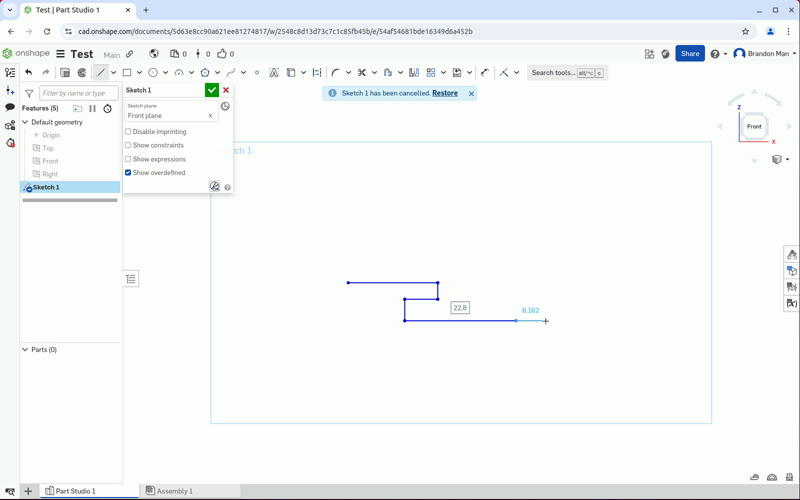
mouse_move(515, 299)
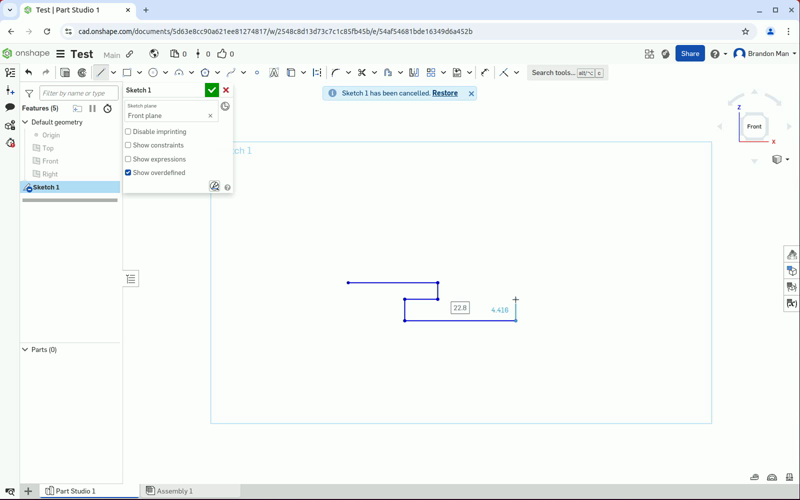
click(515, 299)
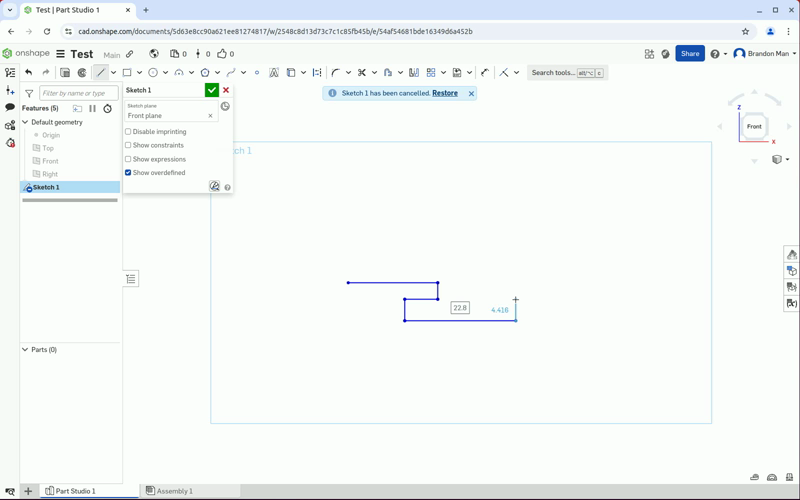
key_up(shift)
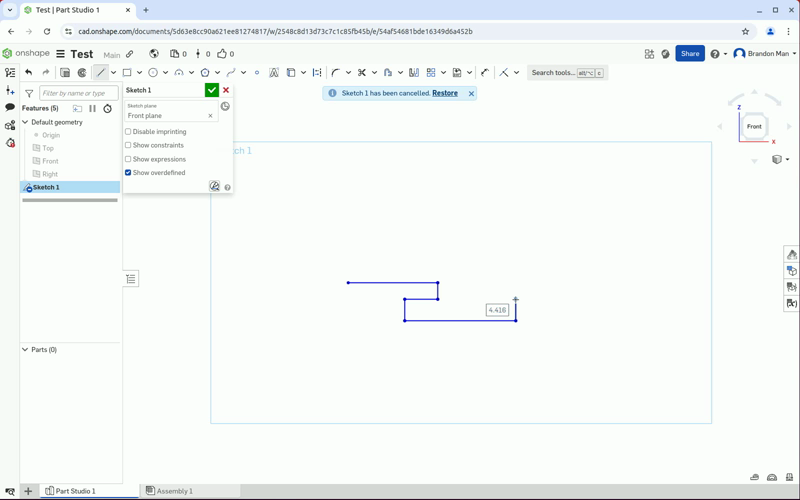
key_down(shift)
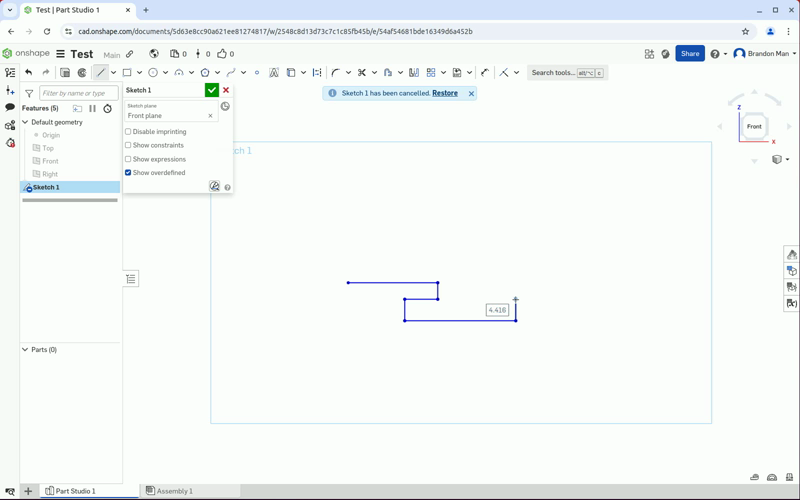
mouse_move(545, 299)
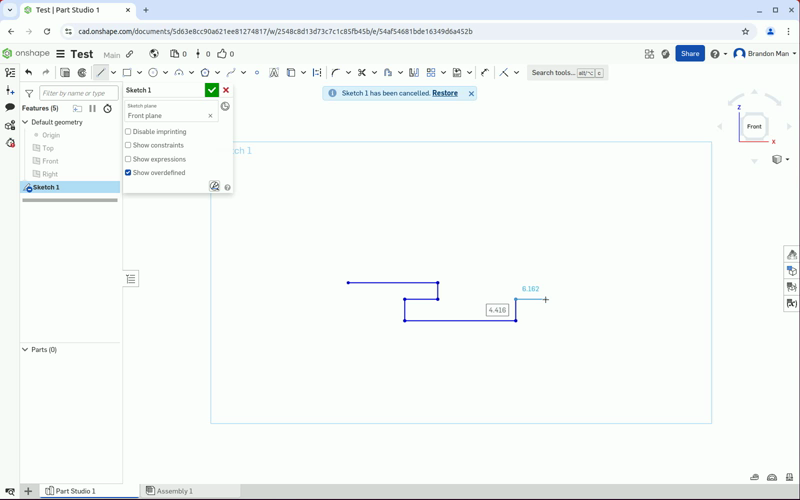
mouse_move(482, 299)
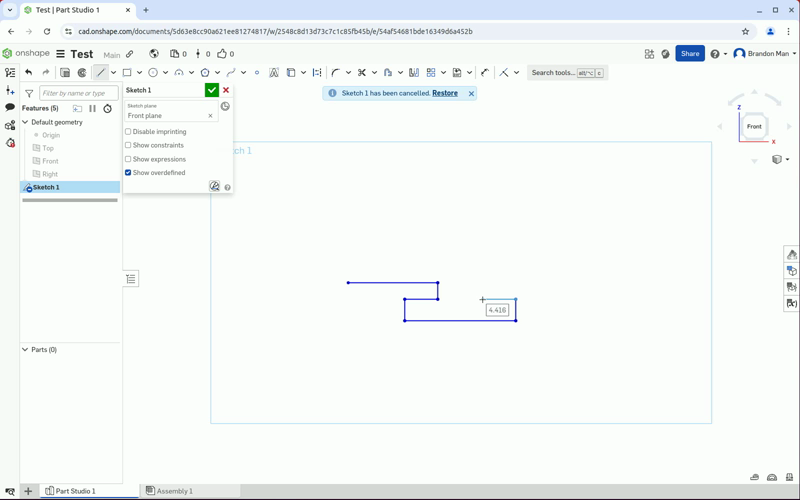
click(482, 299)
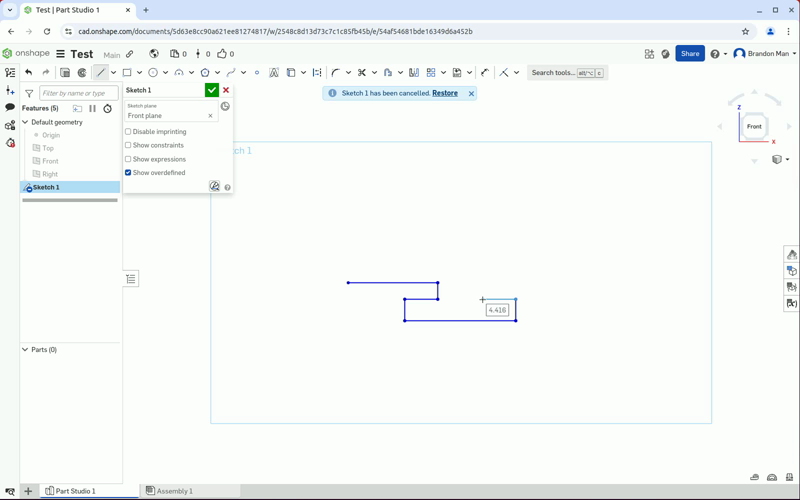
key_up(shift)
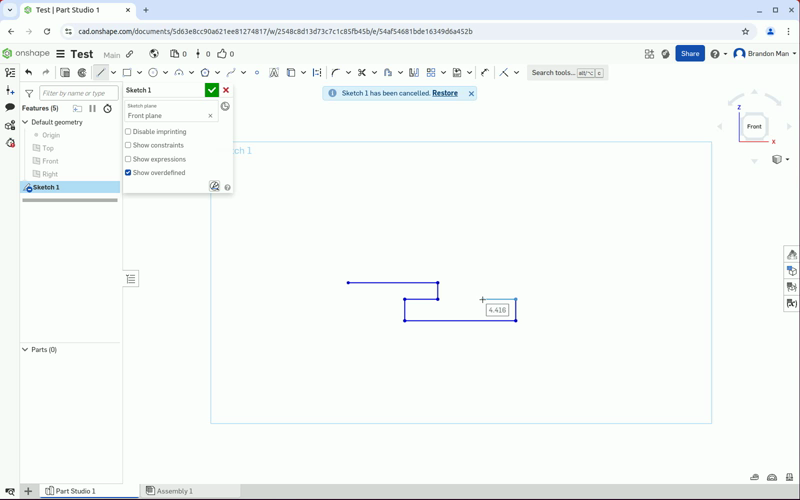
key_down(shift)
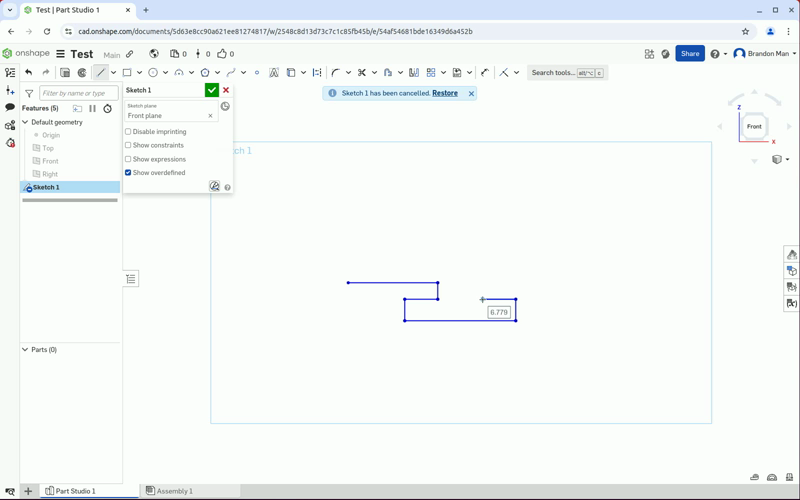
mouse_move(512, 299)
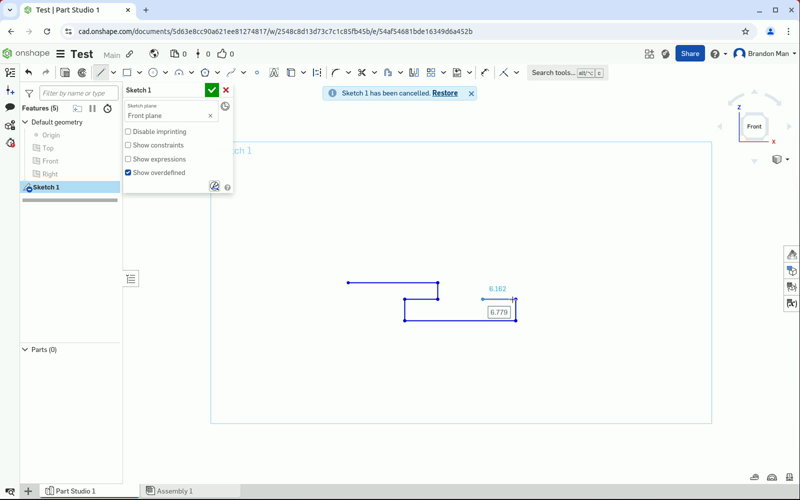
mouse_move(482, 282)
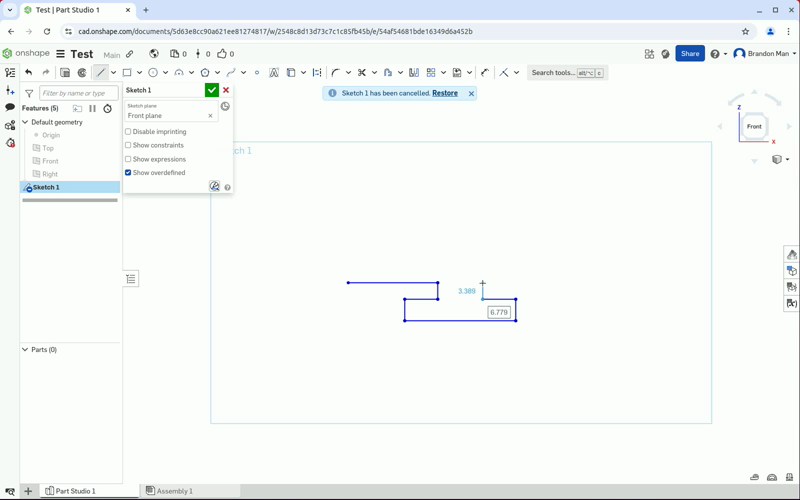
click(482, 282)
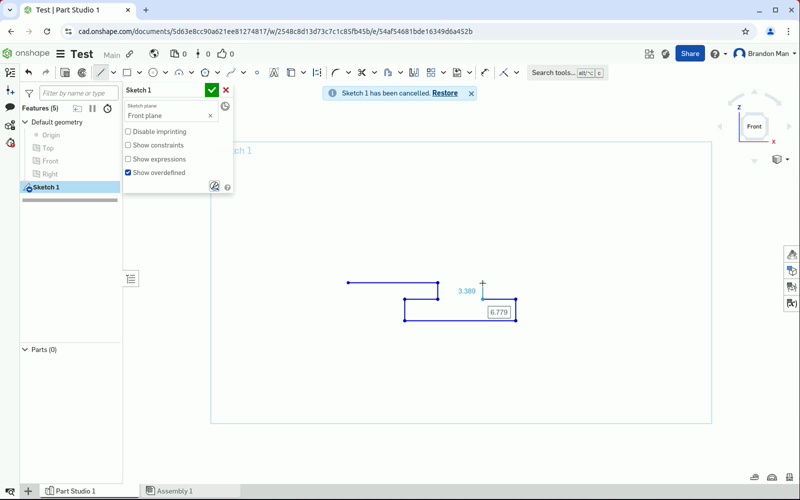
key_up(shift)
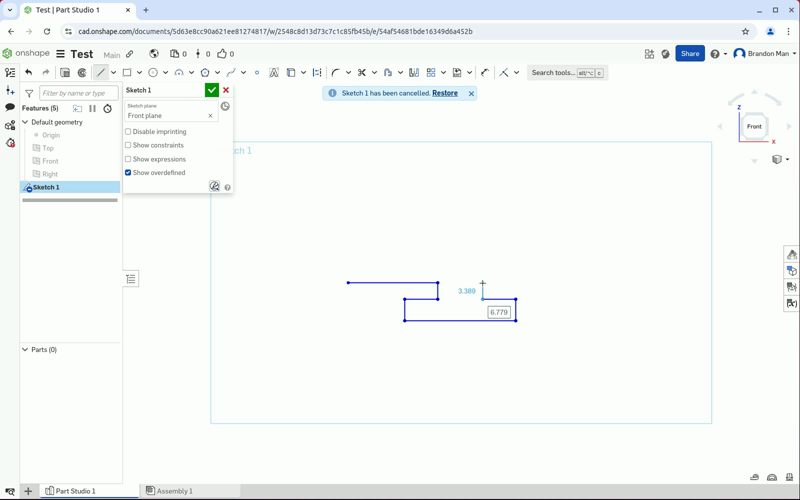
key_down(shift)
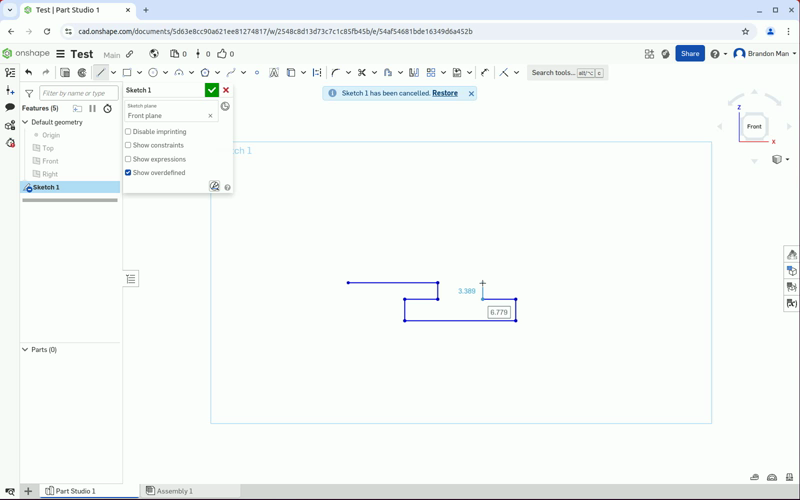
mouse_move(572, 282)
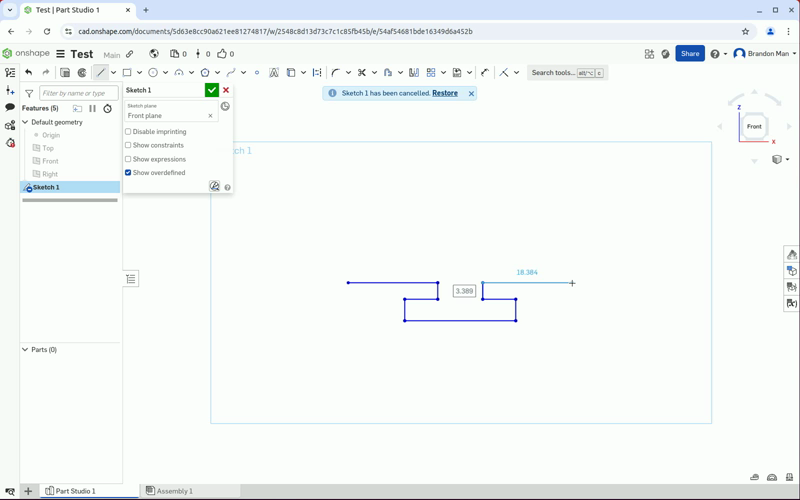
click(572, 282)
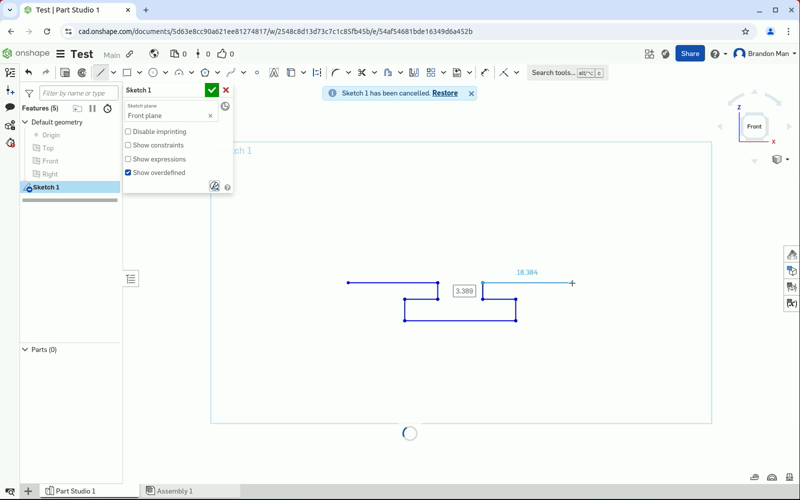
key_up(shift)
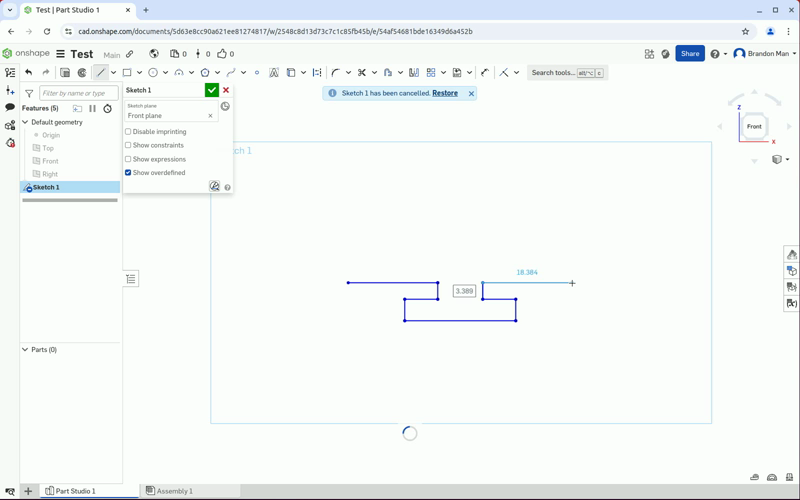
key_down(shift)
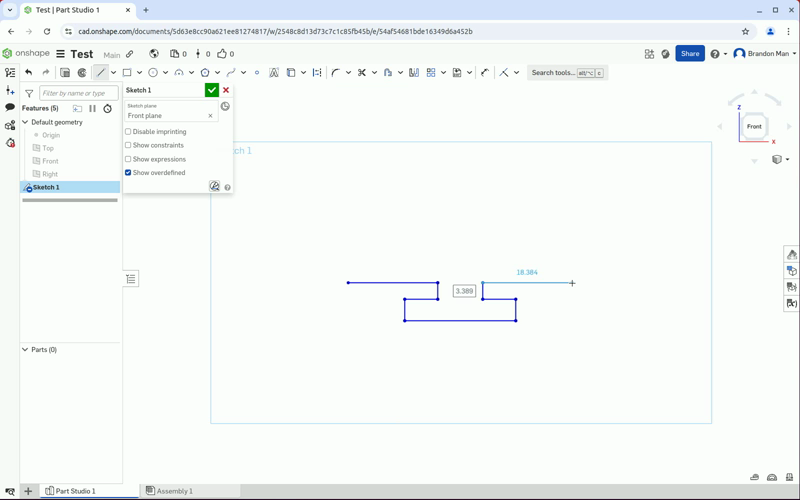
mouse_move(572, 169)
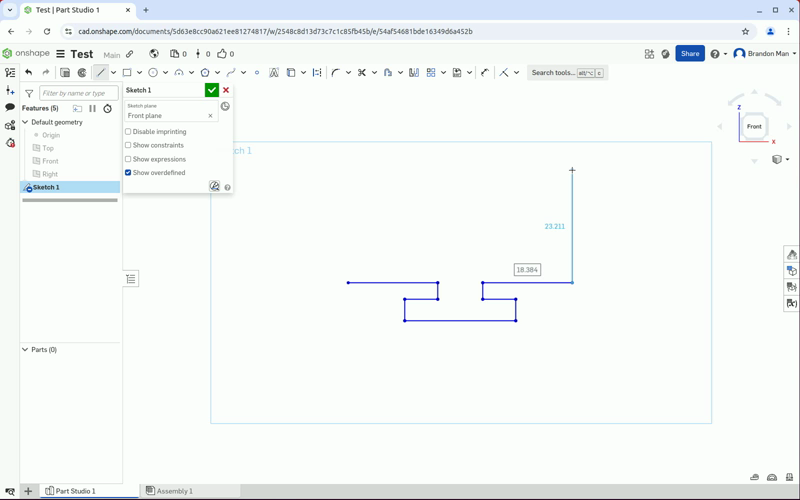
click(572, 169)
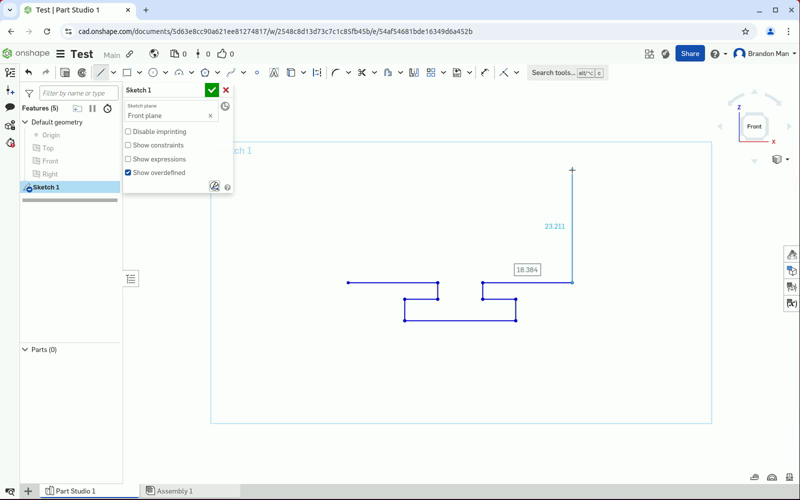
key_up(shift)
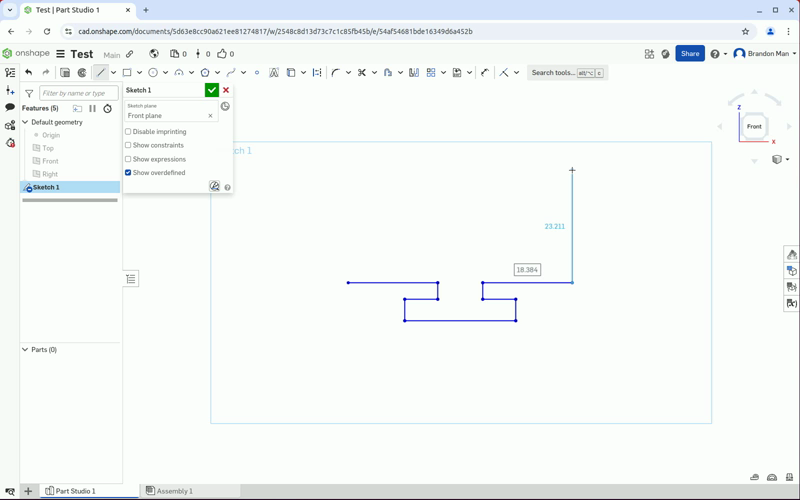
key_down(shift)
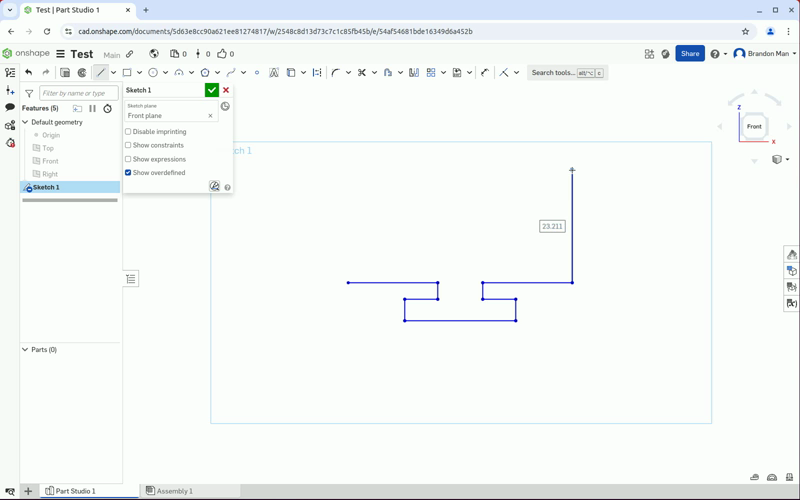
mouse_move(348, 169)
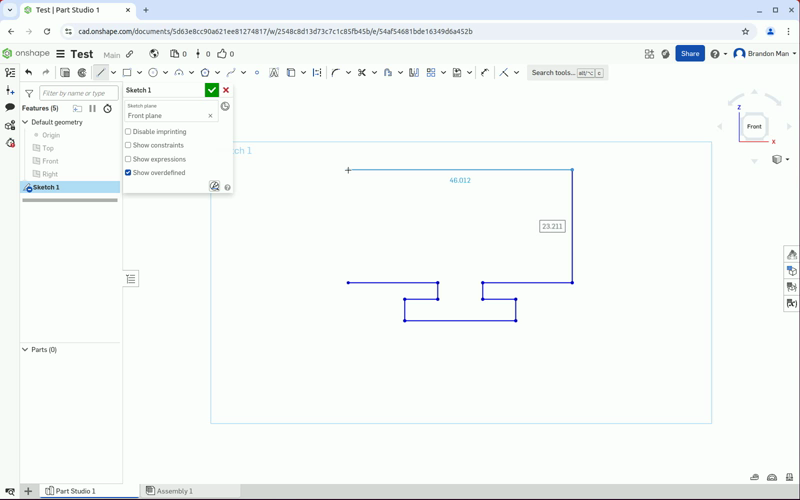
click(348, 169)
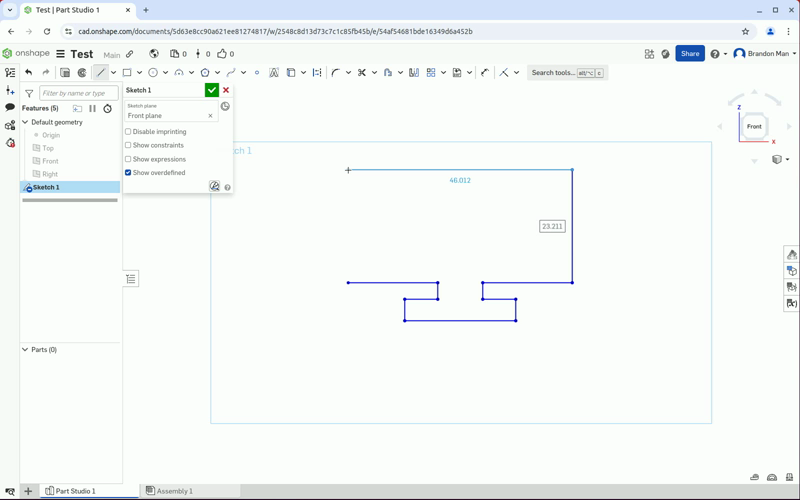
key_up(shift)
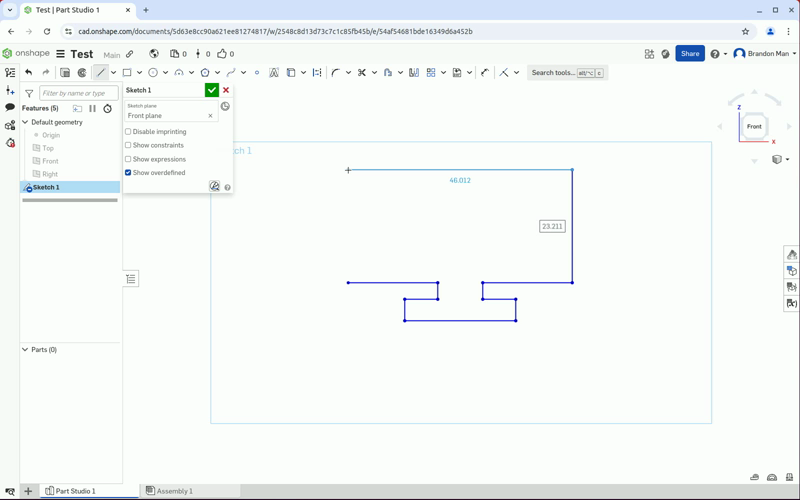
key_down(shift)
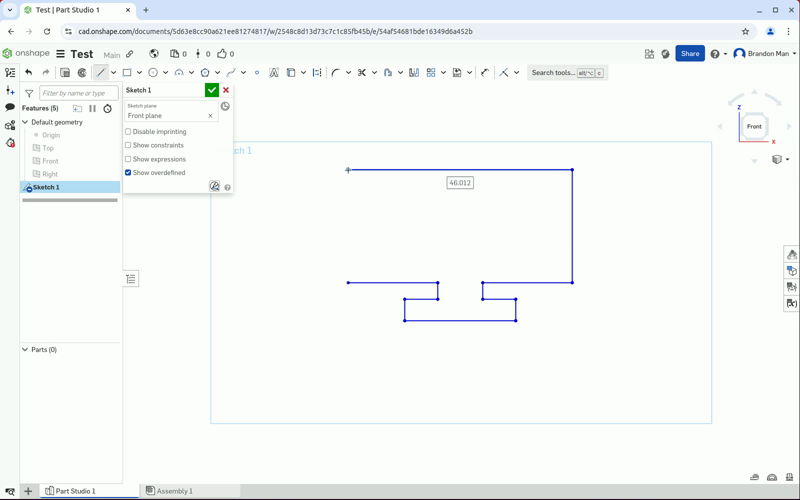
mouse_move(348, 282)
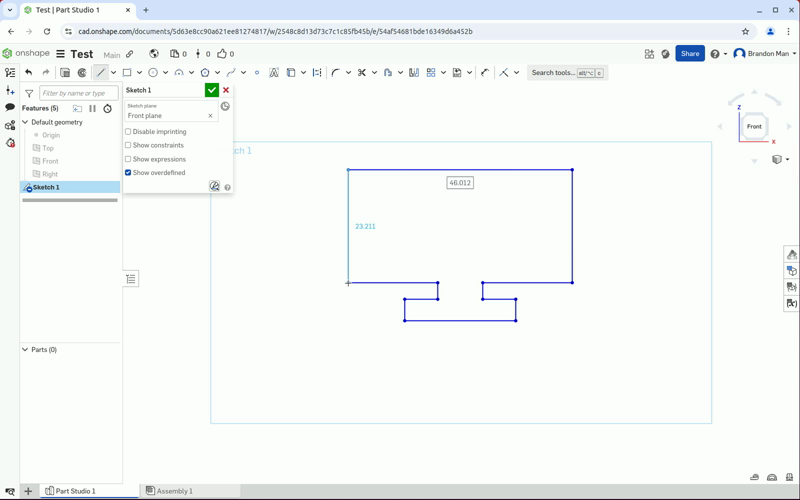
key_up(shift)
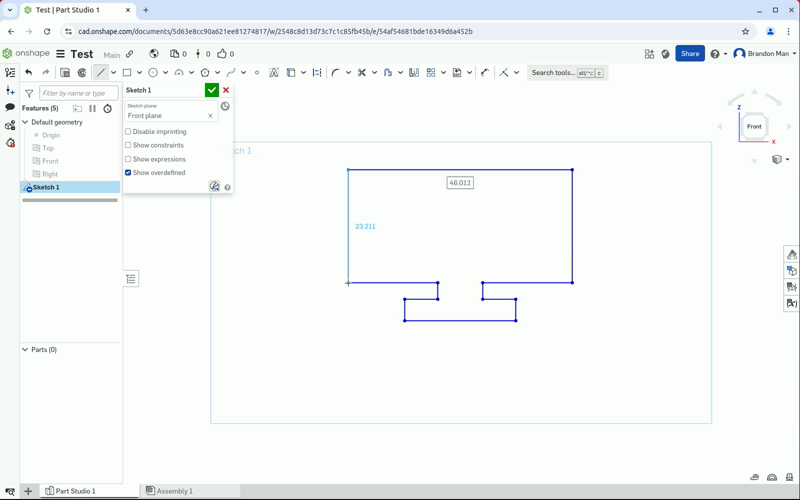
click(348, 282)
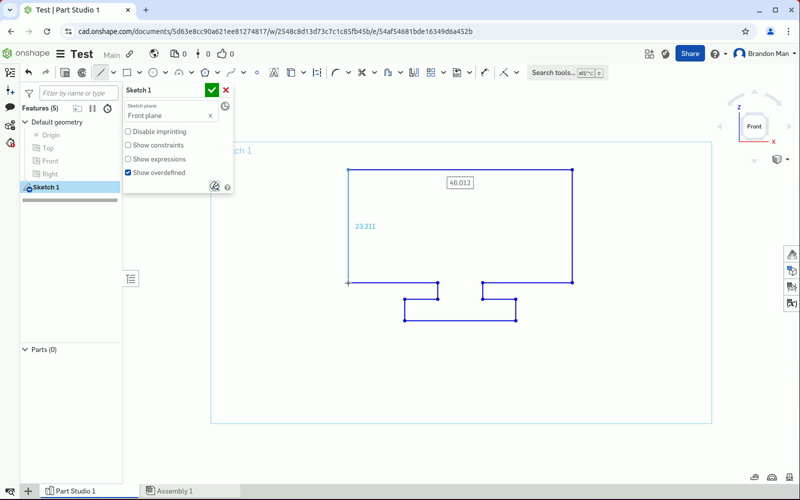
key(esc)
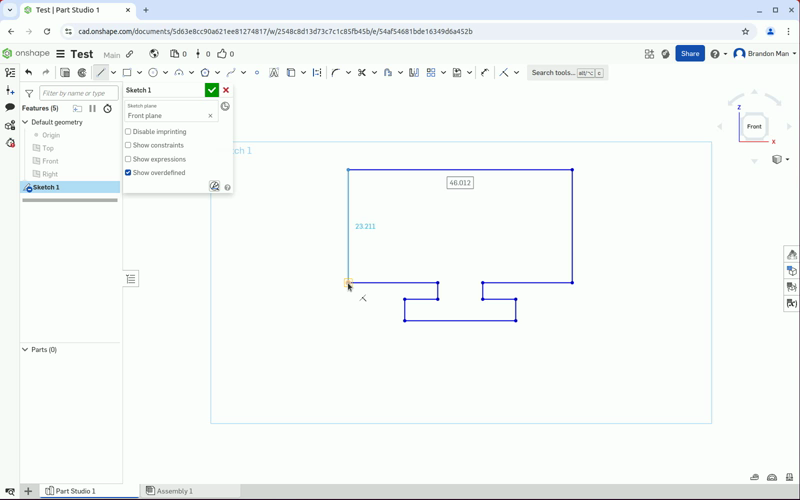
mouse_move(386, 247)
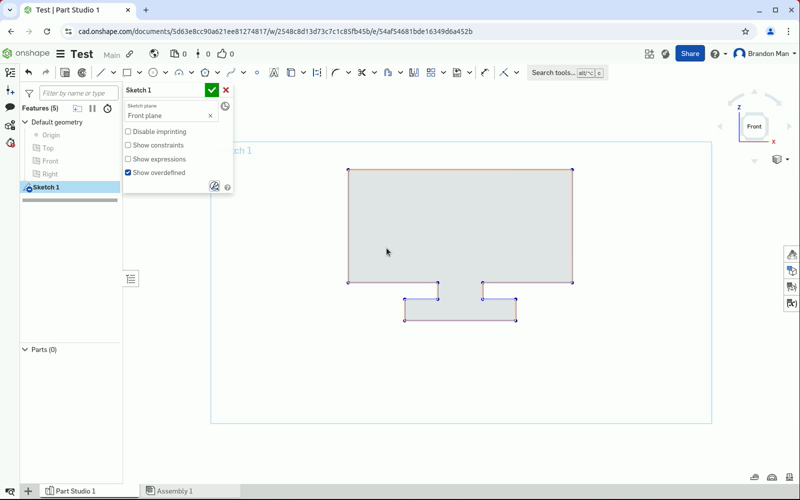
click(386, 247)
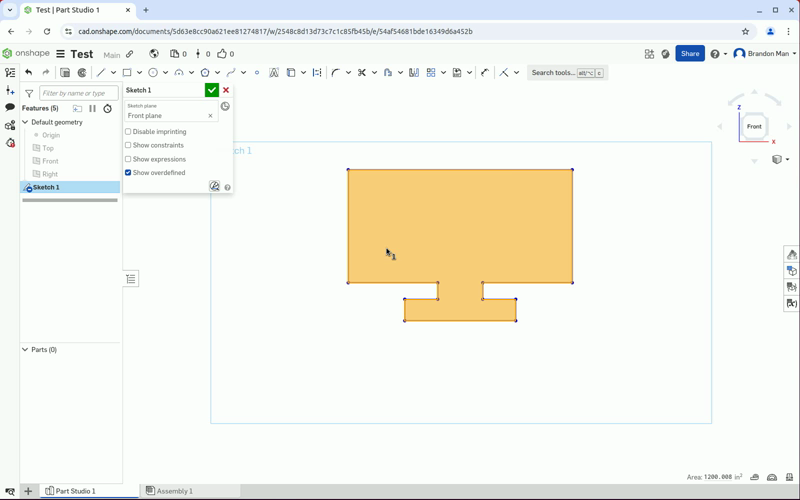
mouse_move(73, 352)
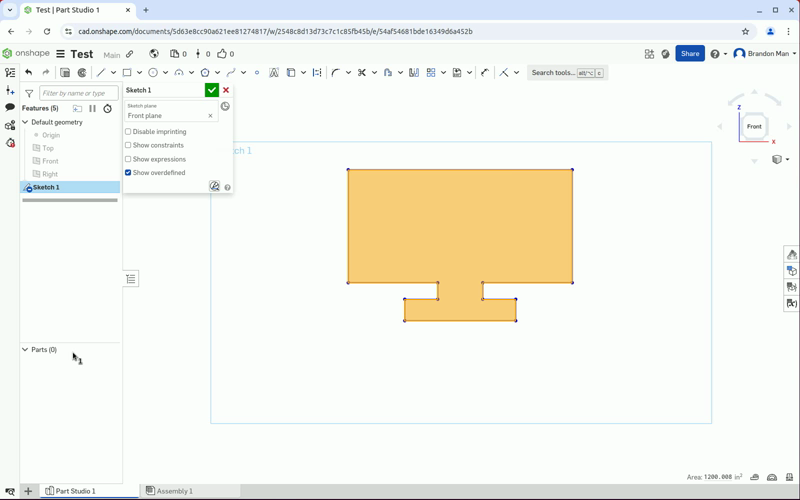
key(shift+y)
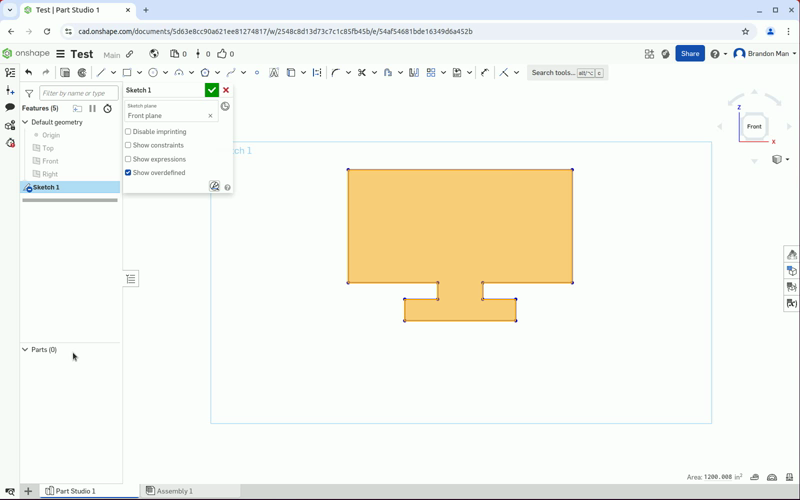
key(shift+e)
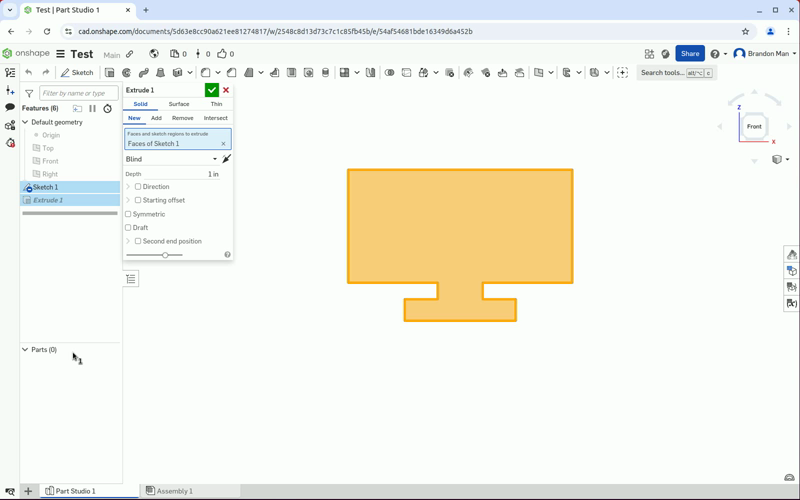
mouse_move(143, 106)
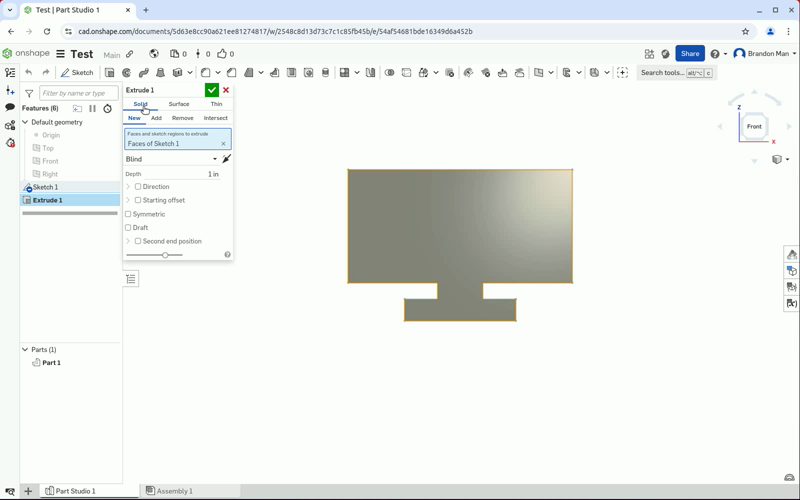
click(143, 106)
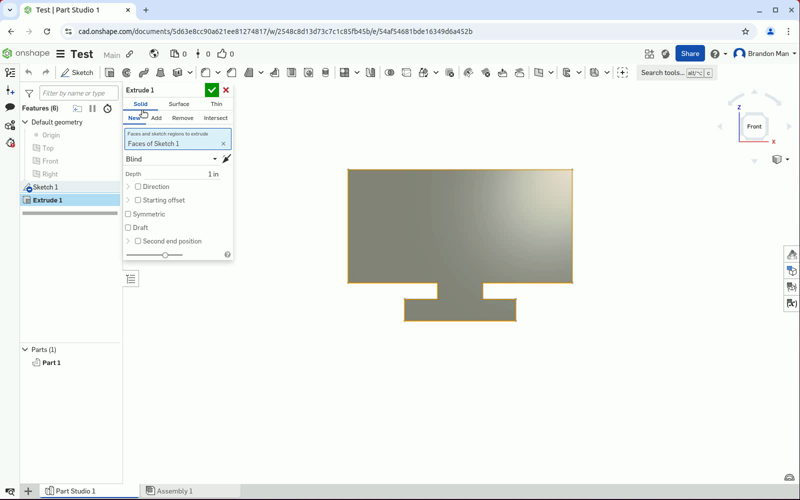
mouse_move(137, 120)
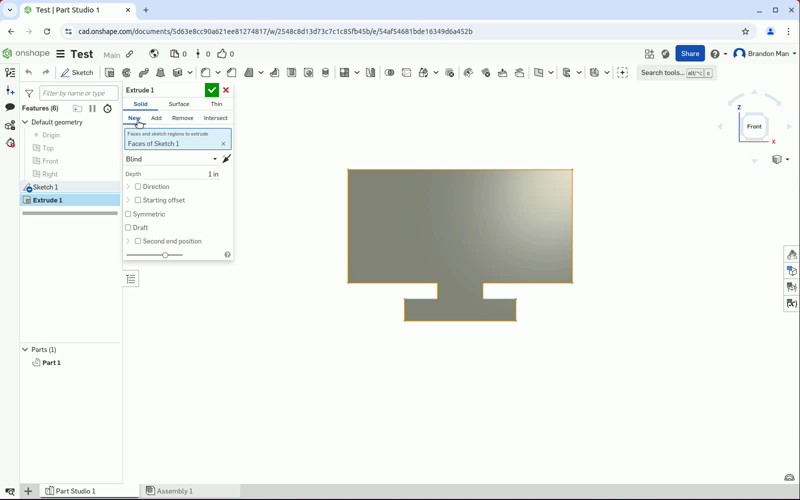
click(137, 120)
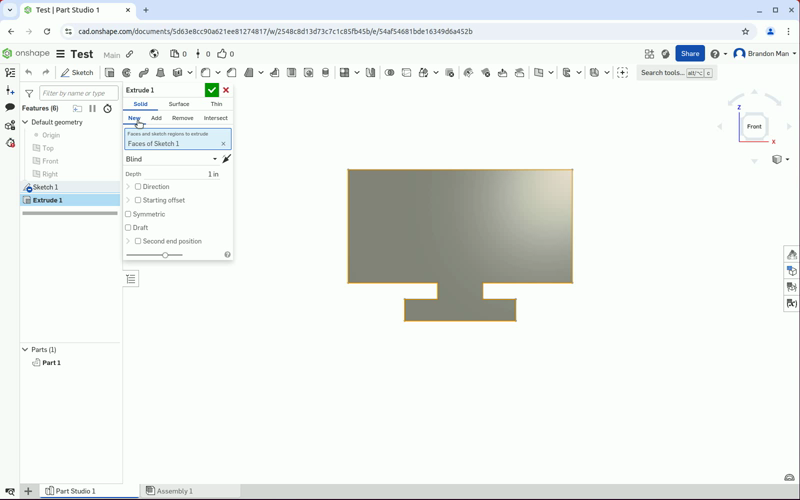
key(tab, 4)
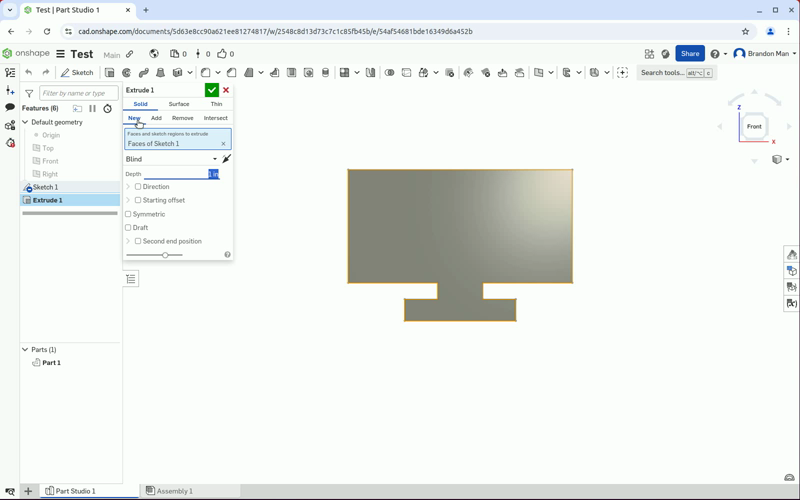
text(-20.701)
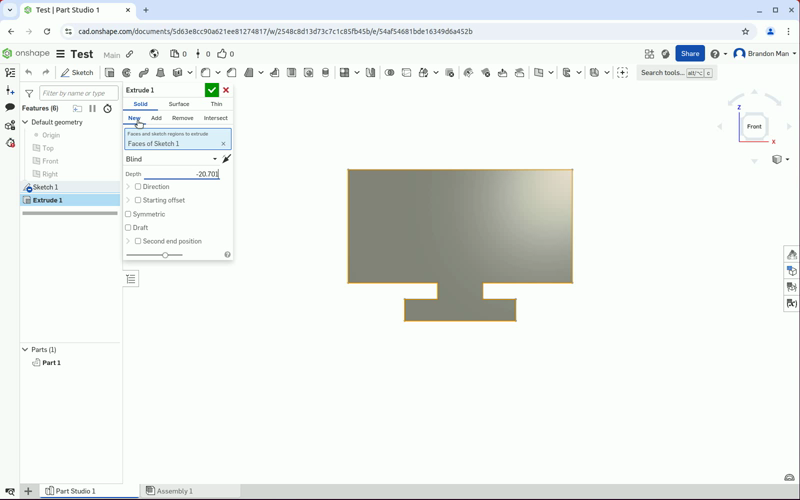
key(enter)
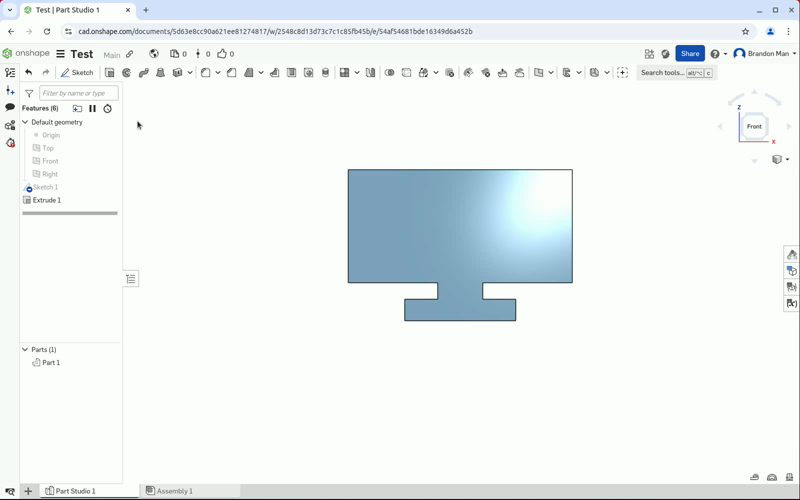
key(shift+h)
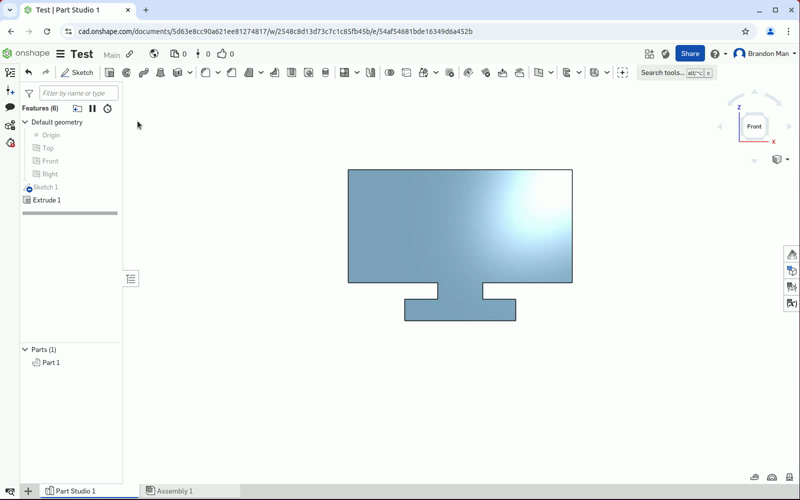
key(shift+h)
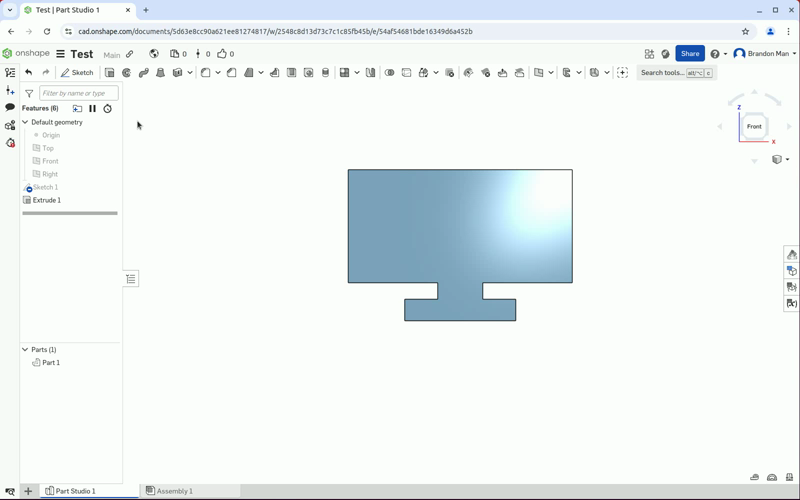
mouse_move(73, 189)
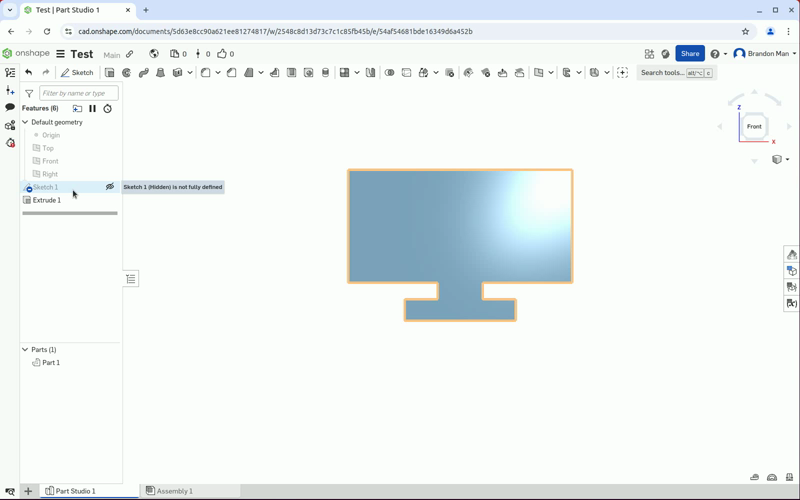
click(73, 189)
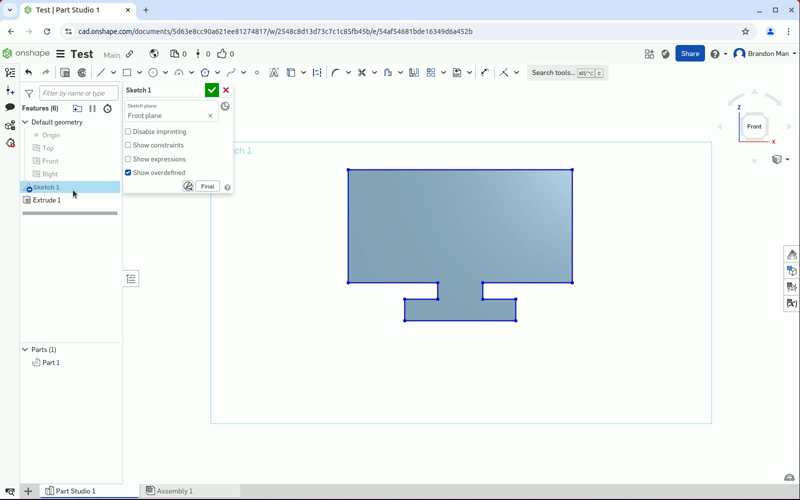
mouse_move(229, 92)
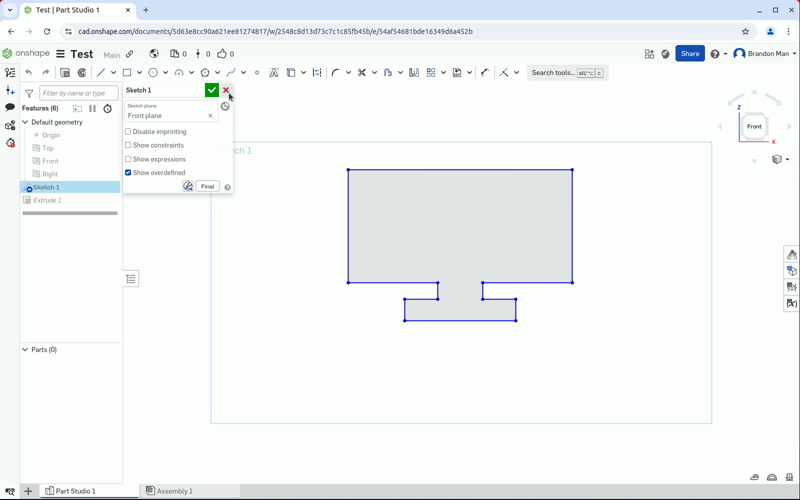
click(229, 92)
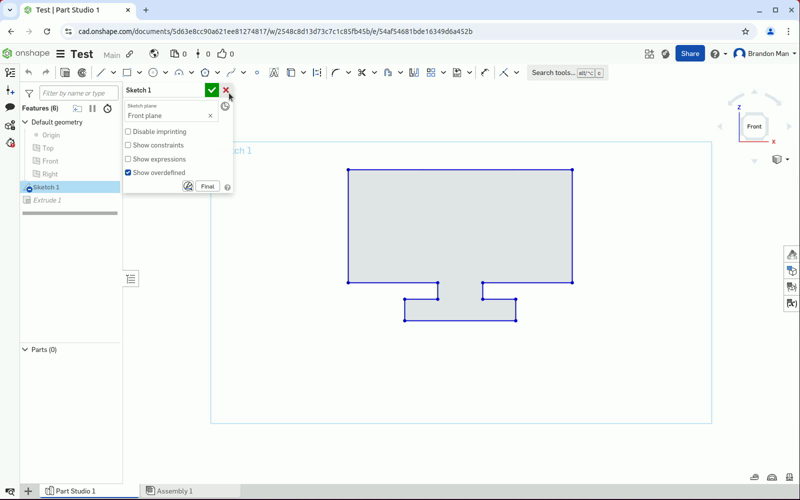
key(shift+s)
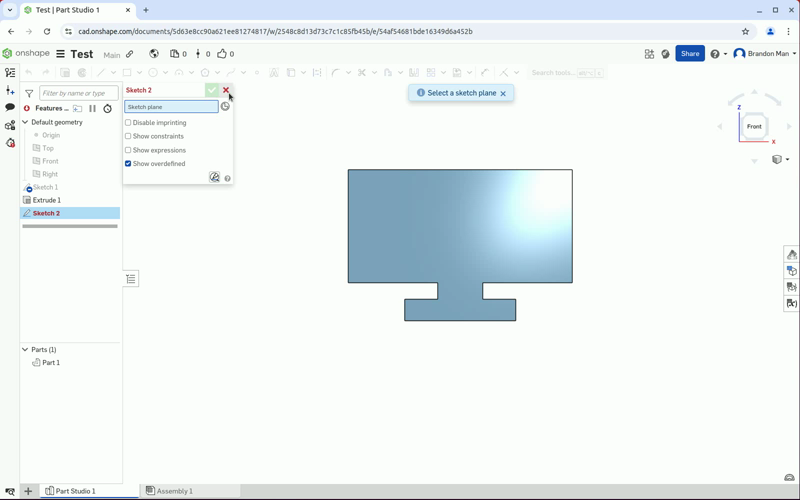
mouse_move(73, 163)
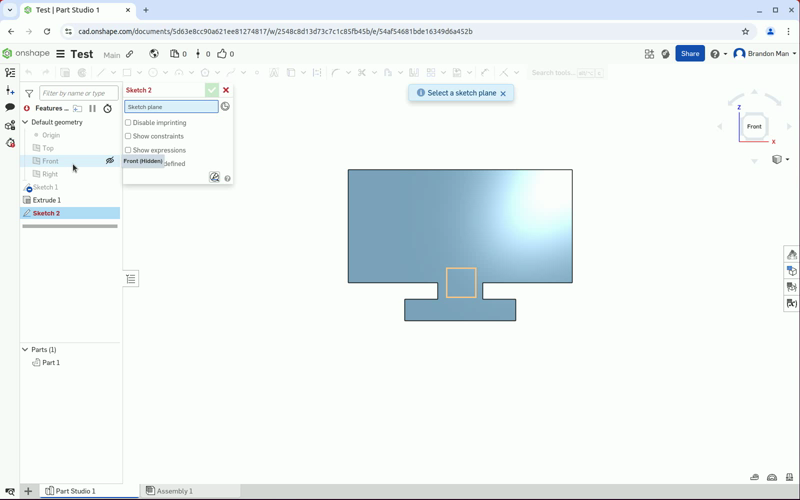
click(73, 163)
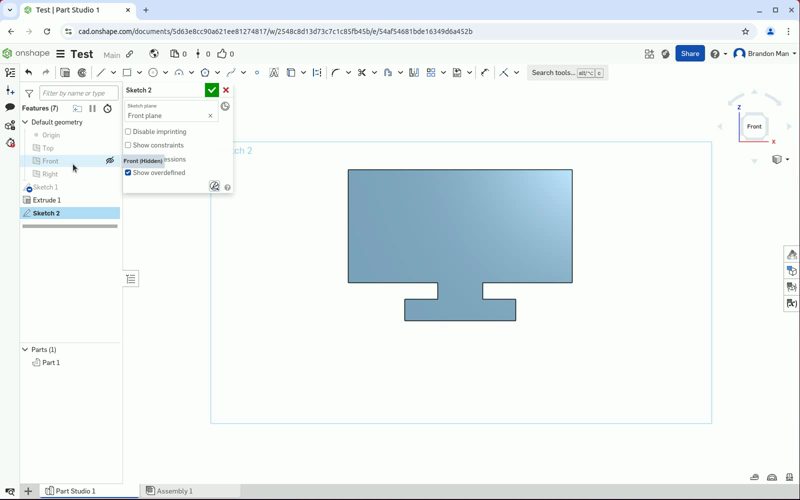
mouse_move(73, 352)
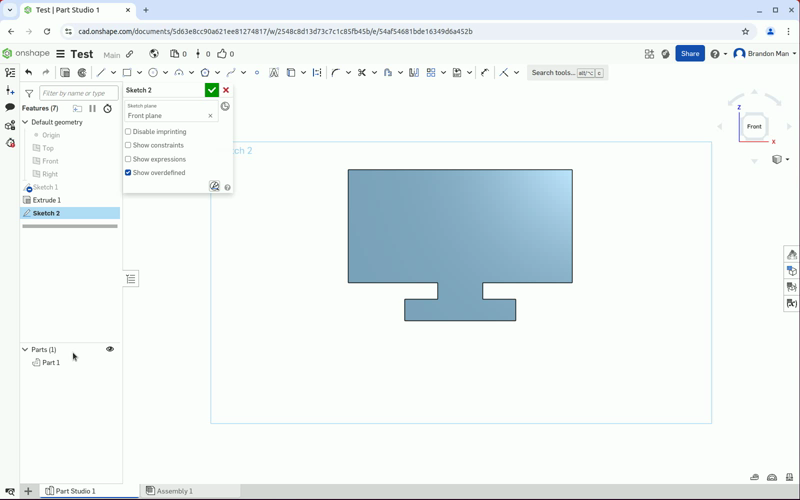
key(y)
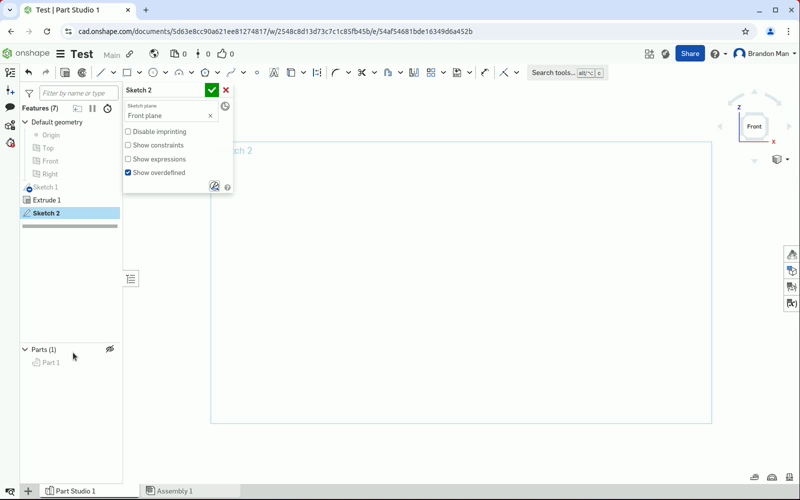
key(a)
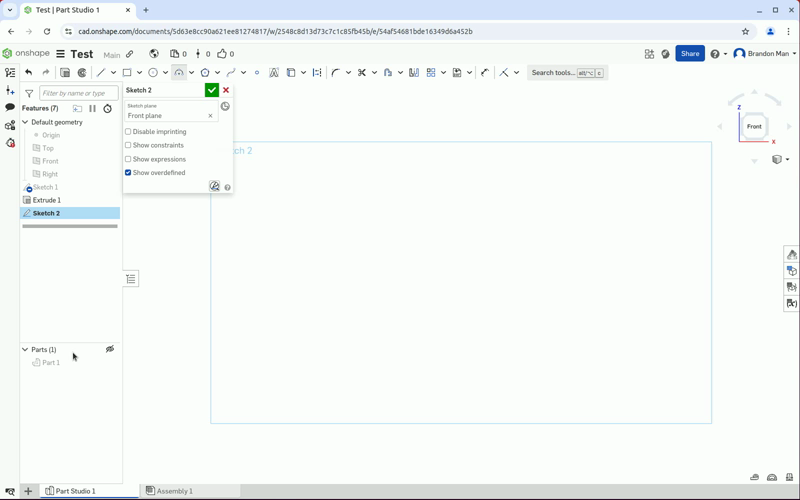
key_down(shift)
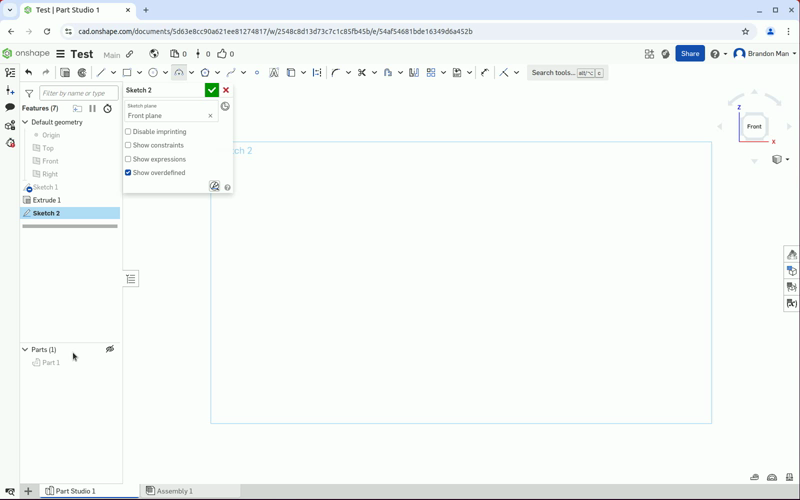
mouse_move(460, 170)
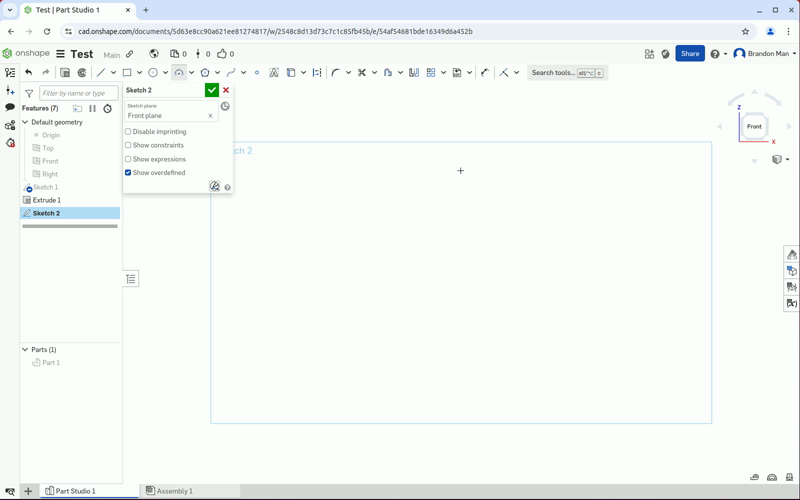
click(460, 170)
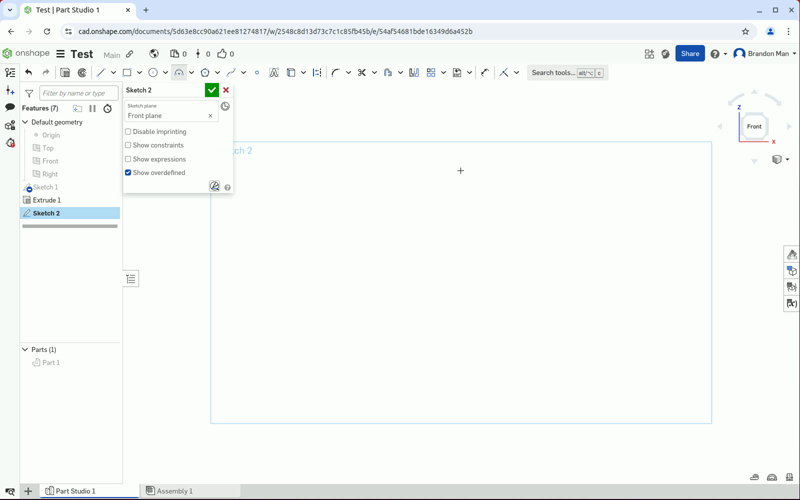
key_up(shift)
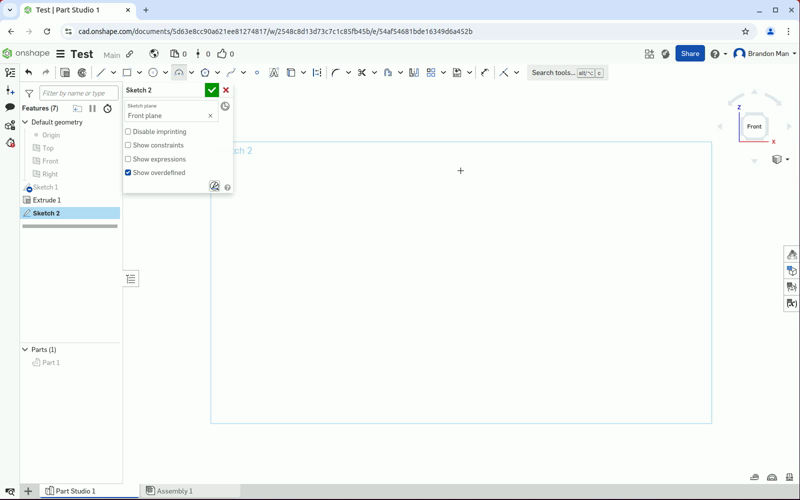
key_down(shift)
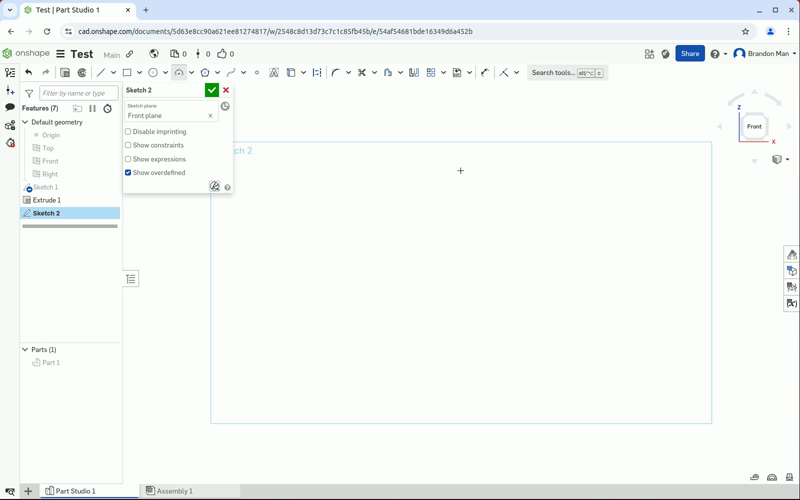
mouse_move(498, 190)
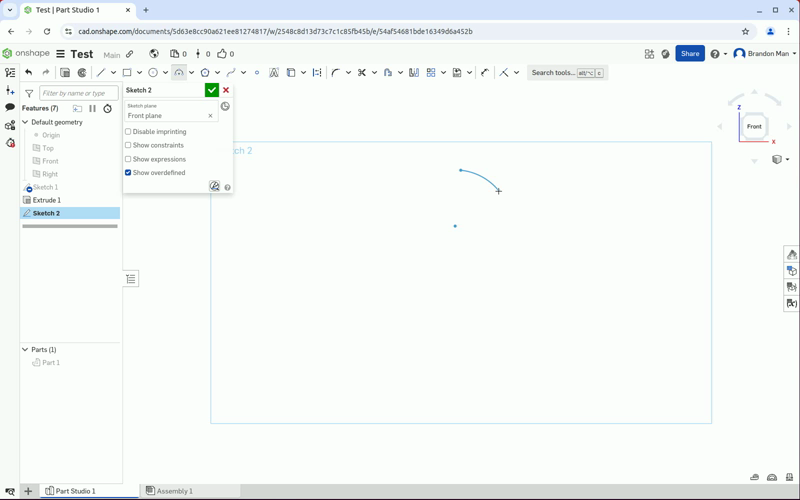
click(498, 190)
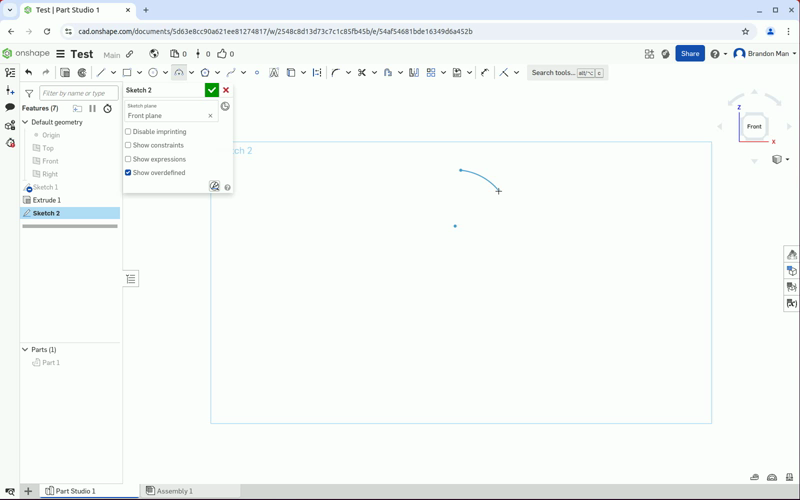
mouse_move(482, 175)
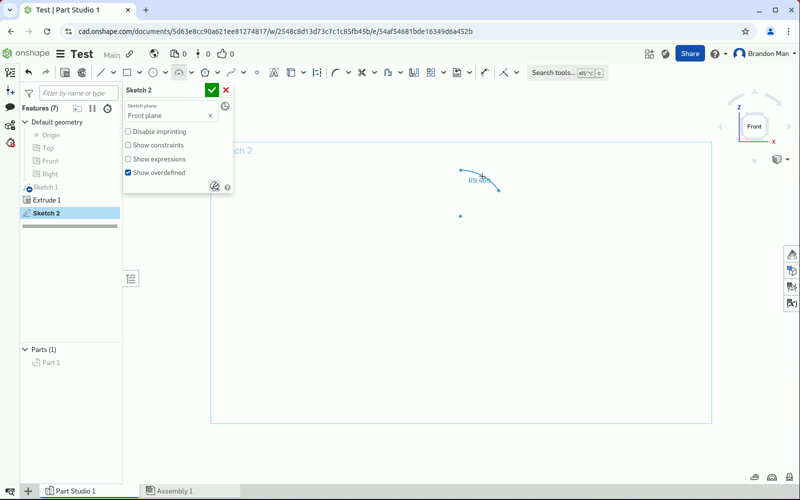
click(482, 175)
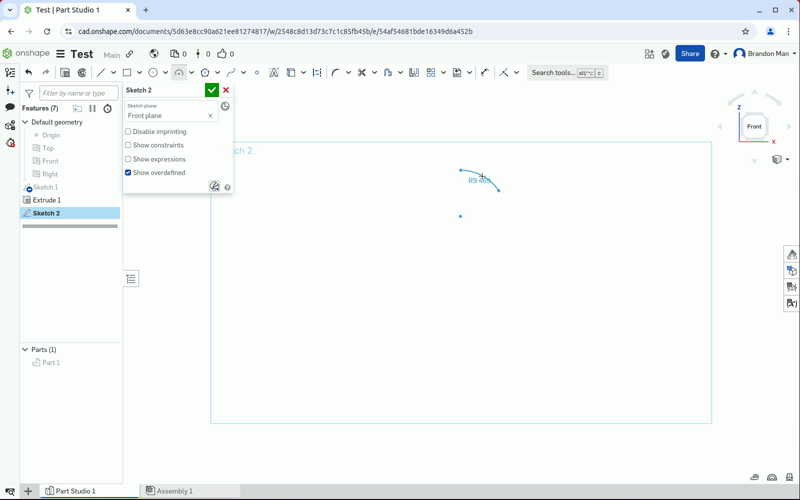
key_up(shift)
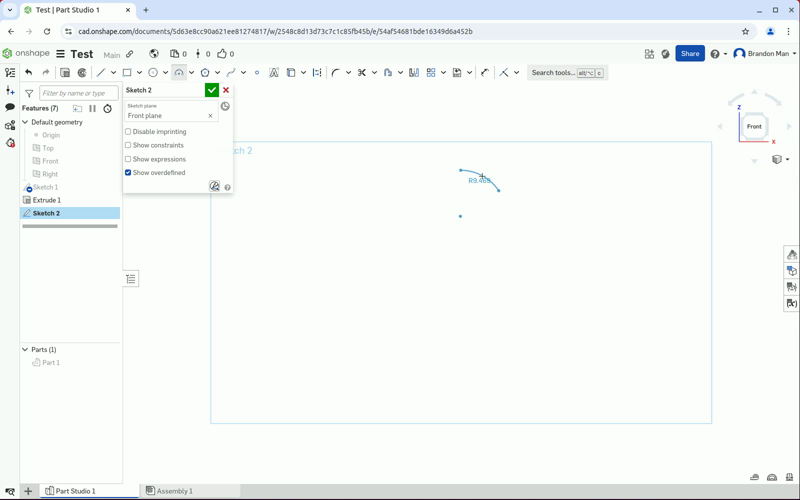
key(esc)
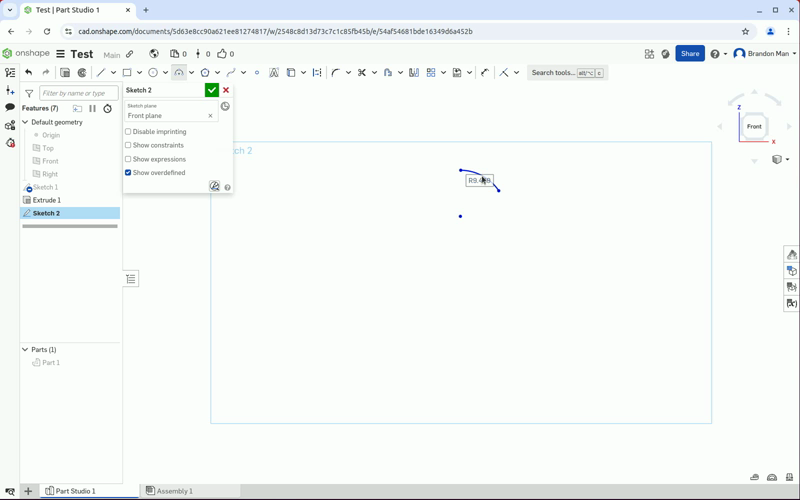
key(l)
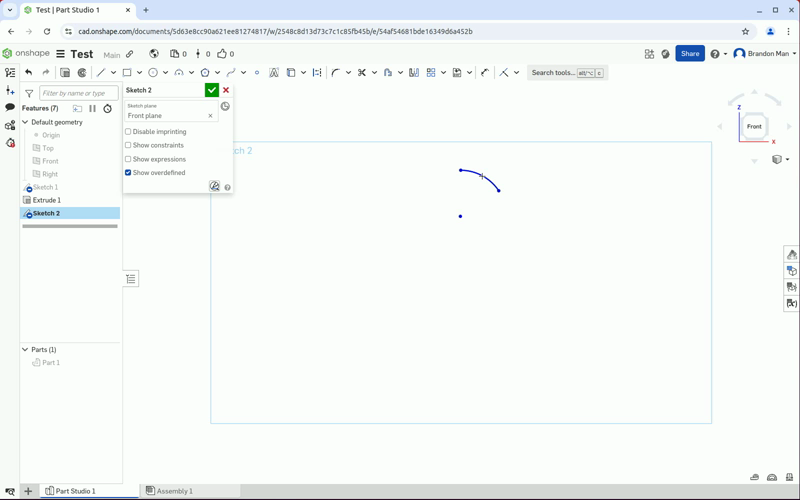
mouse_move(498, 190)
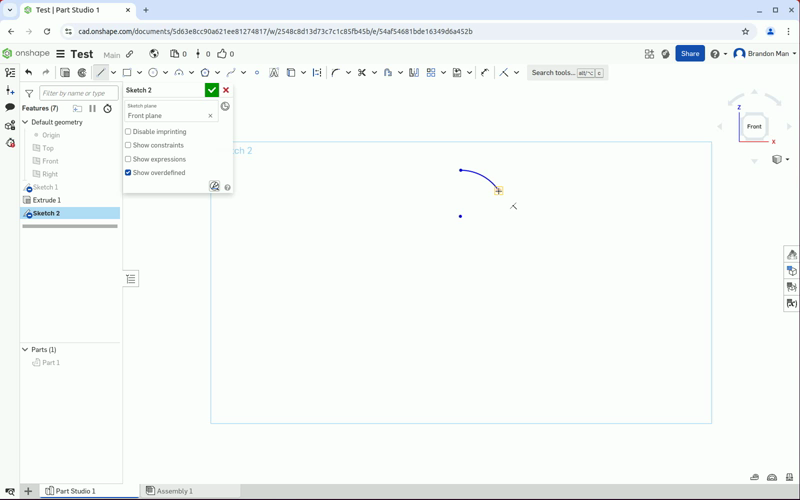
click(498, 190)
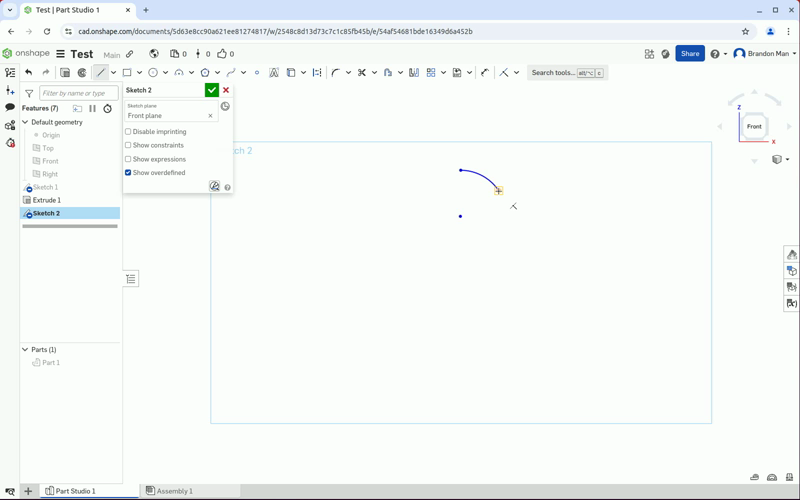
key_down(shift)
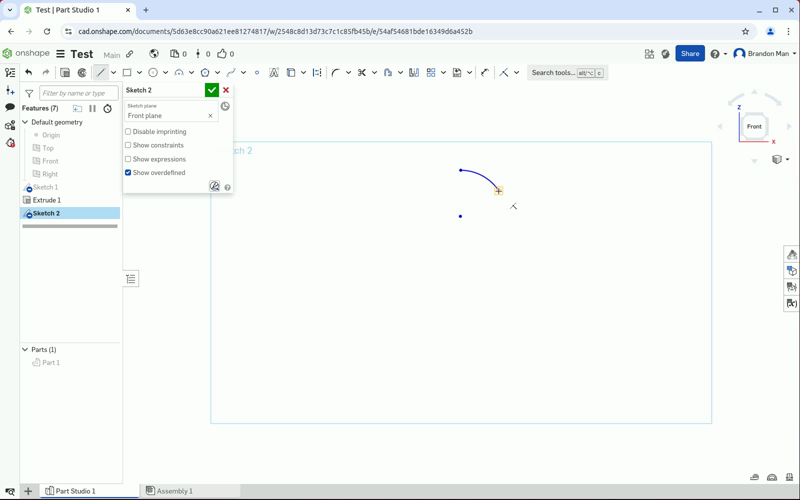
mouse_move(544, 260)
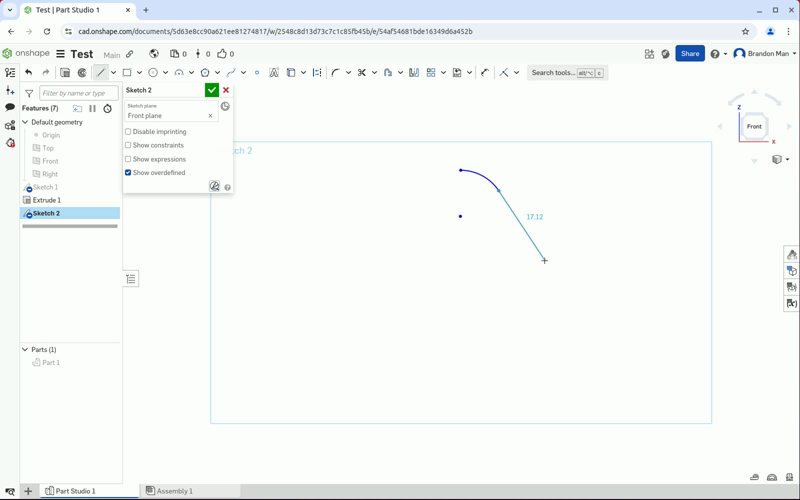
click(544, 260)
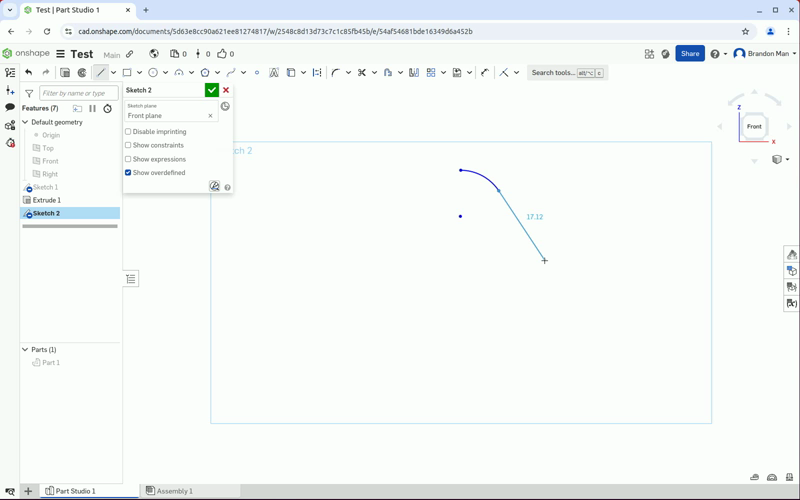
key_up(shift)
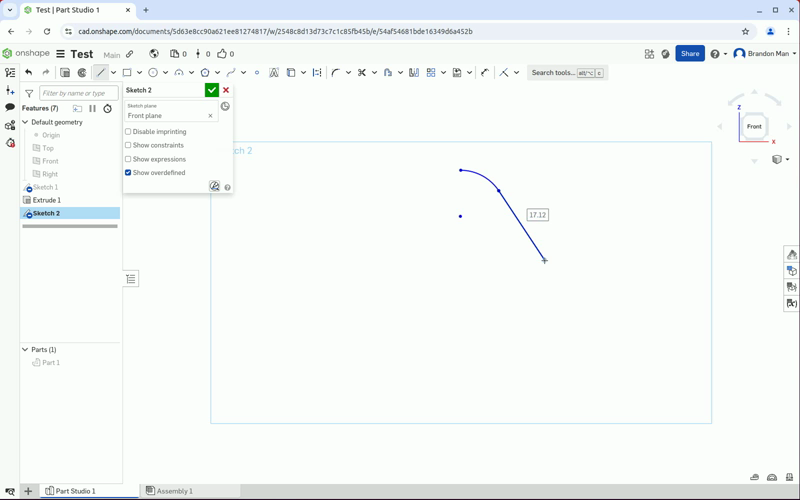
key_down(shift)
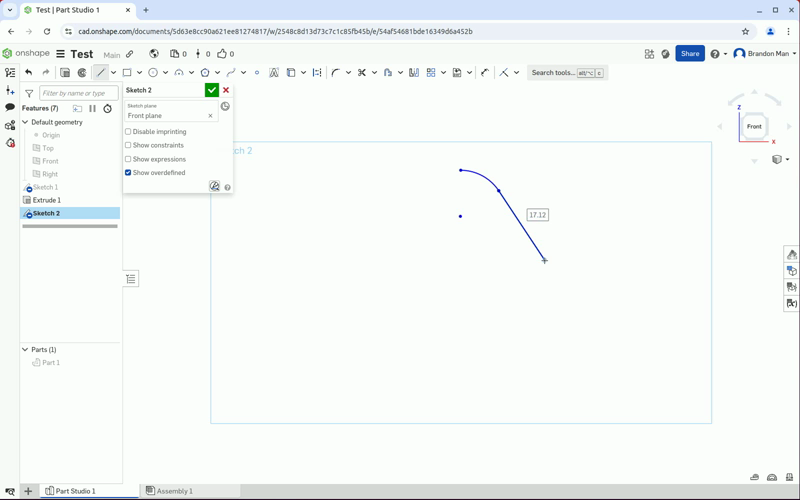
mouse_move(574, 260)
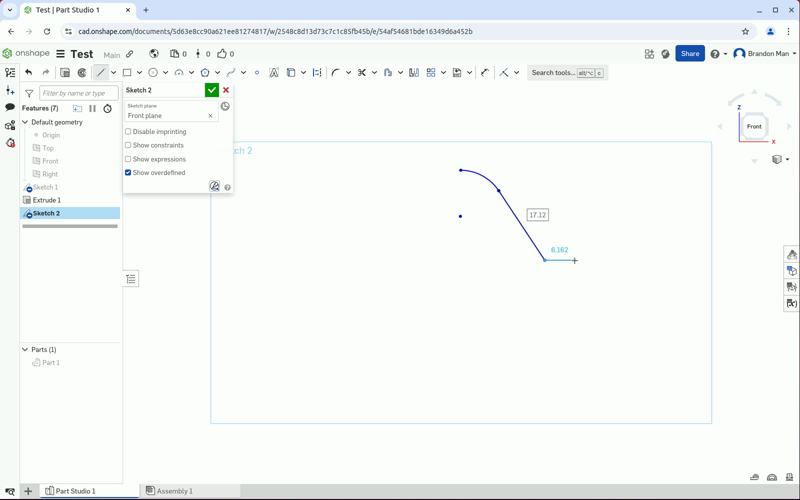
mouse_move(573, 260)
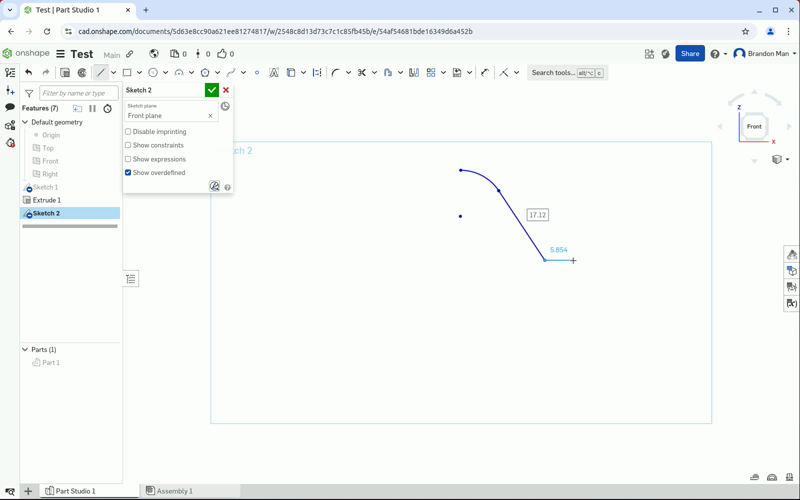
click(573, 260)
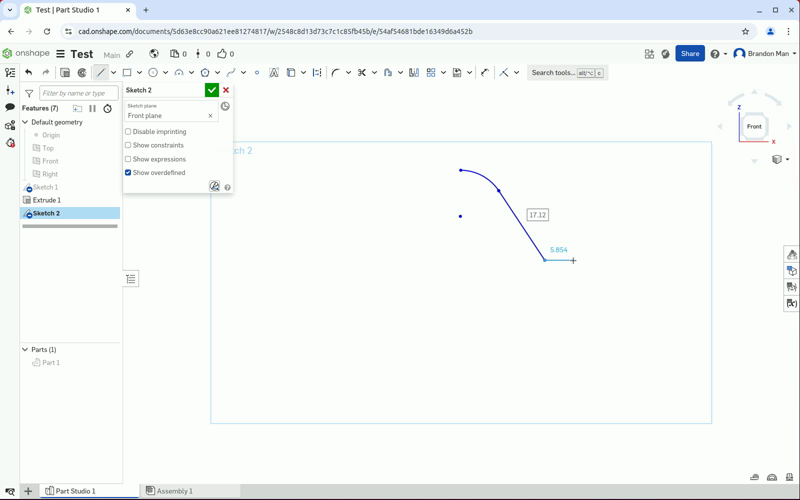
key_up(shift)
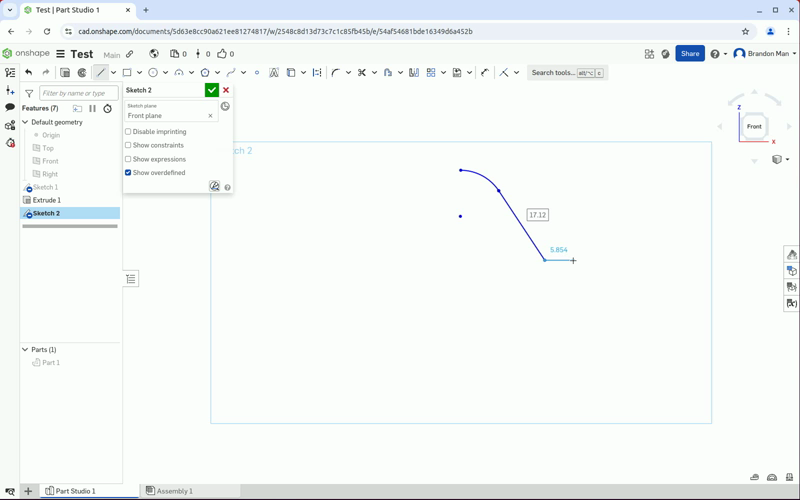
key_down(shift)
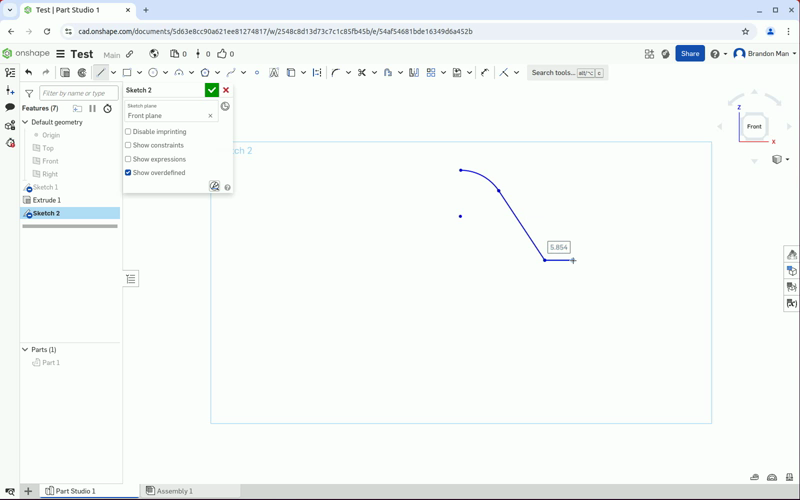
mouse_move(573, 170)
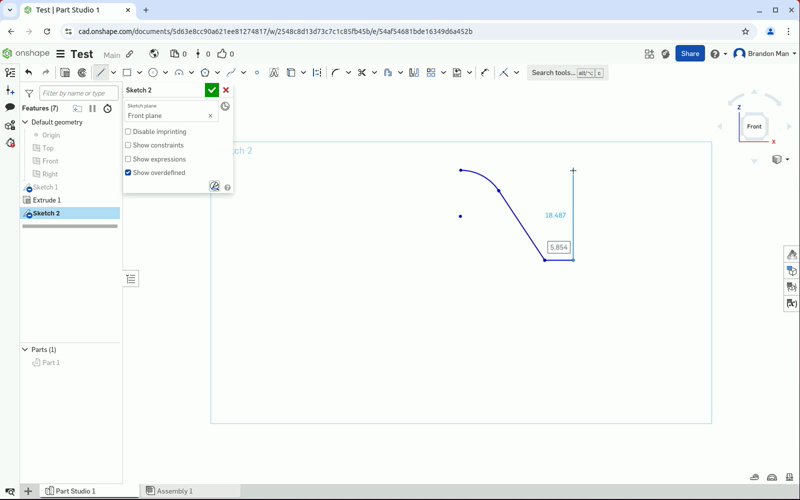
click(573, 170)
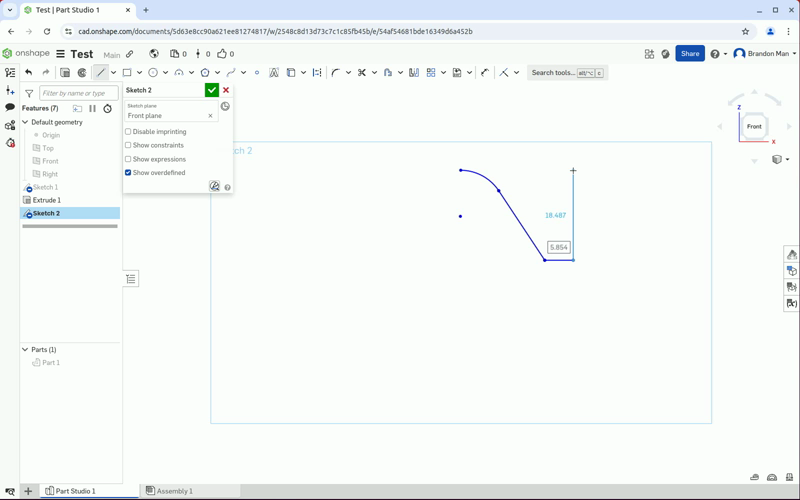
key_up(shift)
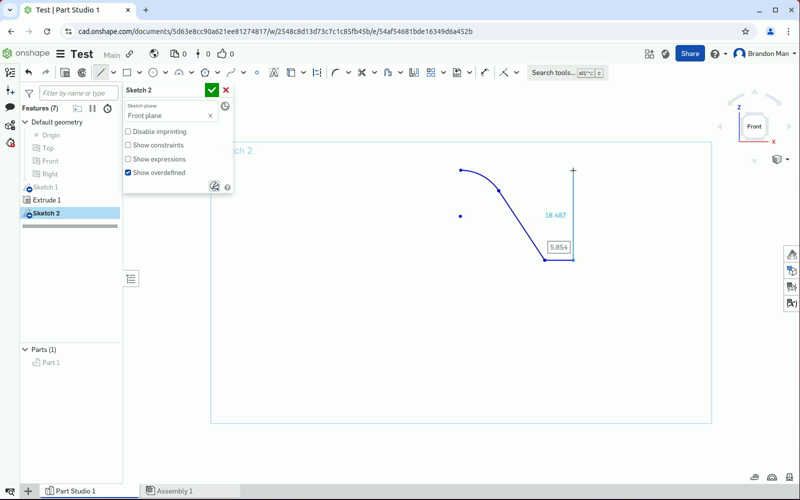
key_down(shift)
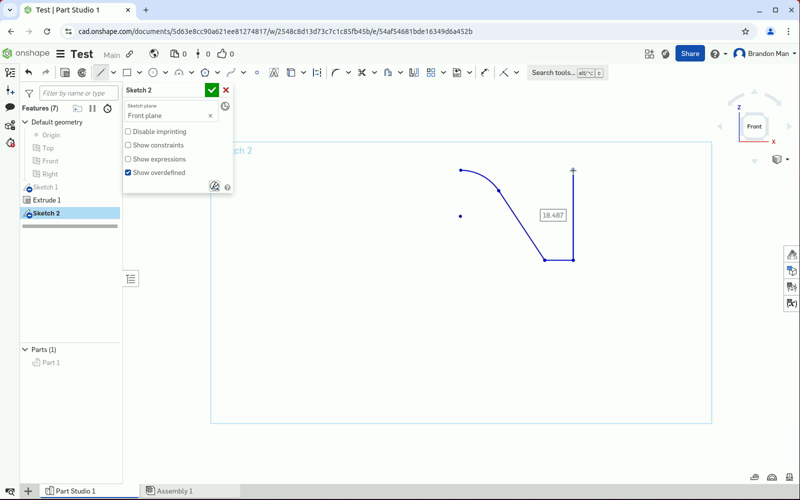
mouse_move(460, 170)
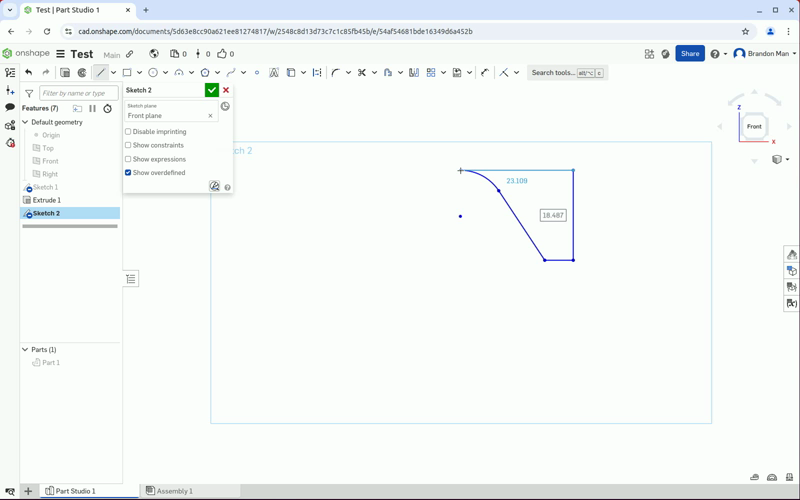
key_up(shift)
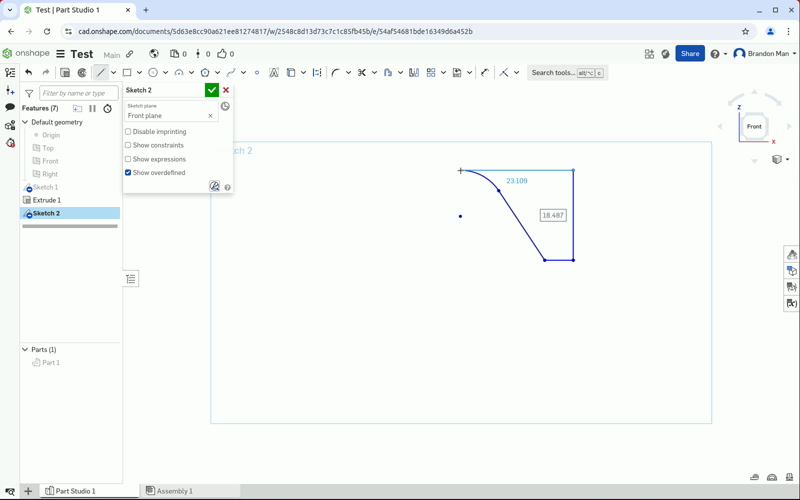
click(460, 170)
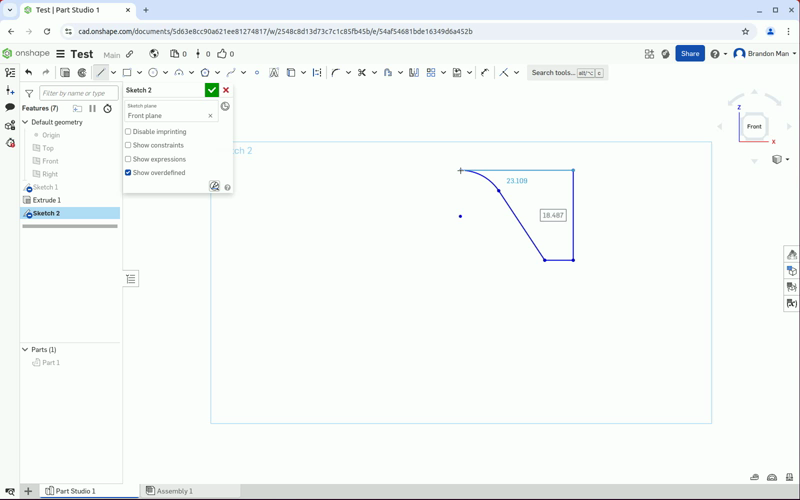
key(esc)
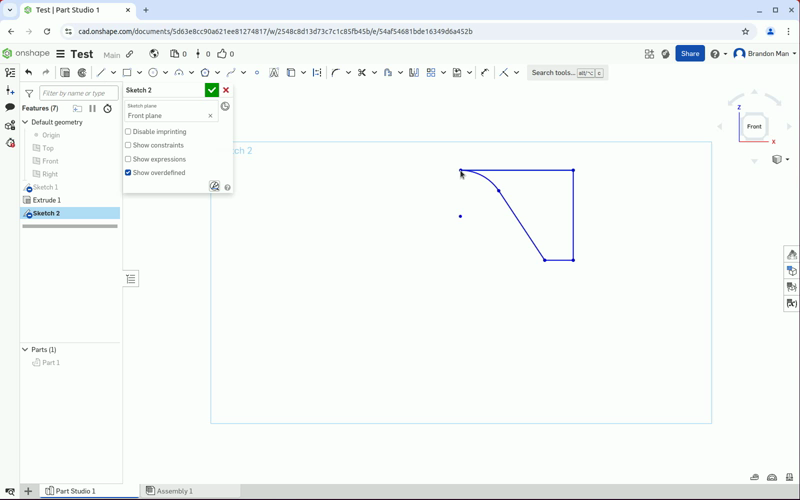
mouse_move(542, 245)
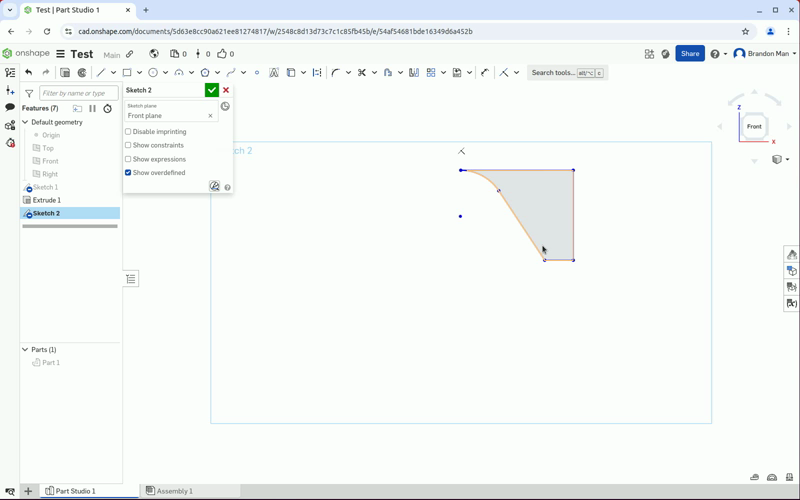
click(542, 245)
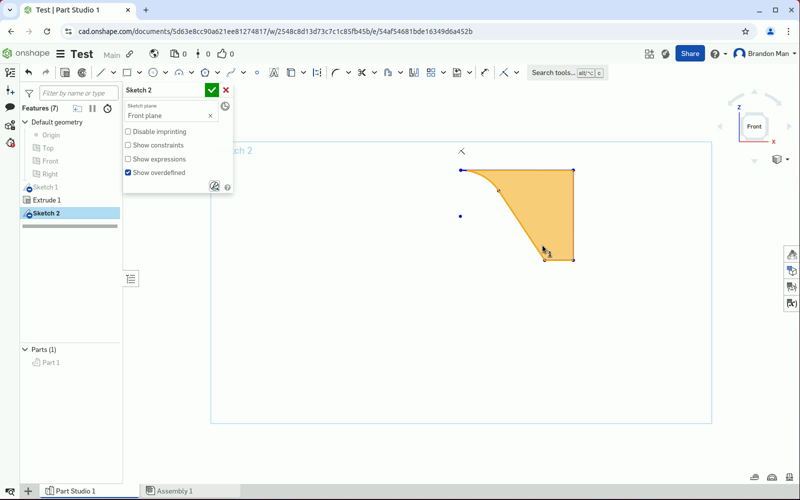
mouse_move(73, 352)
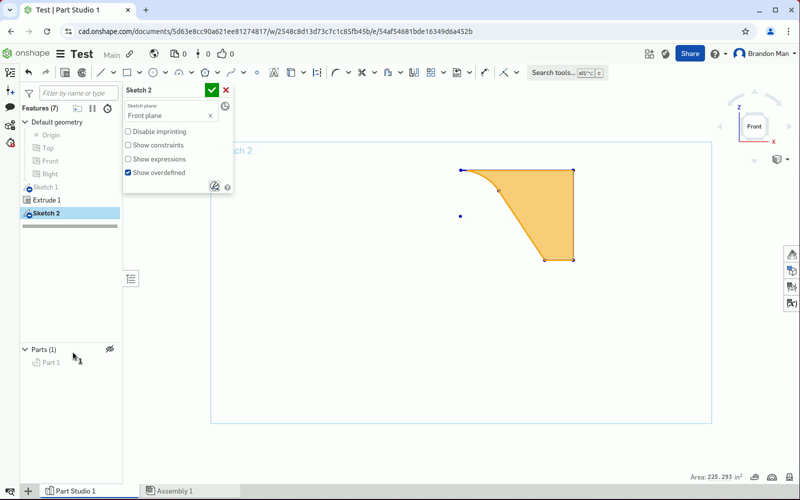
key(shift+y)
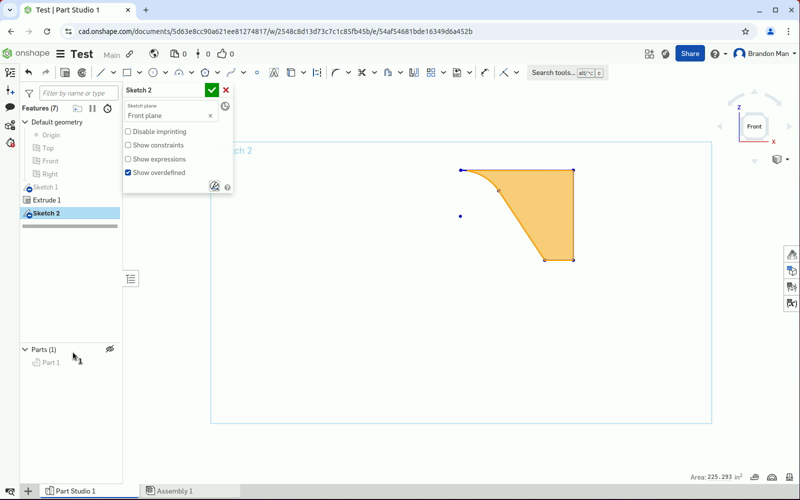
key(shift+e)
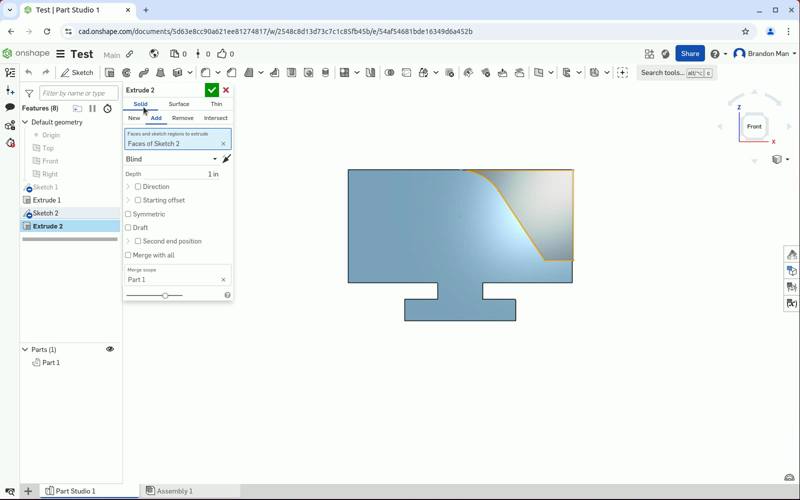
mouse_move(143, 106)
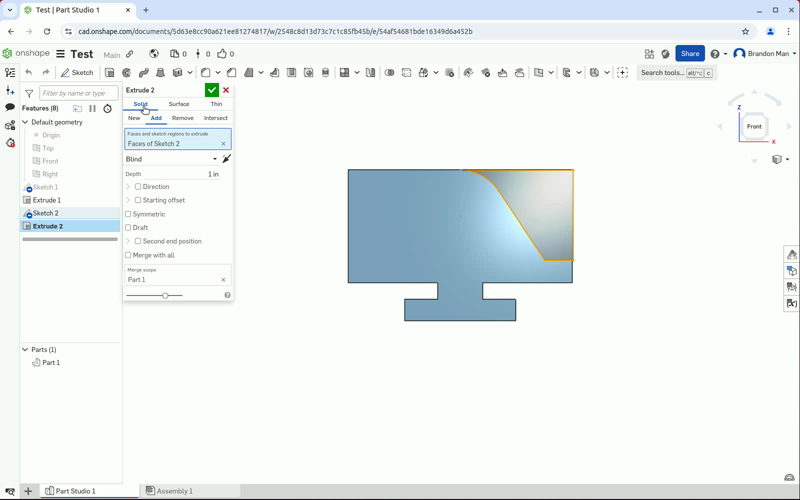
click(143, 106)
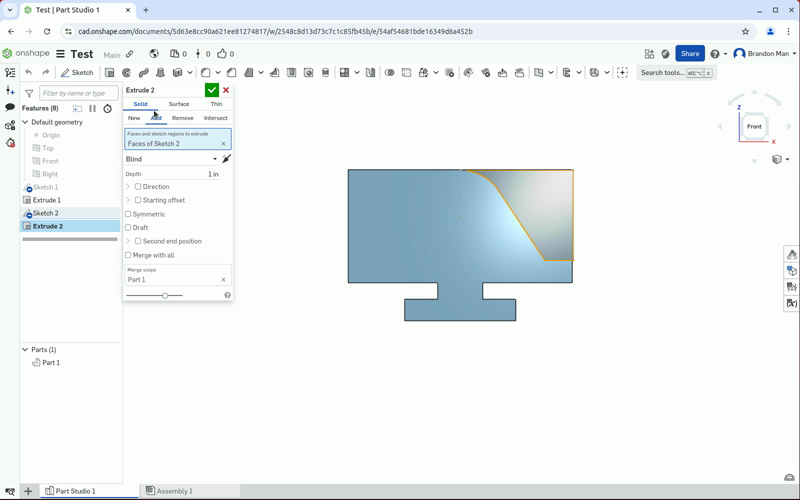
mouse_move(186, 120)
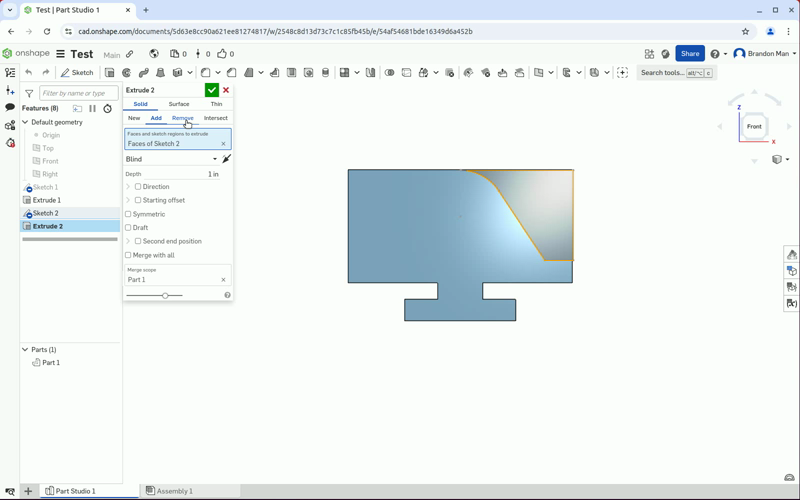
click(186, 120)
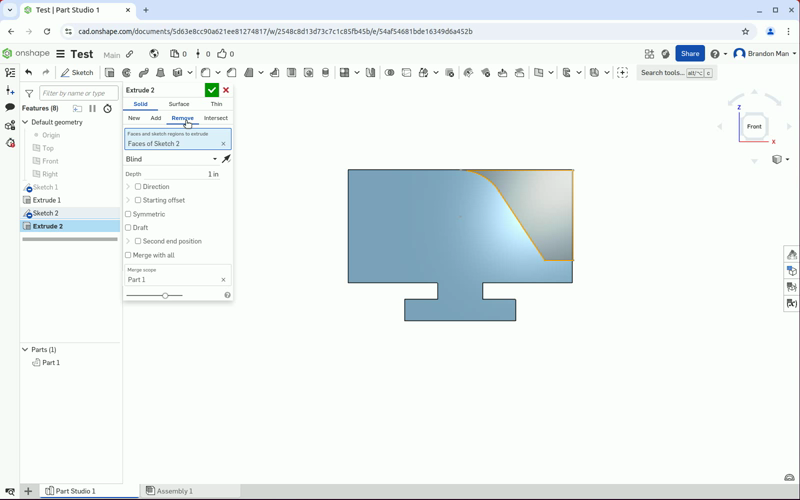
key(tab, 4)
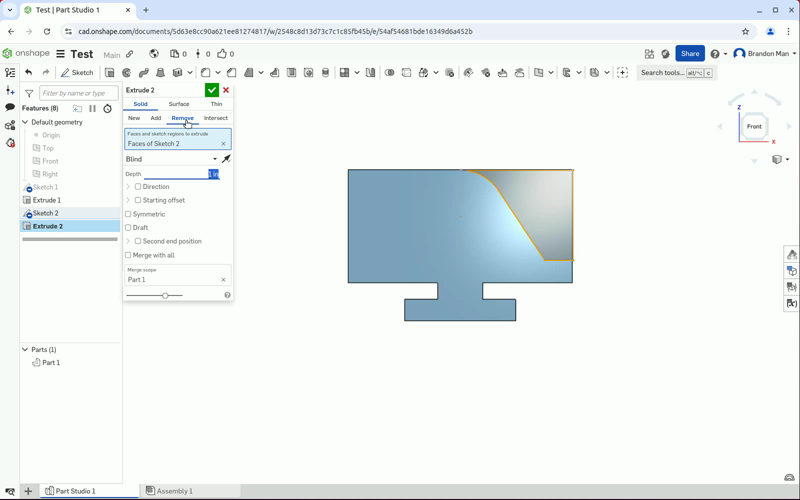
text(16.128)
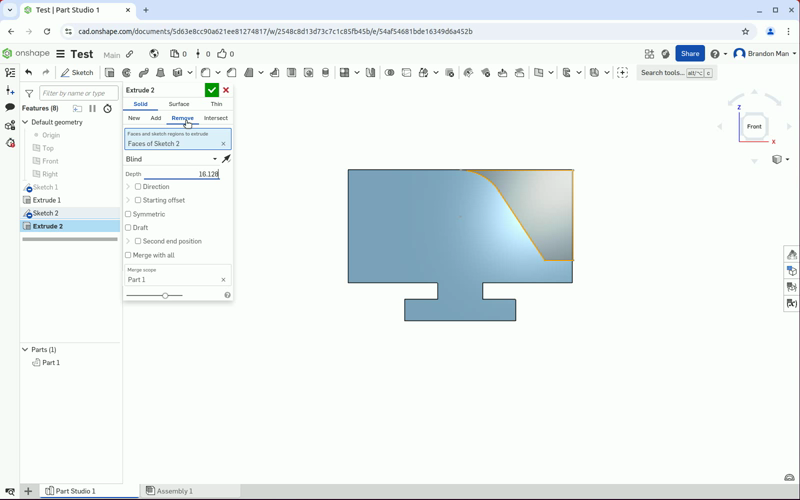
key(tab, 6)
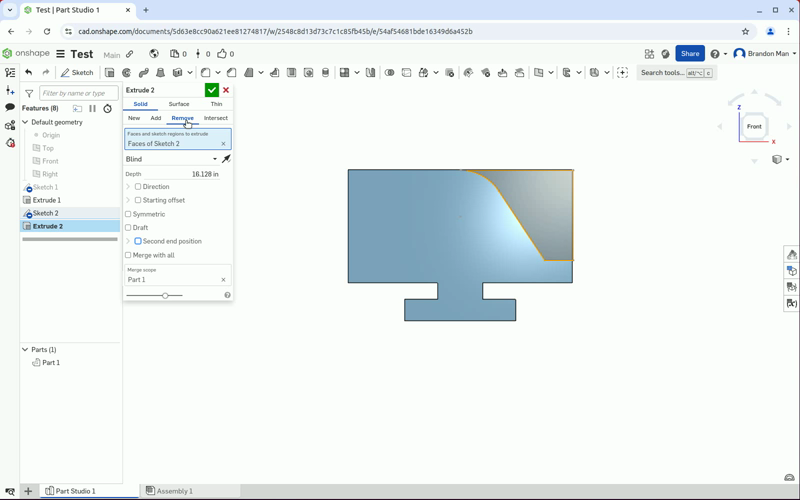
key(space)
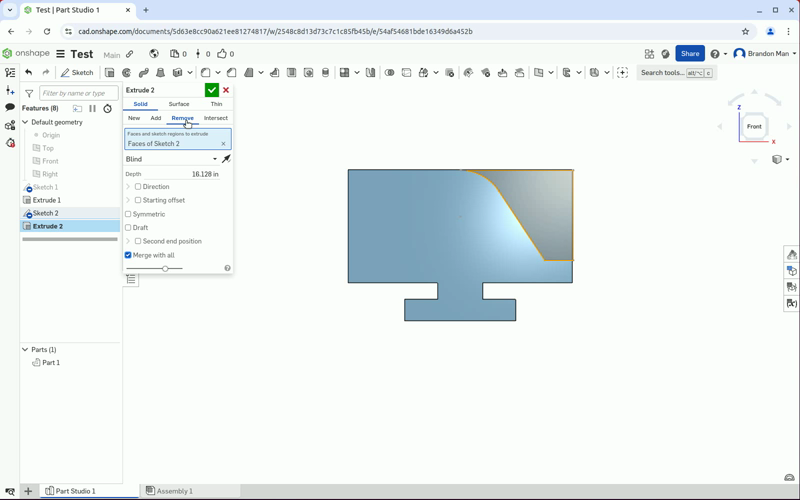
key(enter)
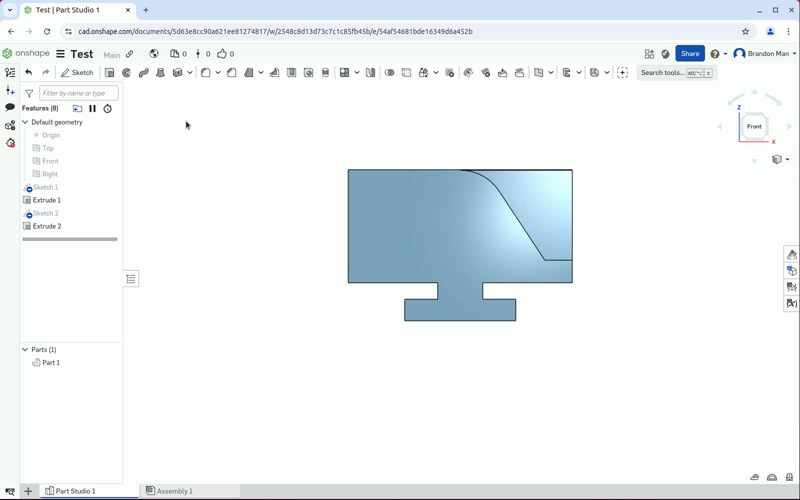
key(shift+h)
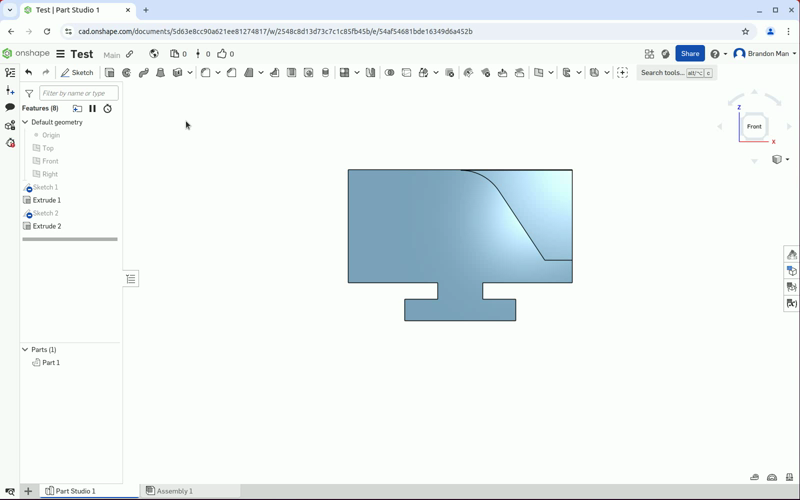
key(shift+h)
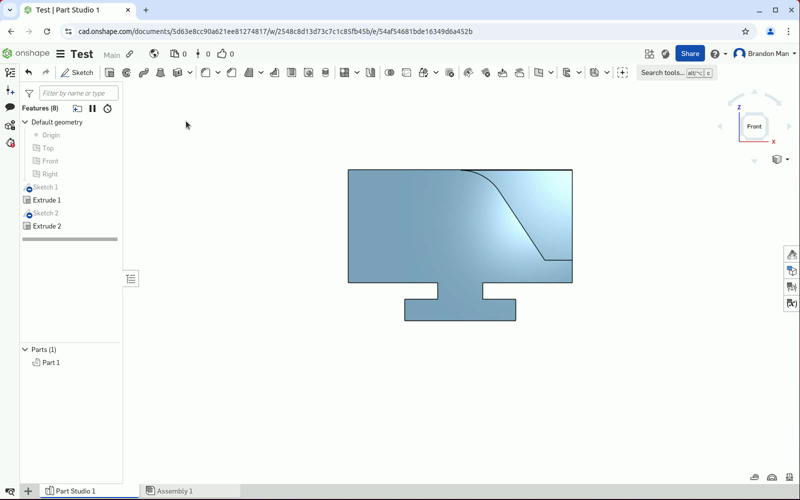
mouse_move(73, 189)
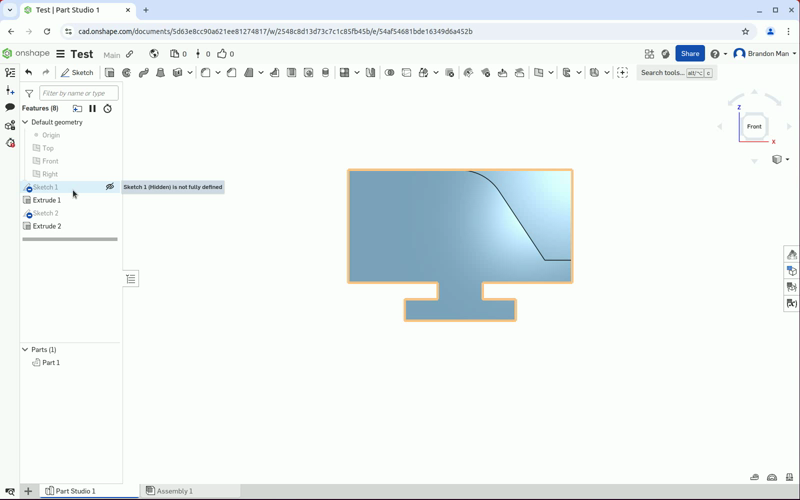
click(73, 189)
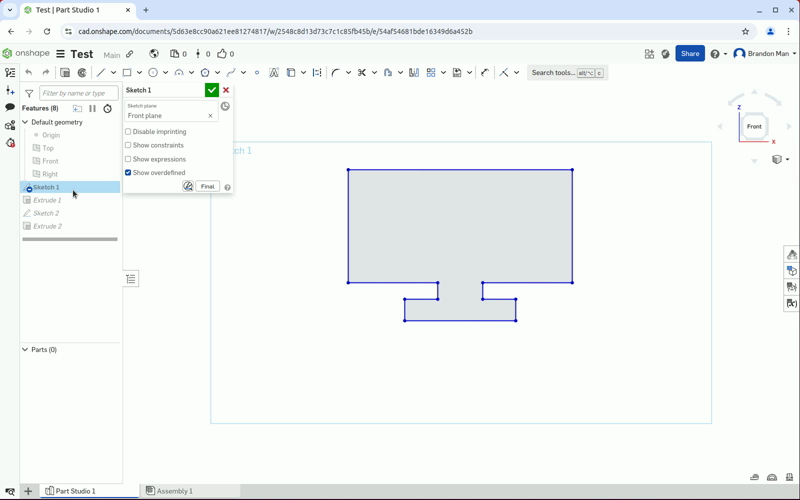
mouse_move(229, 92)
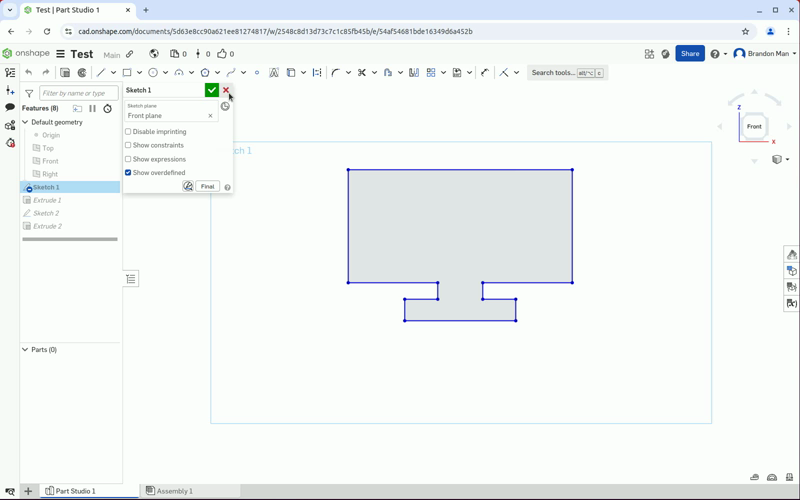
click(229, 92)
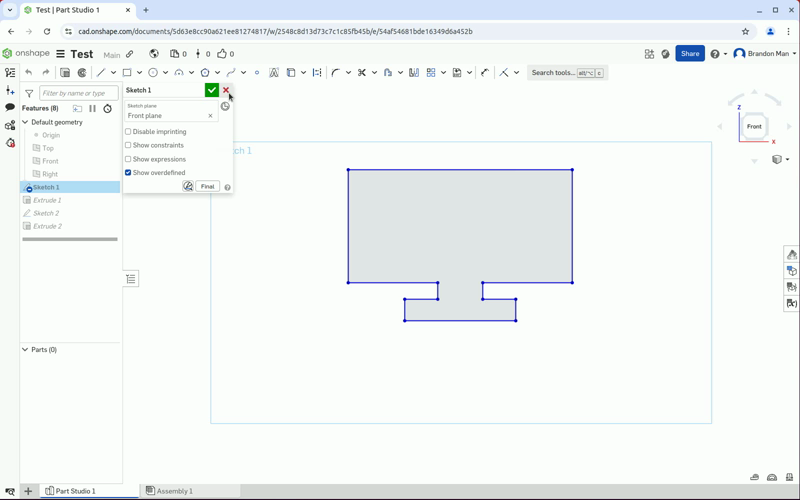
key(shift+s)
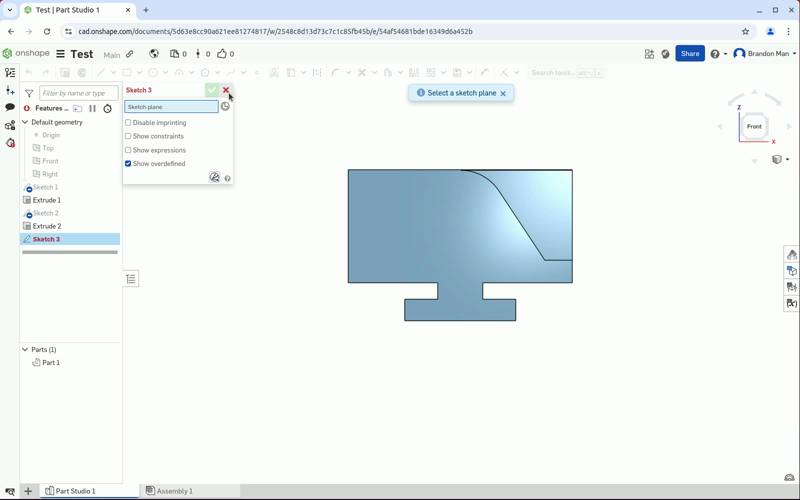
mouse_move(73, 163)
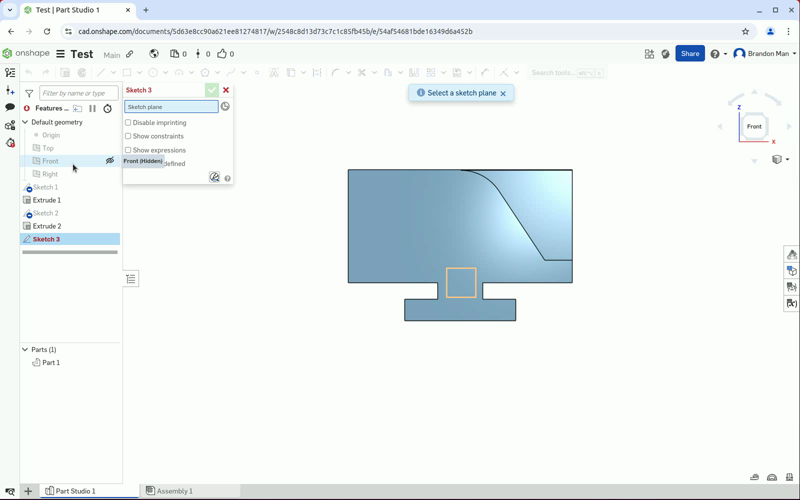
click(73, 163)
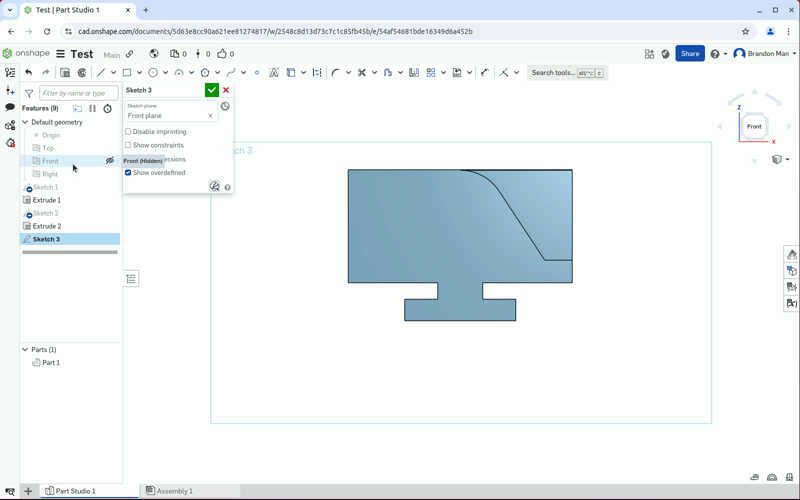
mouse_move(73, 352)
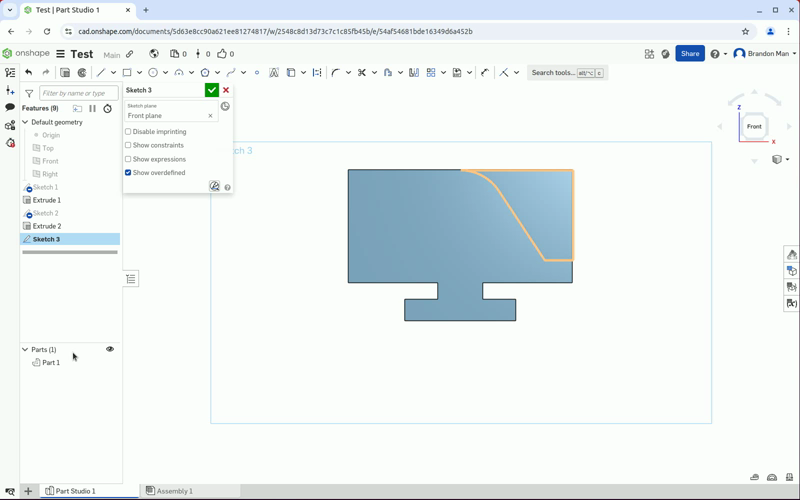
key(y)
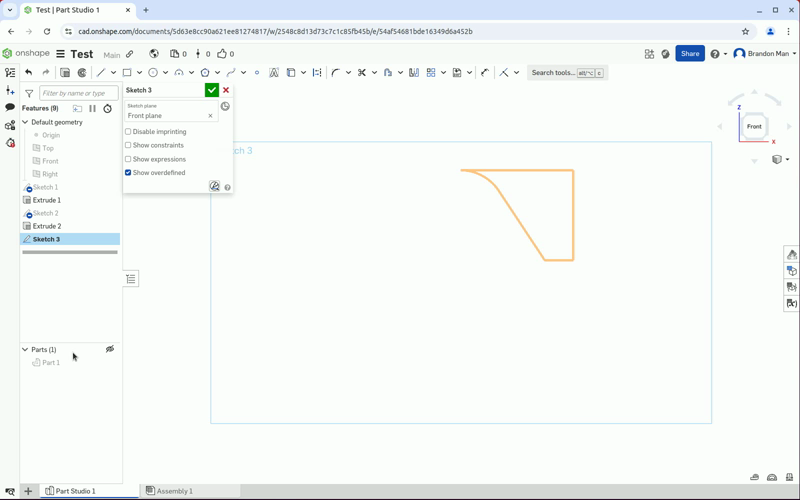
key(l)
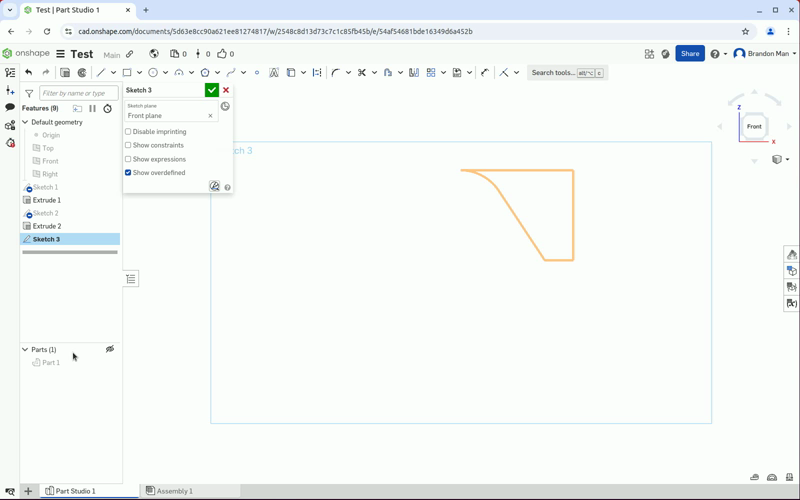
key_down(shift)
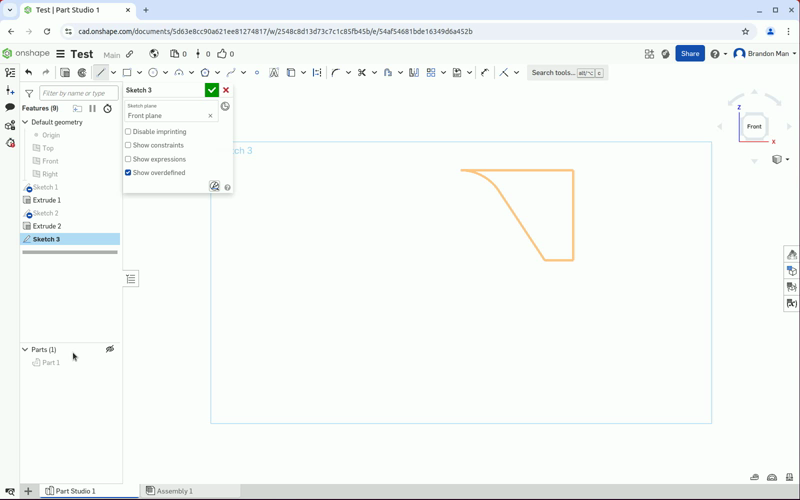
mouse_move(348, 260)
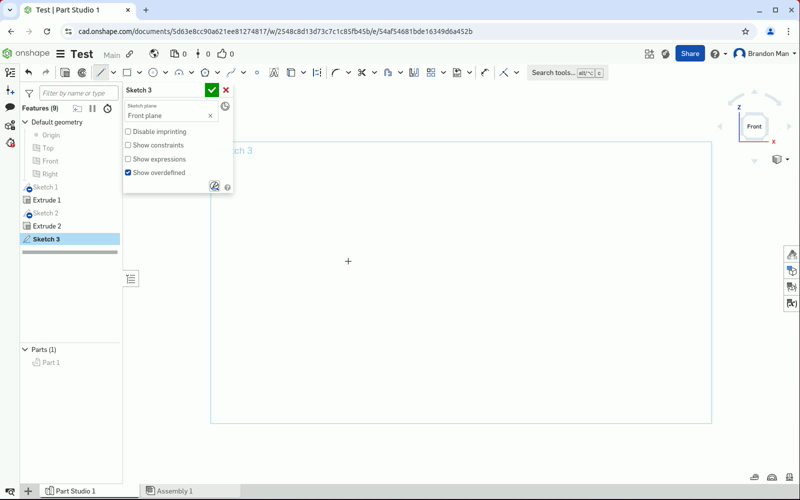
click(348, 260)
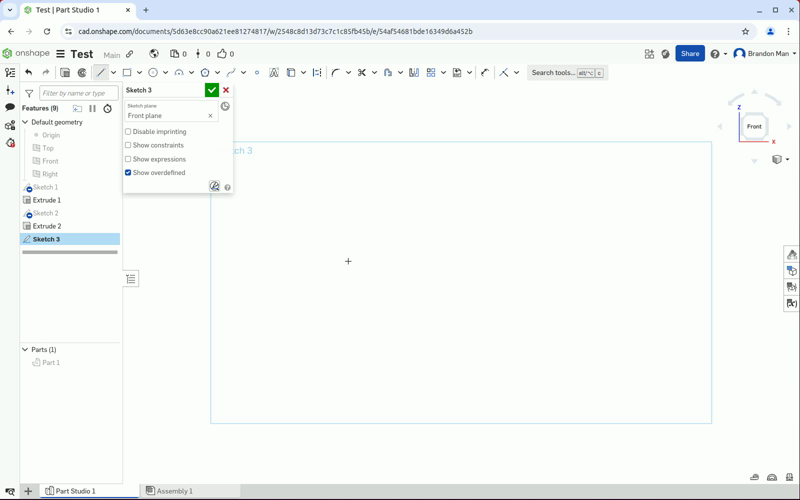
key_up(shift)
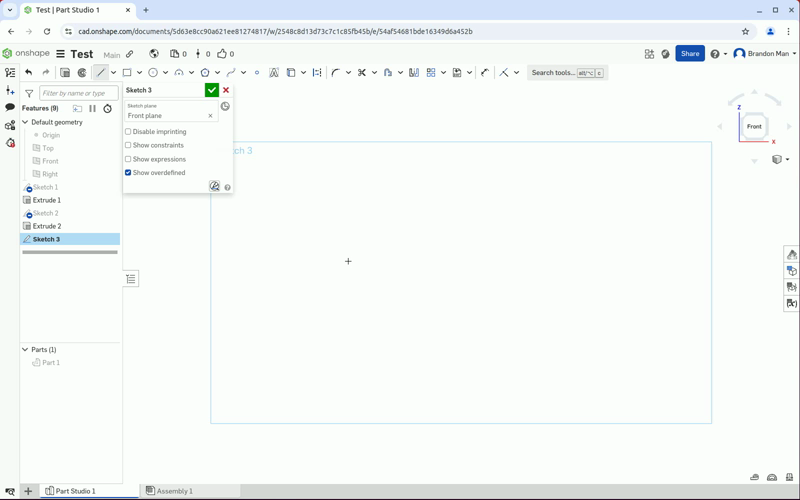
key_down(shift)
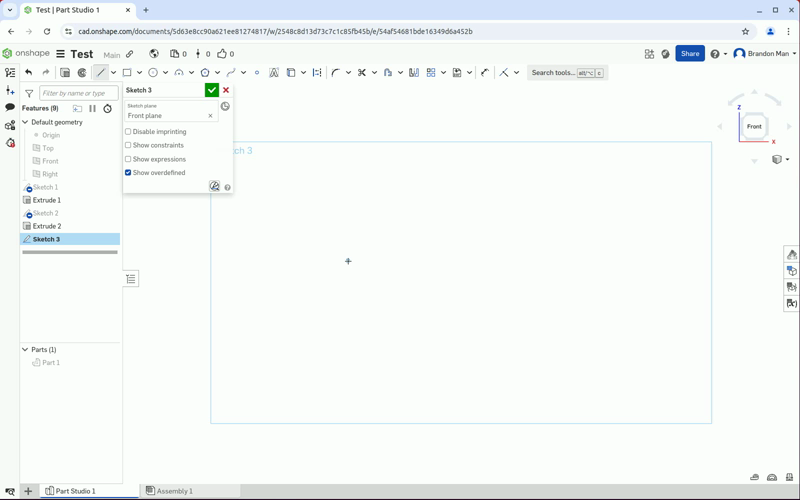
mouse_move(378, 260)
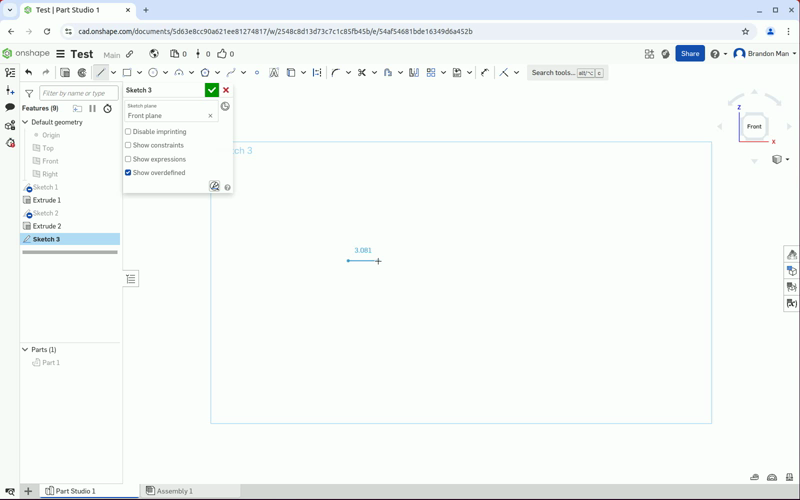
mouse_move(376, 260)
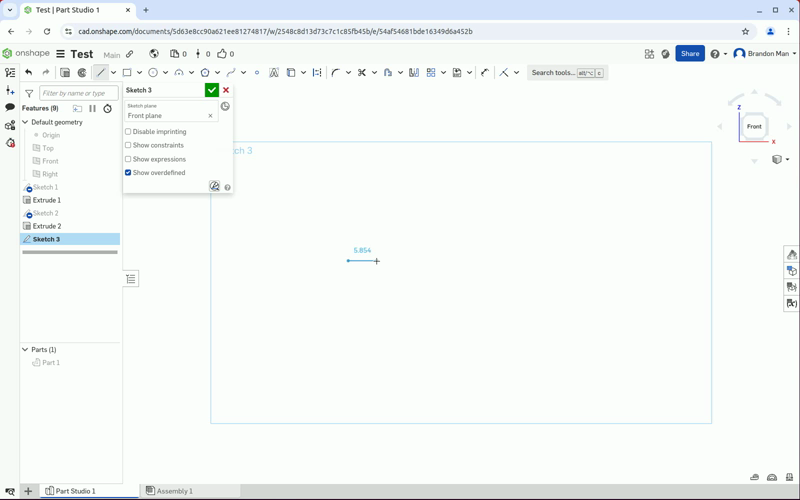
click(376, 260)
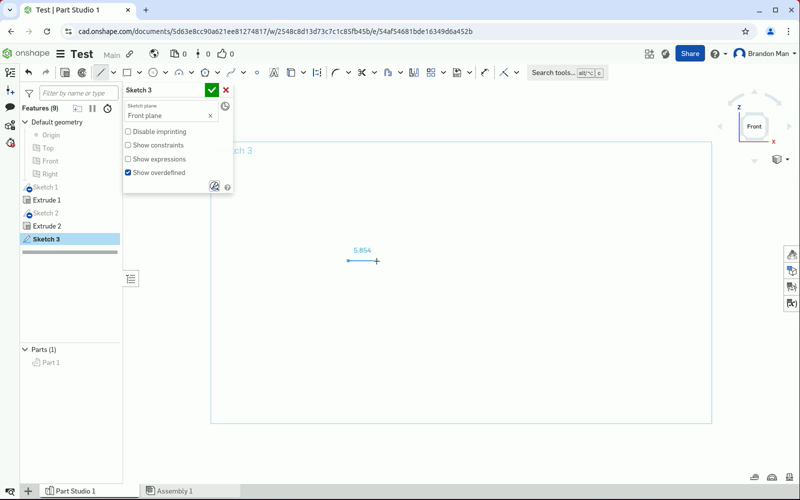
key_up(shift)
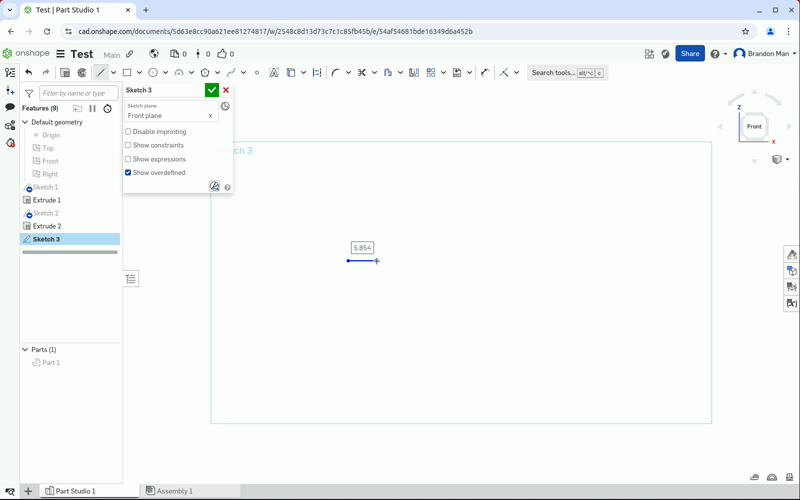
key_down(shift)
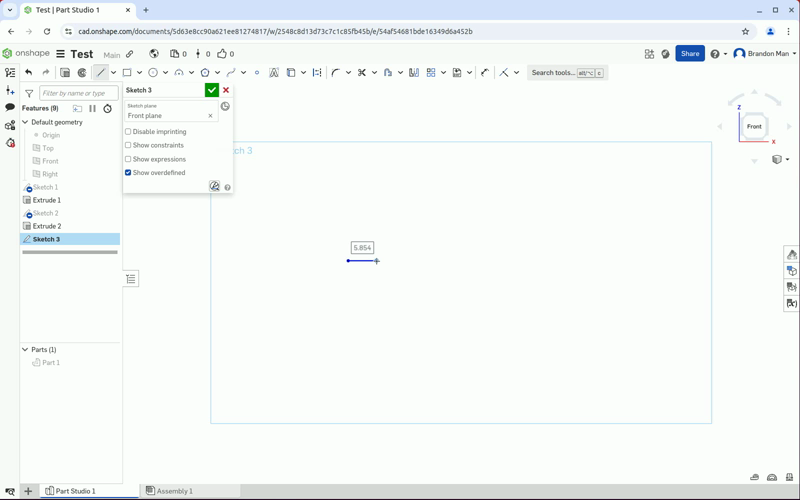
mouse_move(422, 190)
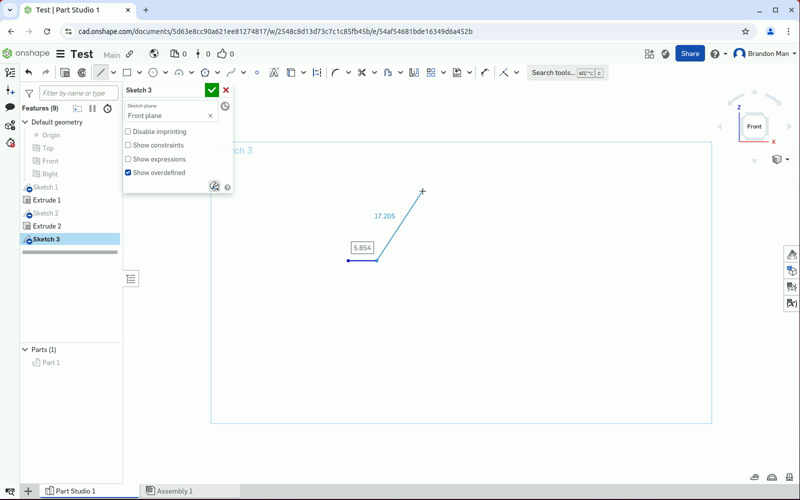
click(422, 190)
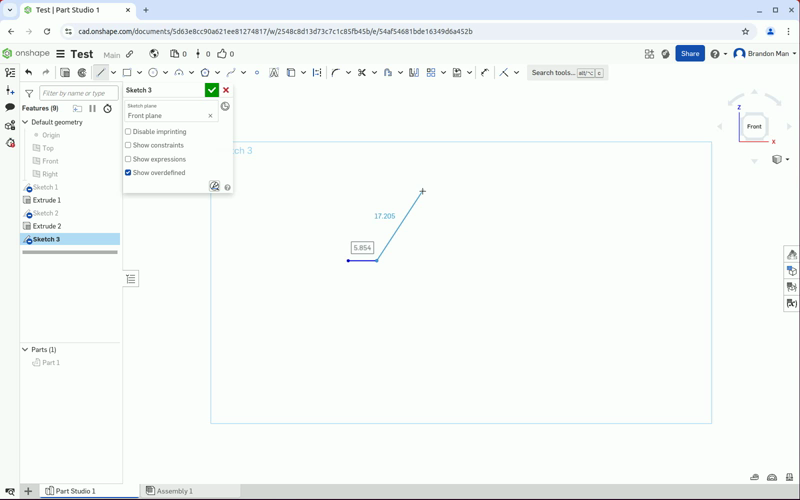
key_up(shift)
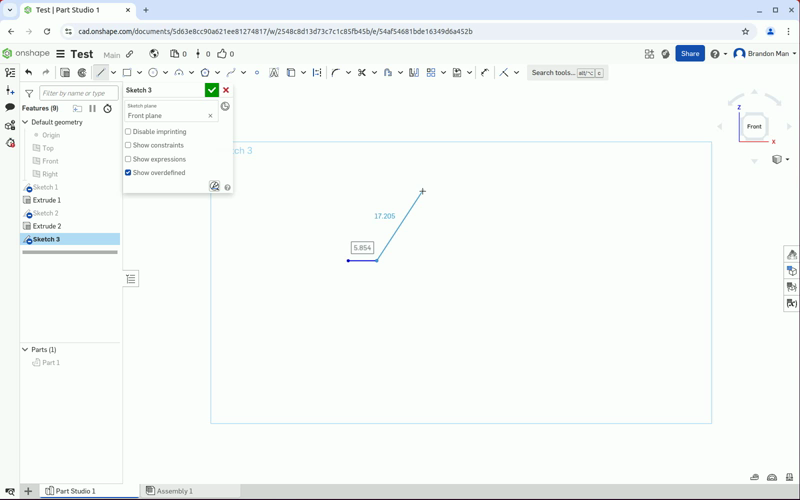
key(esc)
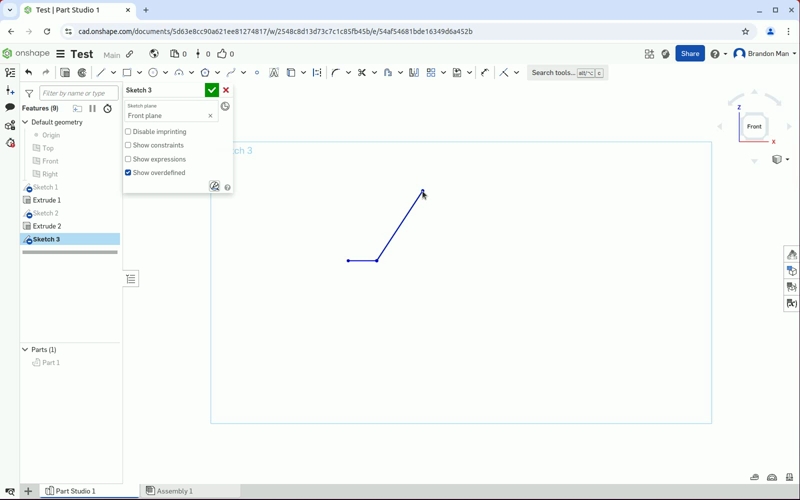
key(a)
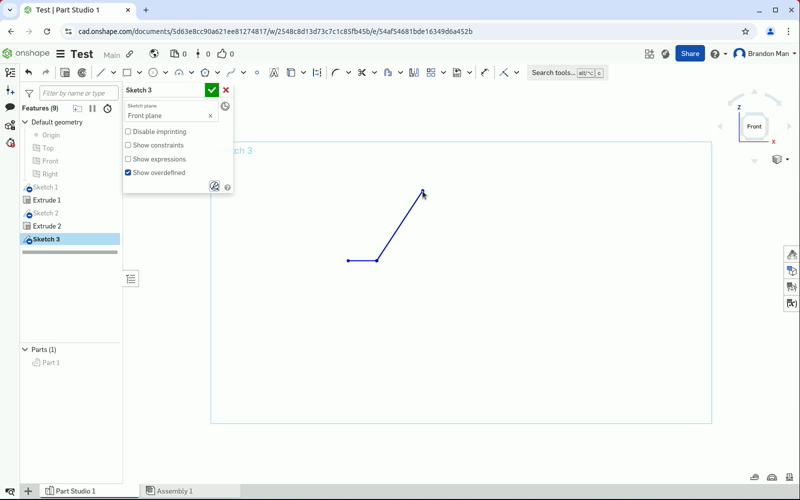
mouse_move(422, 190)
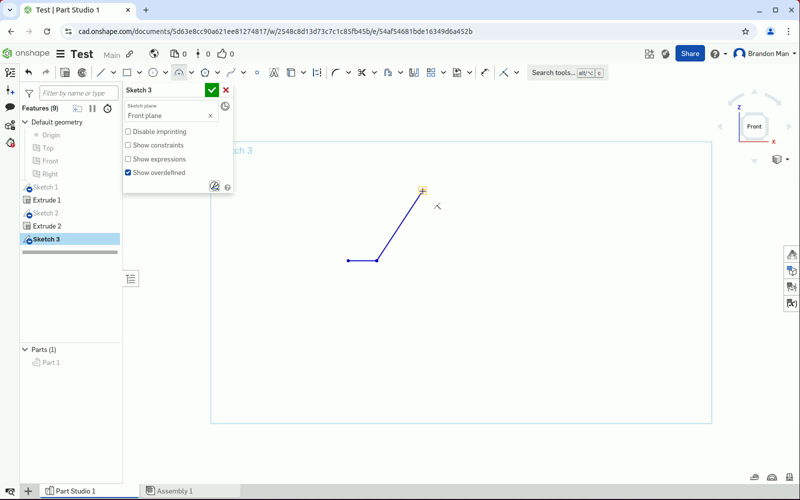
click(422, 190)
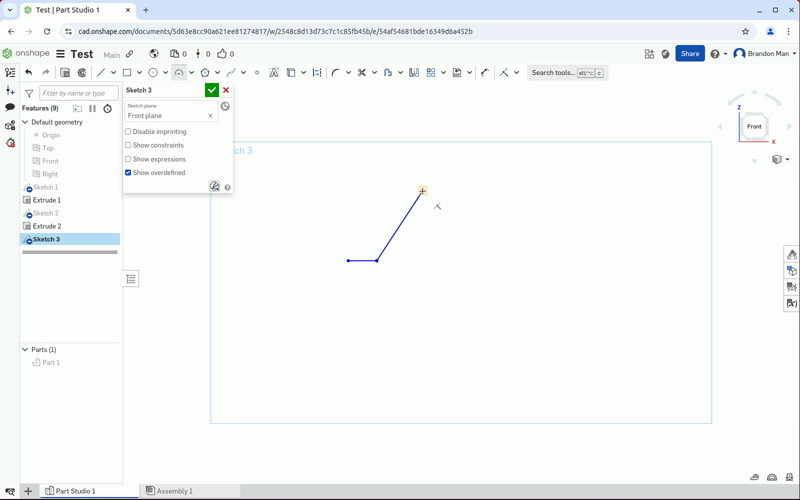
key_down(shift)
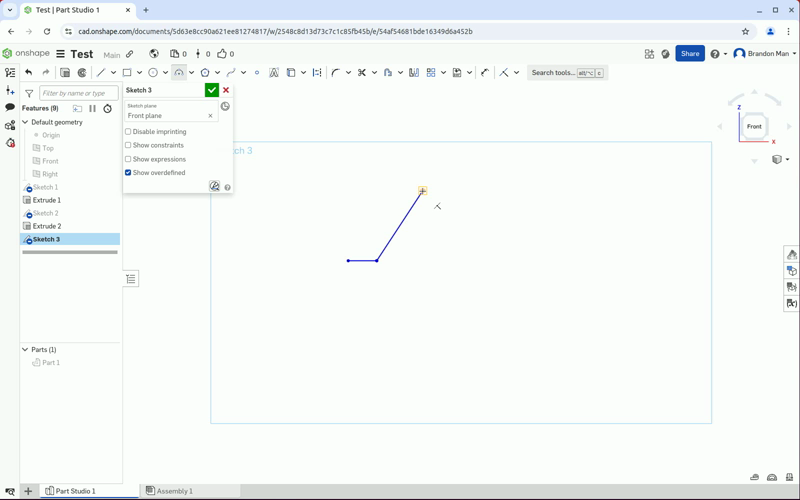
mouse_move(460, 170)
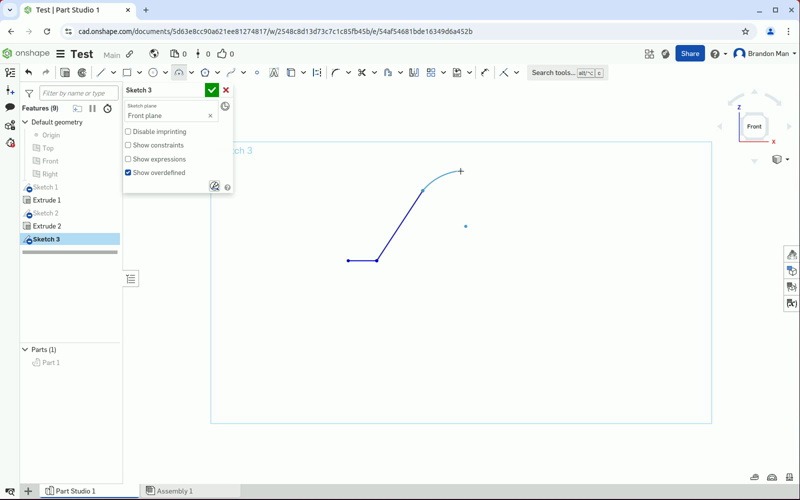
click(460, 170)
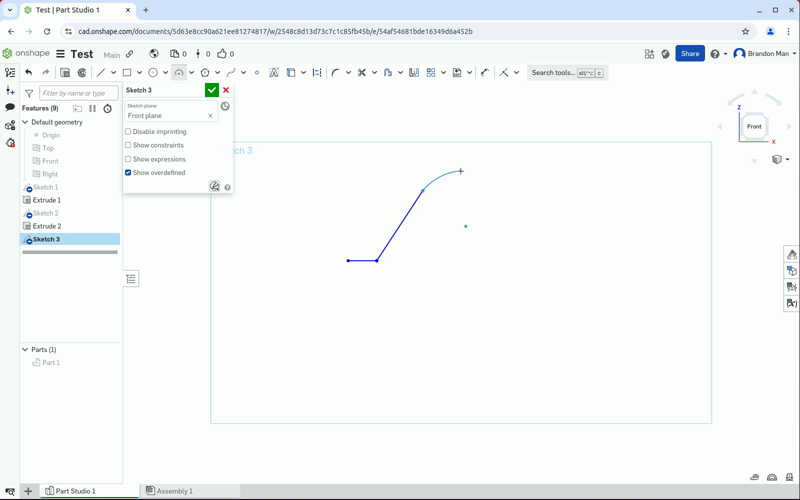
mouse_move(439, 176)
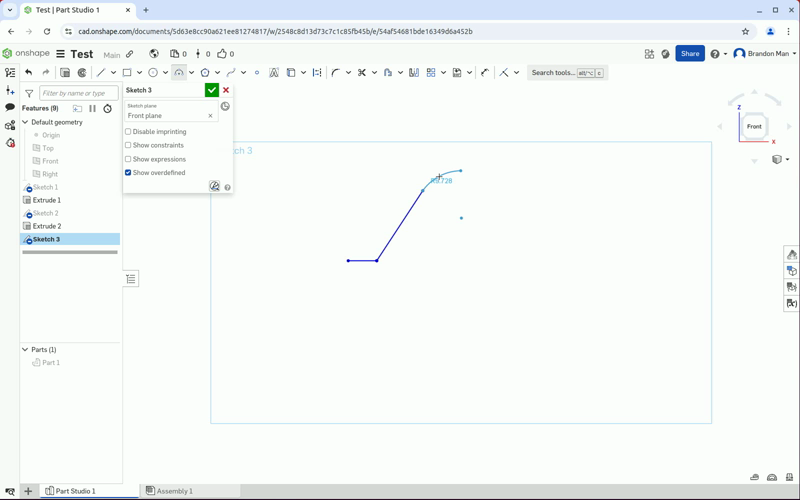
click(439, 176)
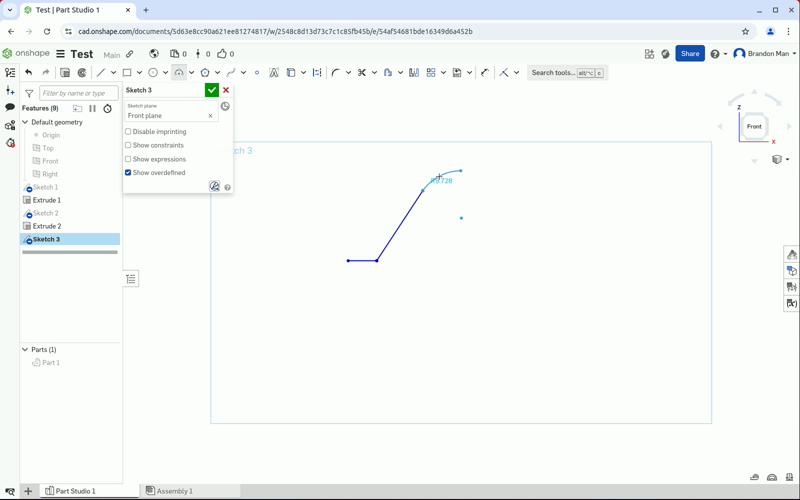
key_up(shift)
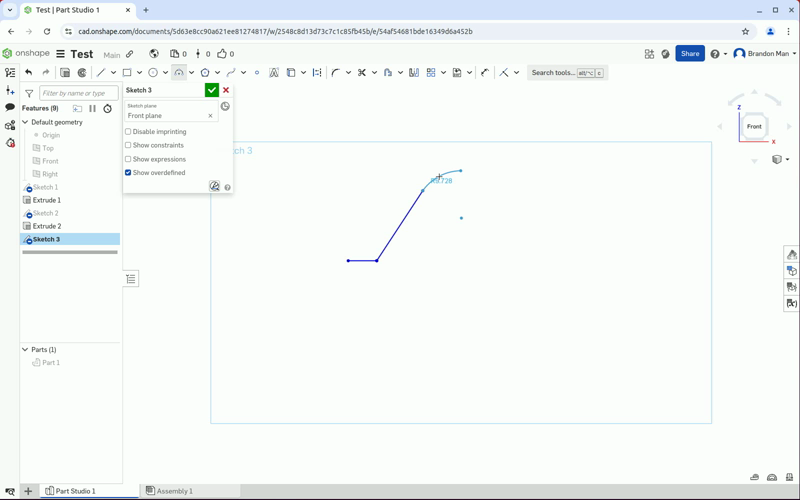
key(esc)
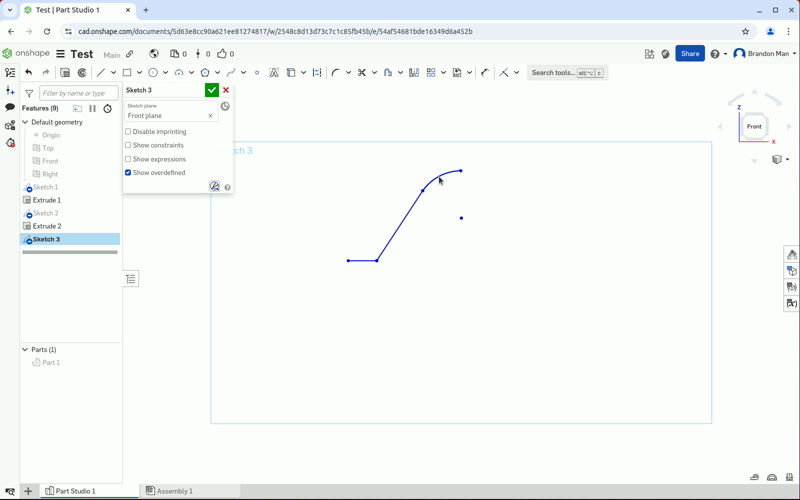
key(l)
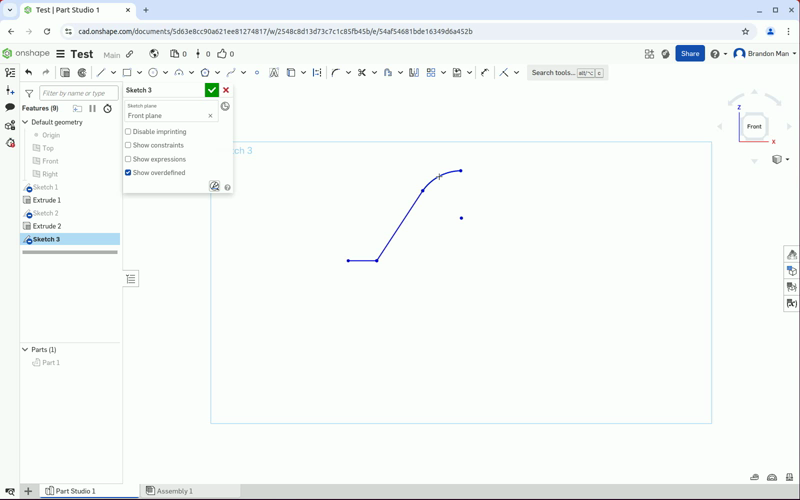
mouse_move(460, 170)
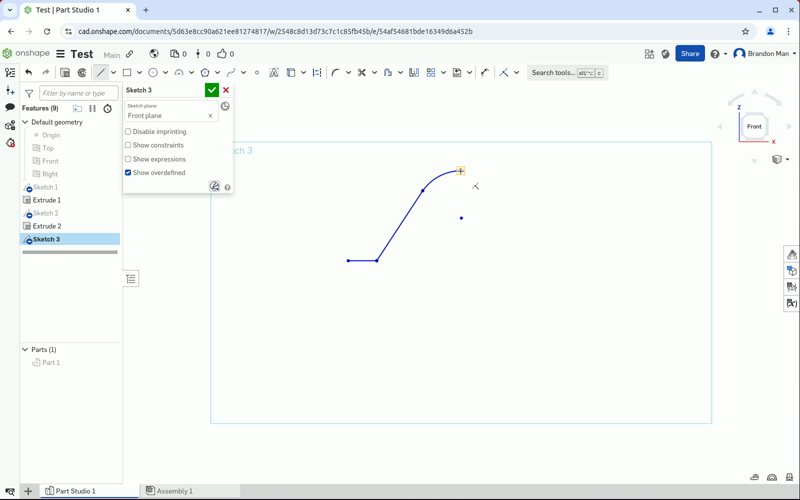
click(460, 170)
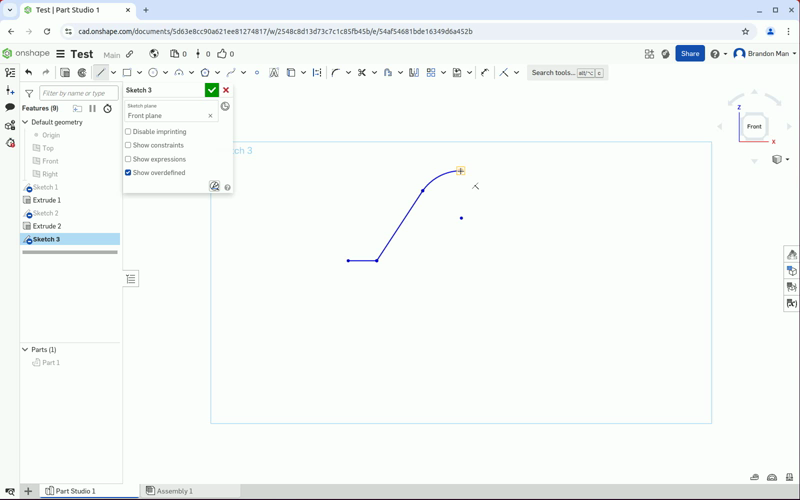
key_down(shift)
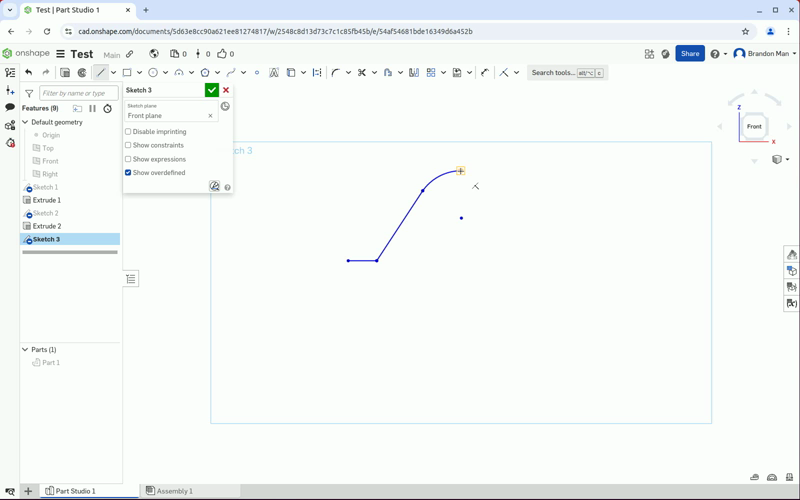
mouse_move(348, 170)
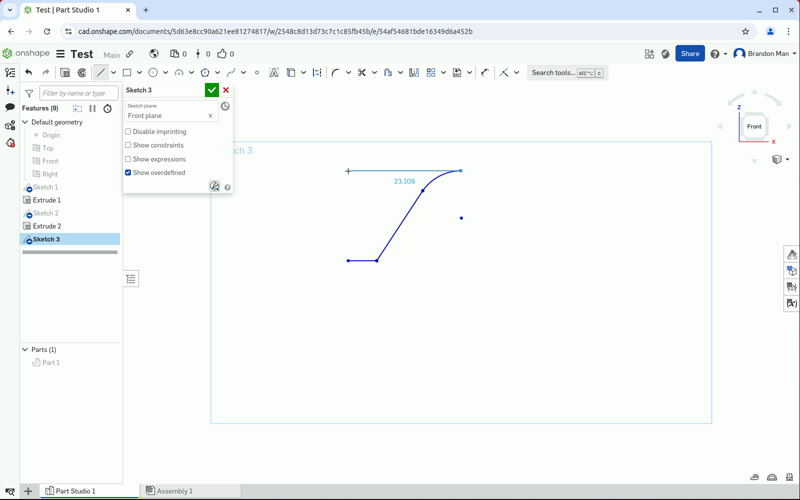
click(348, 170)
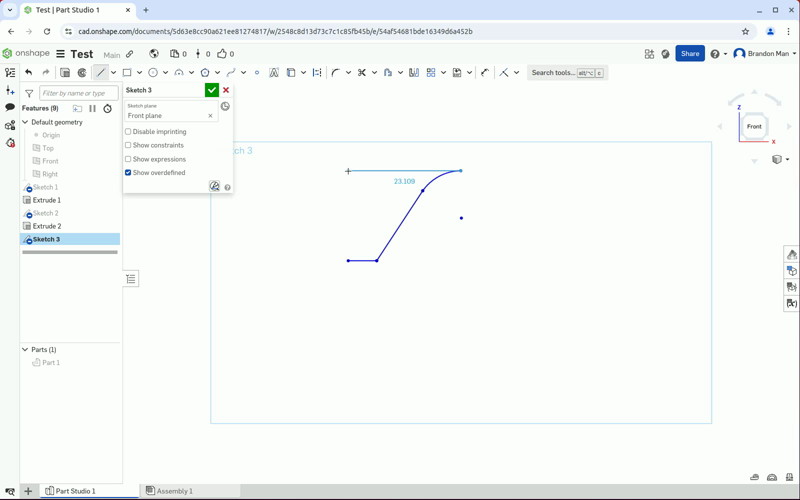
key_up(shift)
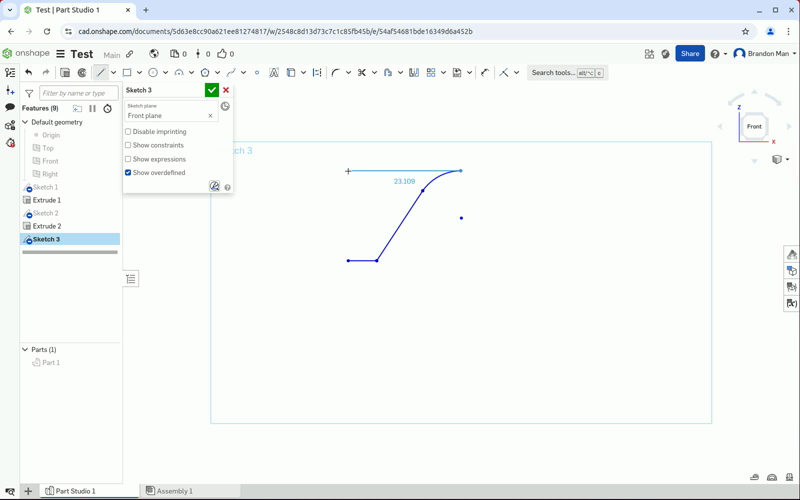
key_down(shift)
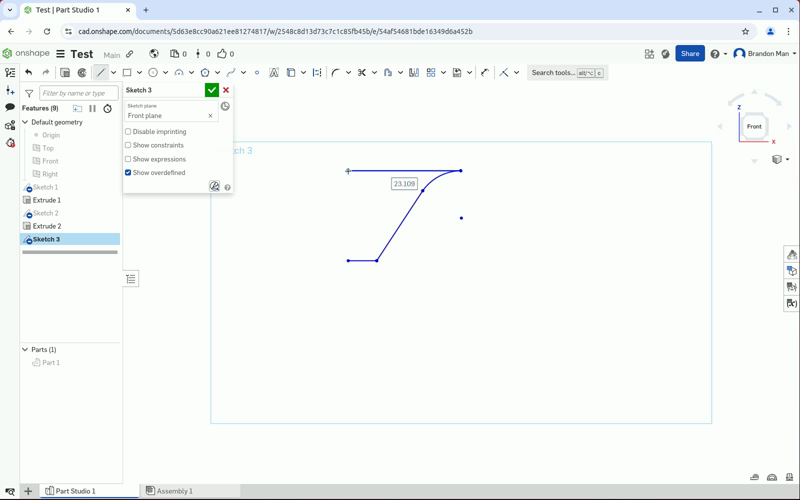
mouse_move(348, 260)
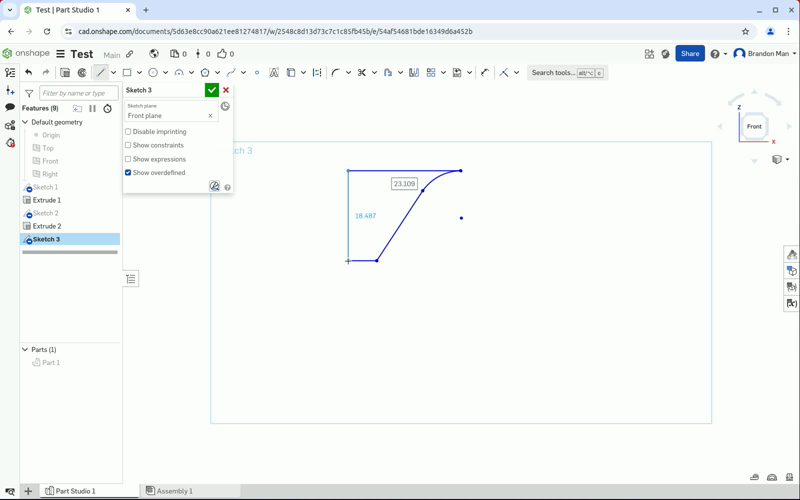
key_up(shift)
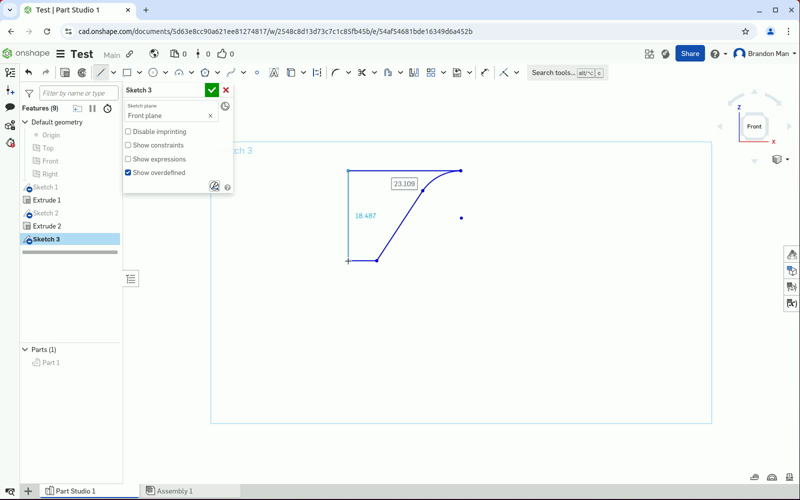
click(348, 260)
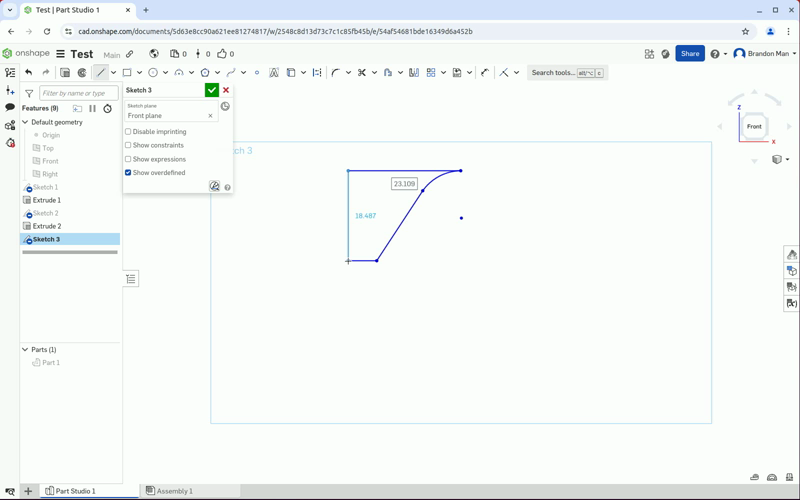
key(esc)
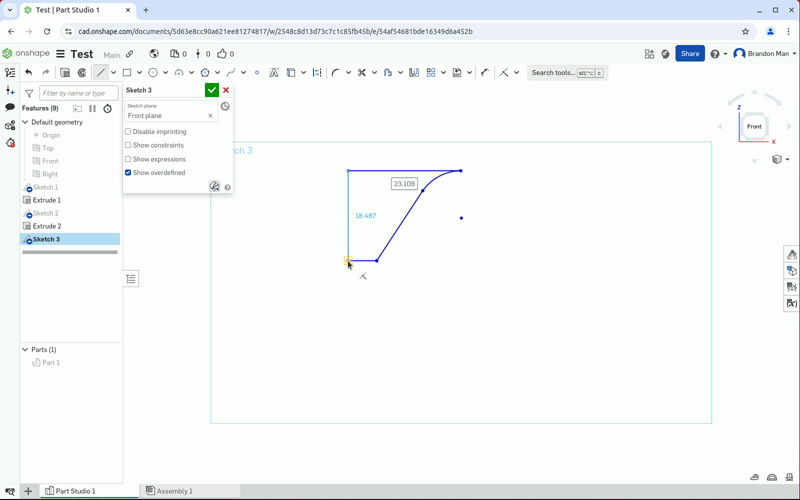
mouse_move(389, 229)
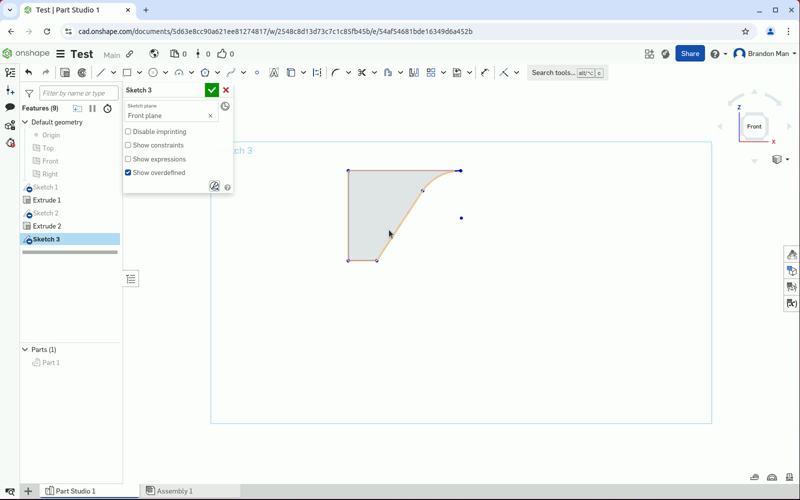
click(389, 229)
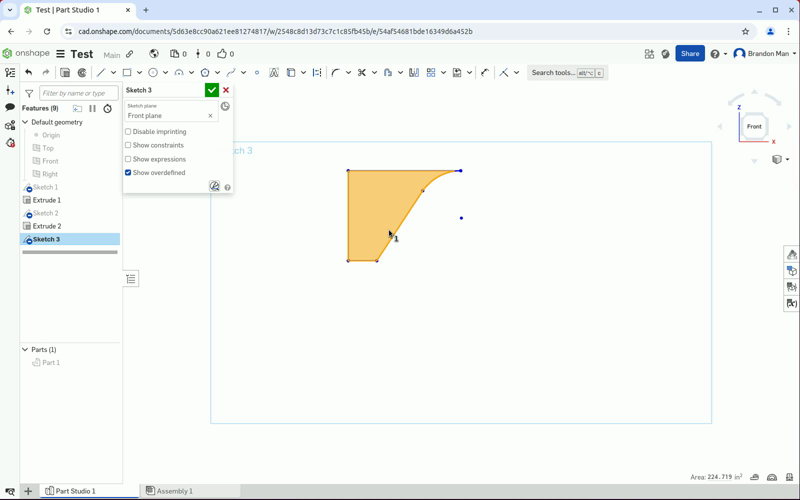
mouse_move(73, 352)
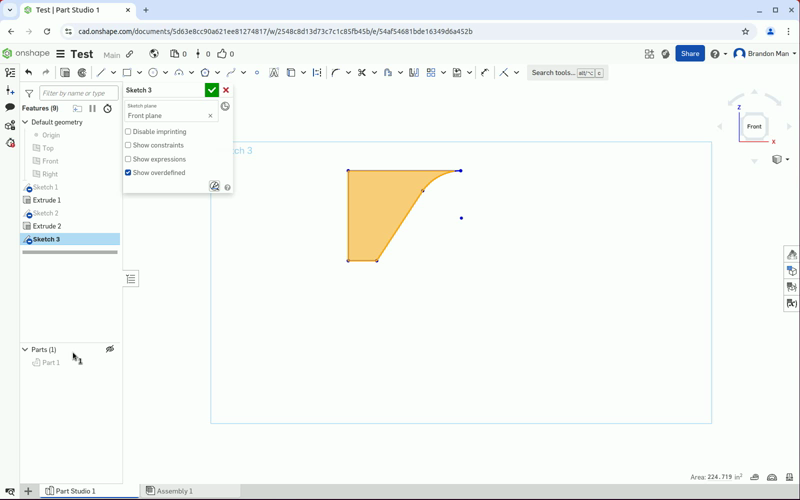
key(shift+y)
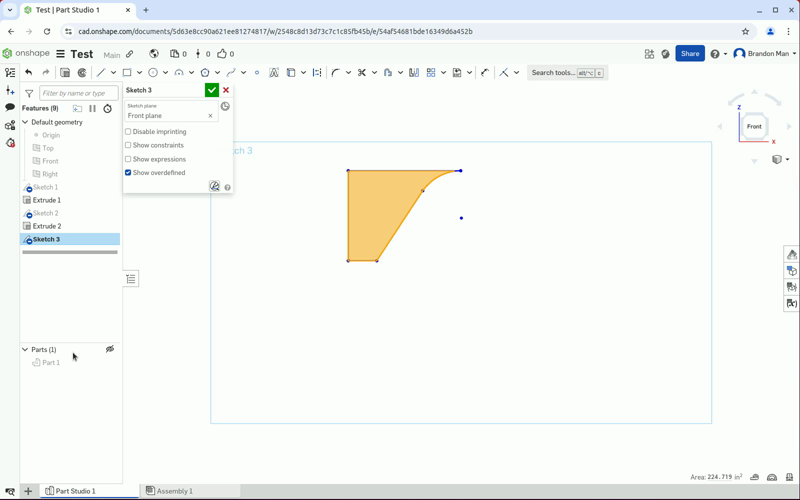
key(shift+e)
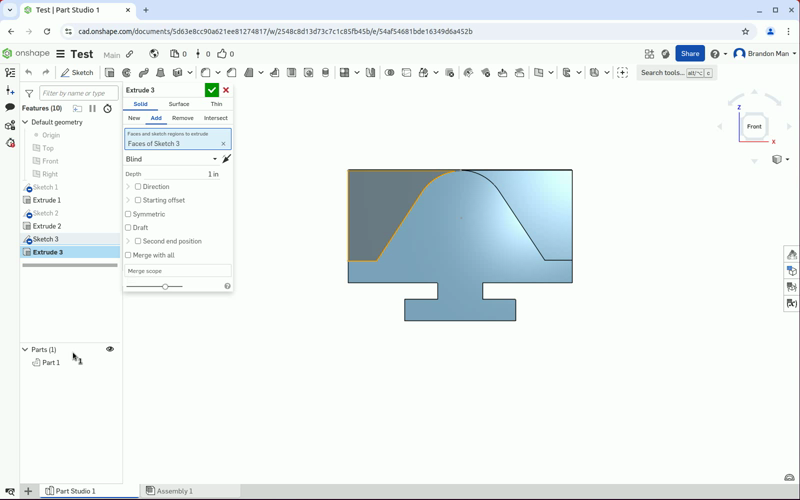
mouse_move(143, 106)
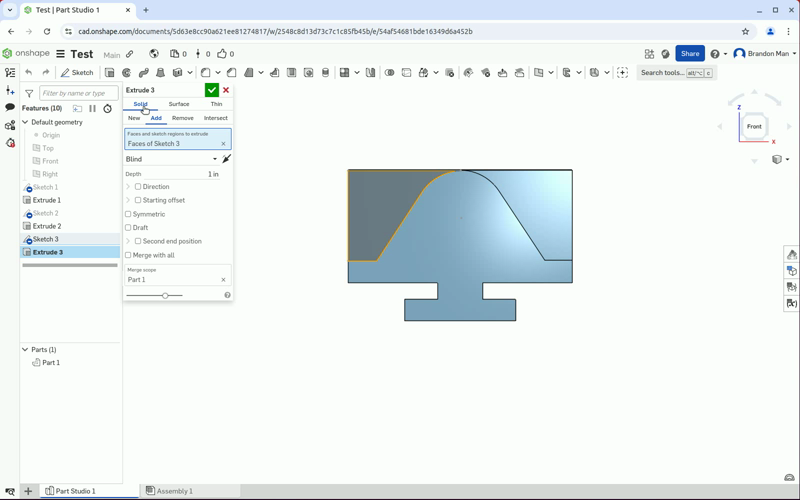
click(143, 106)
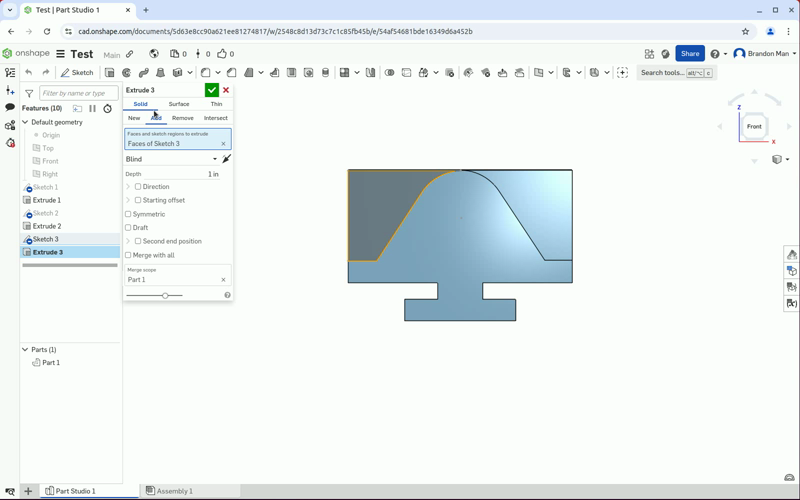
mouse_move(186, 120)
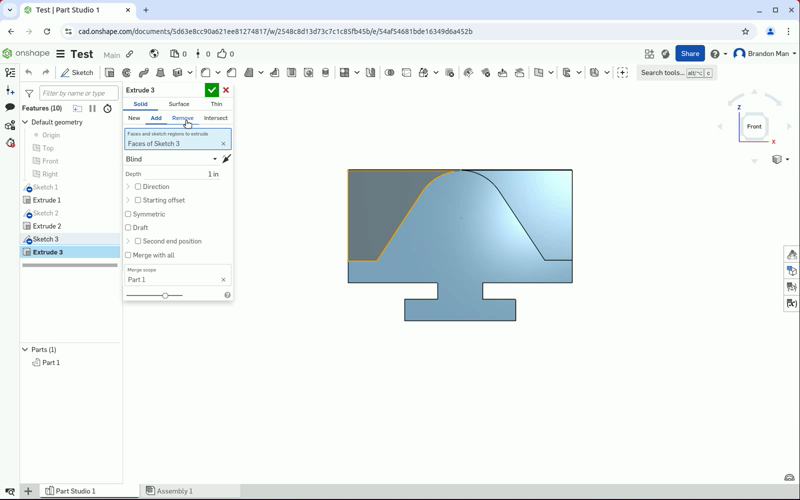
click(186, 120)
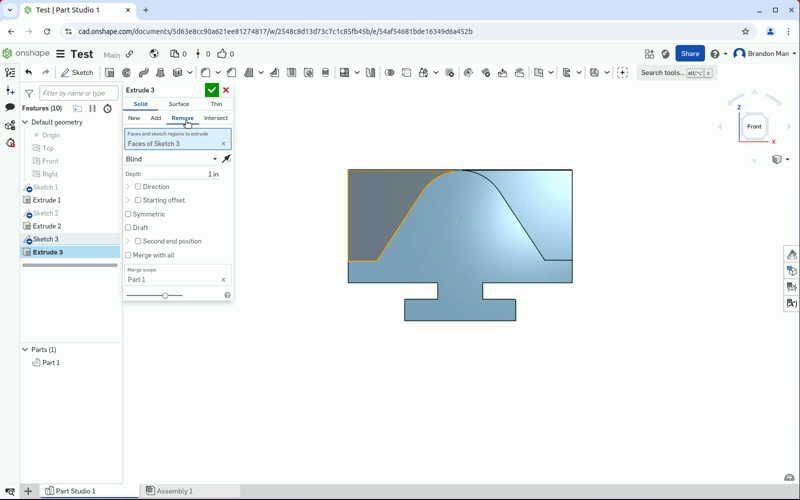
key(tab, 4)
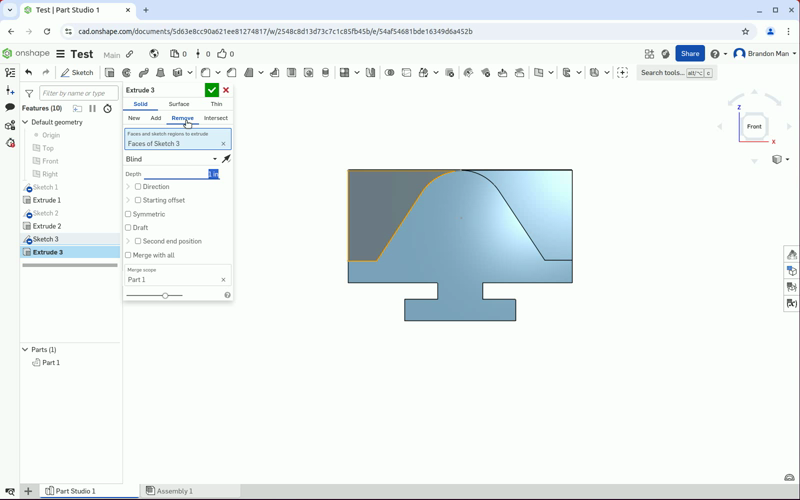
text(16.128)
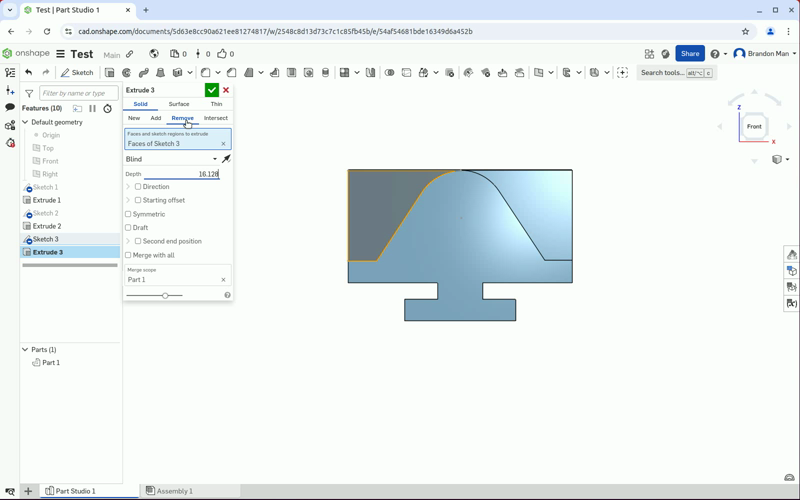
key(tab, 6)
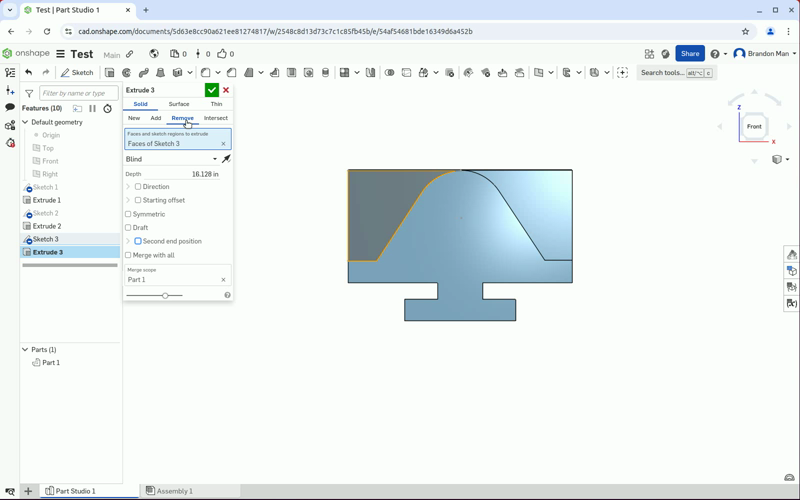
key(space)
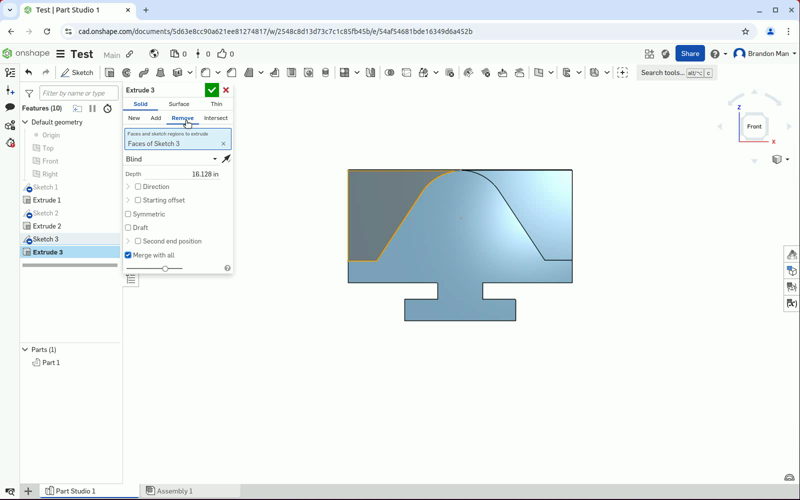
key(enter)
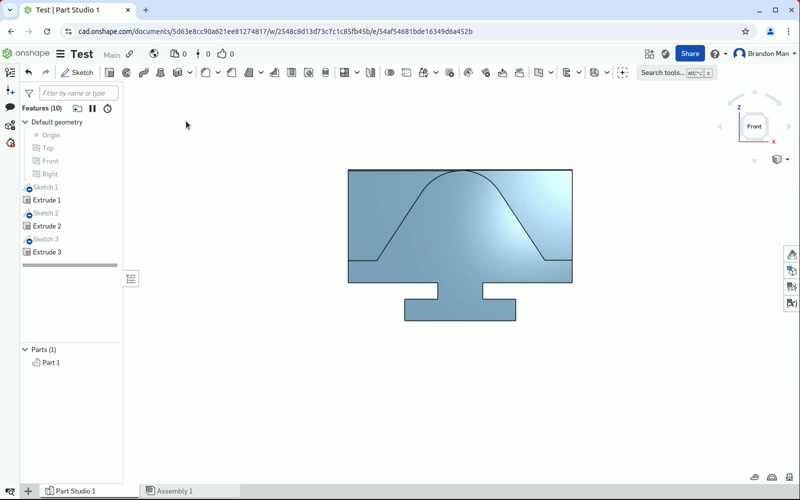
key(shift+h)
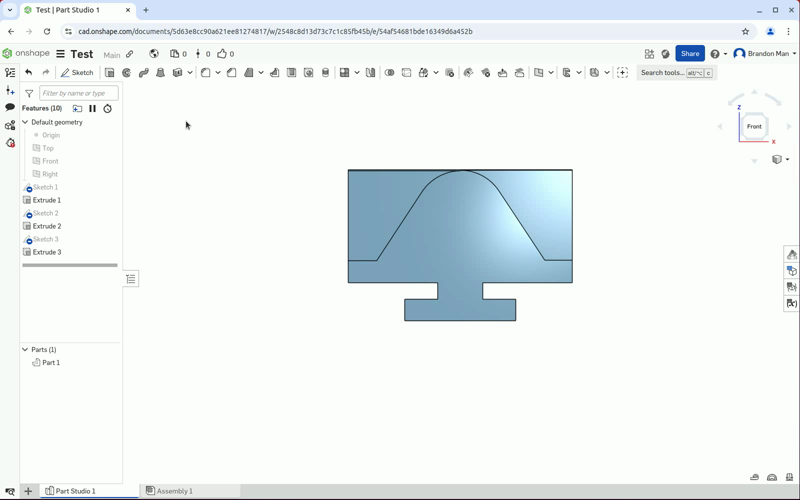
key(shift+h)
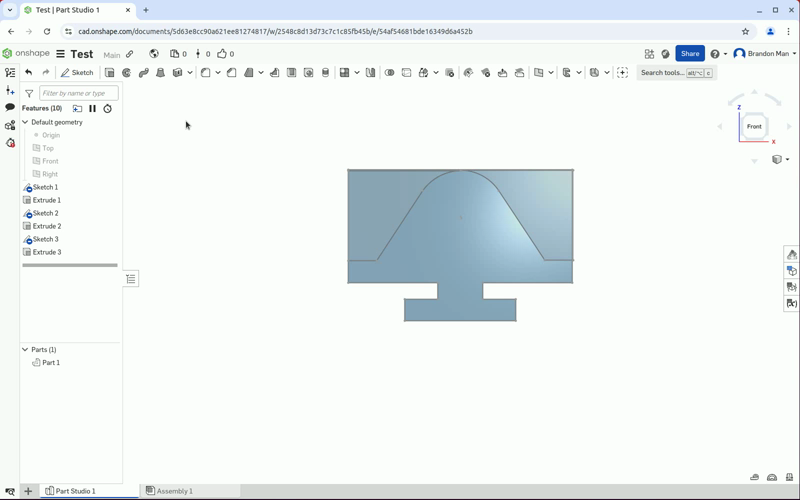
key(shift+7)
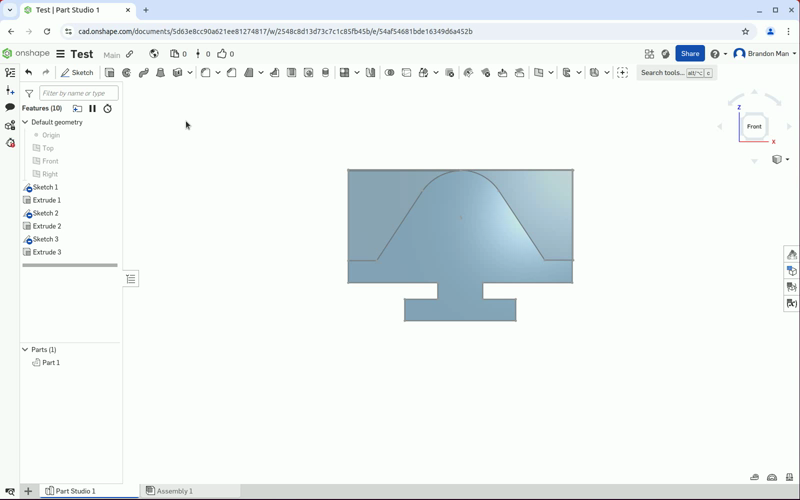
key(left, 2)
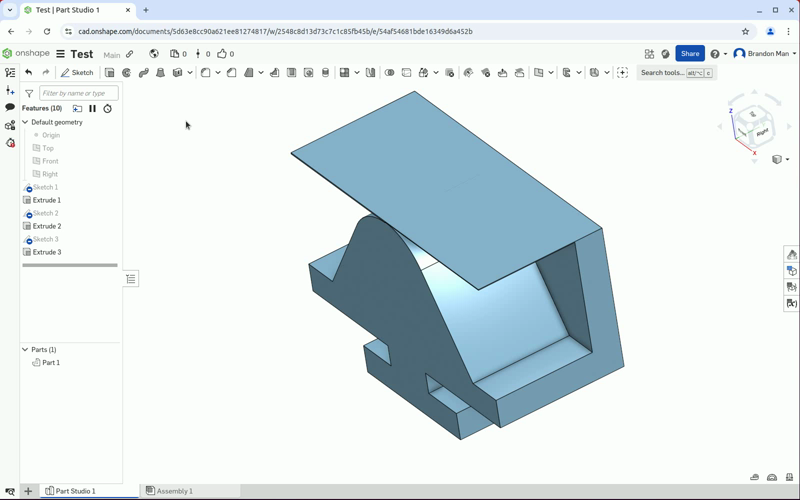
key(down, 2)
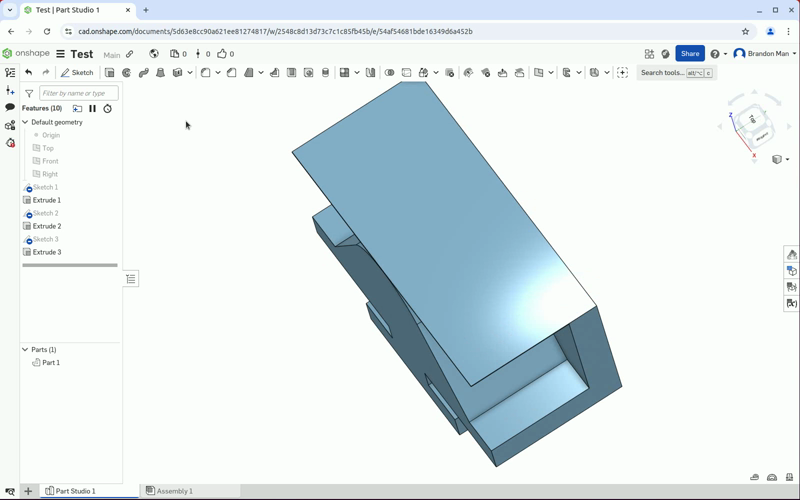
key(up, 2)
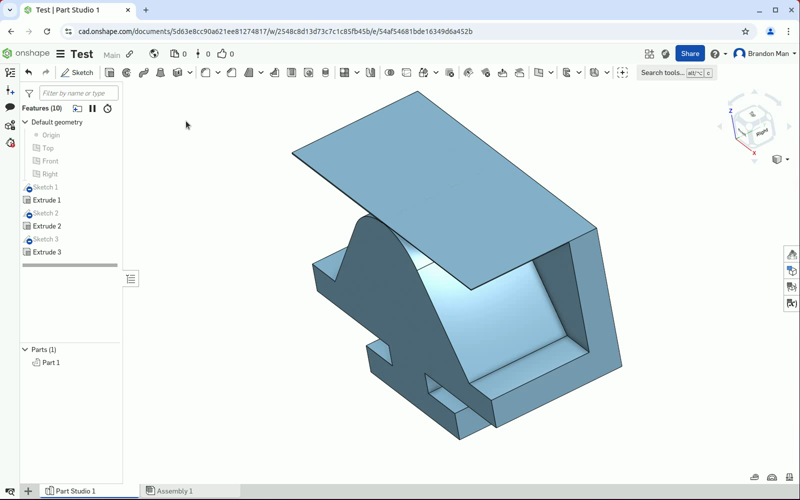
key(right, 2)
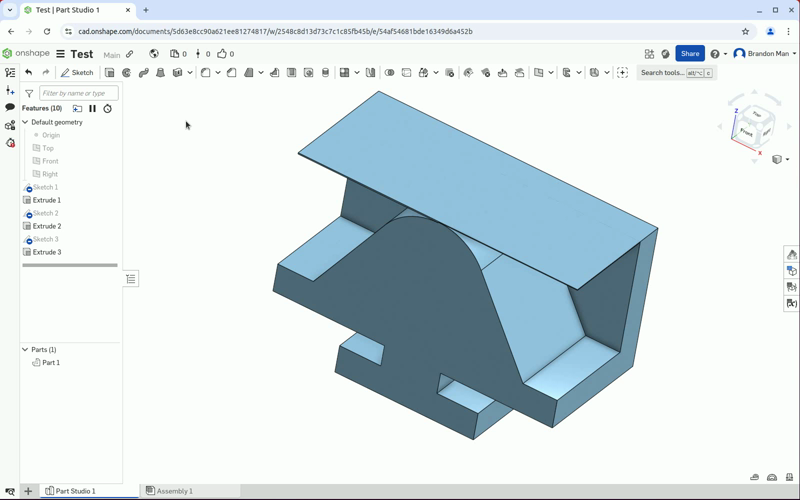
mouse_move(73, 189)
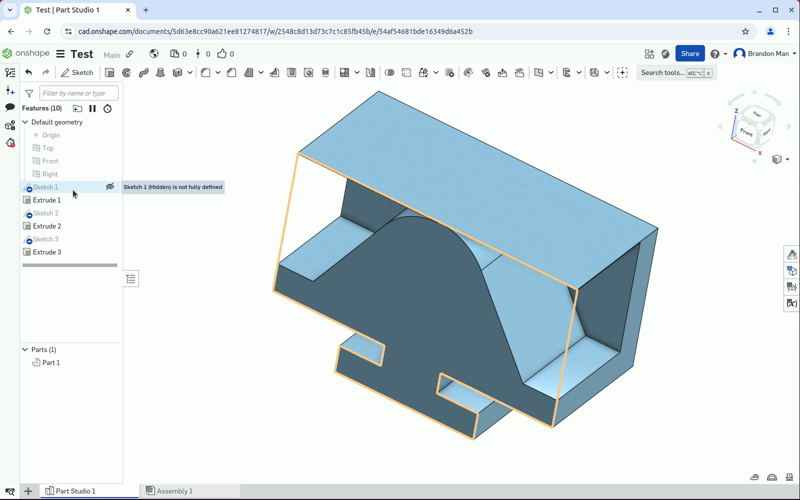
click(73, 189)